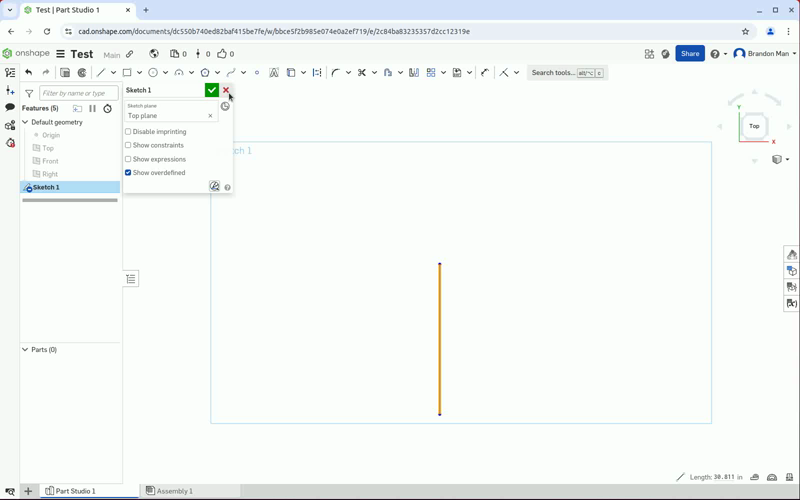
key(shift+h)
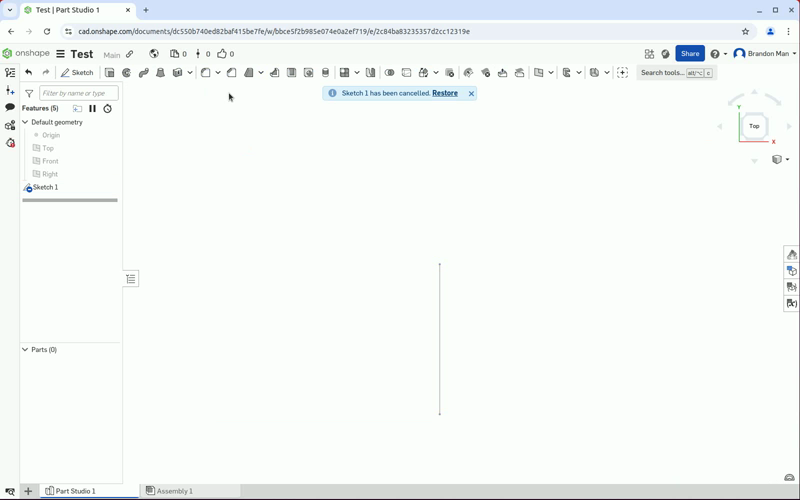
key(shift+s)
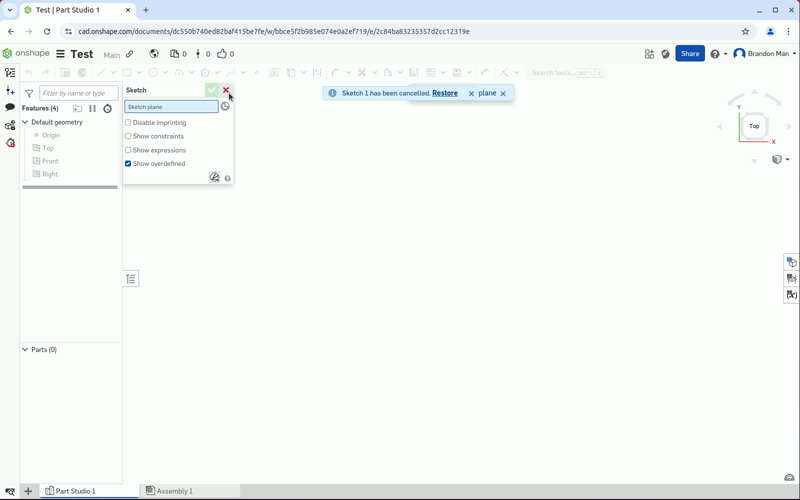
mouse_move(73, 150)
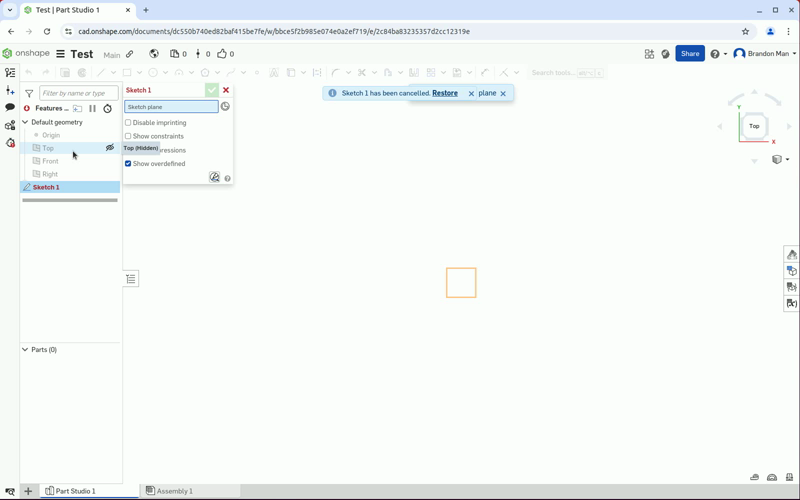
click(73, 150)
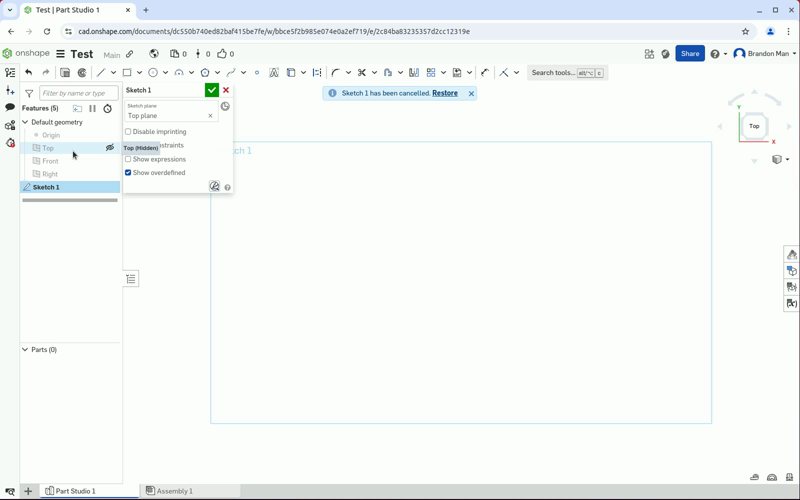
mouse_move(73, 352)
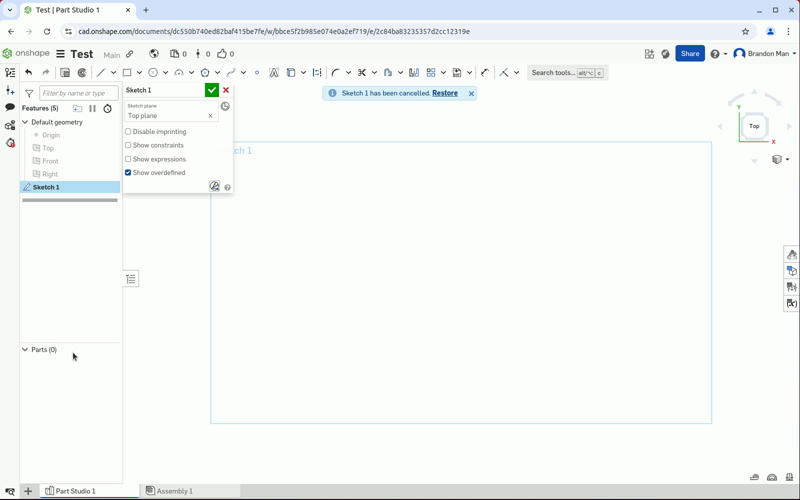
key(y)
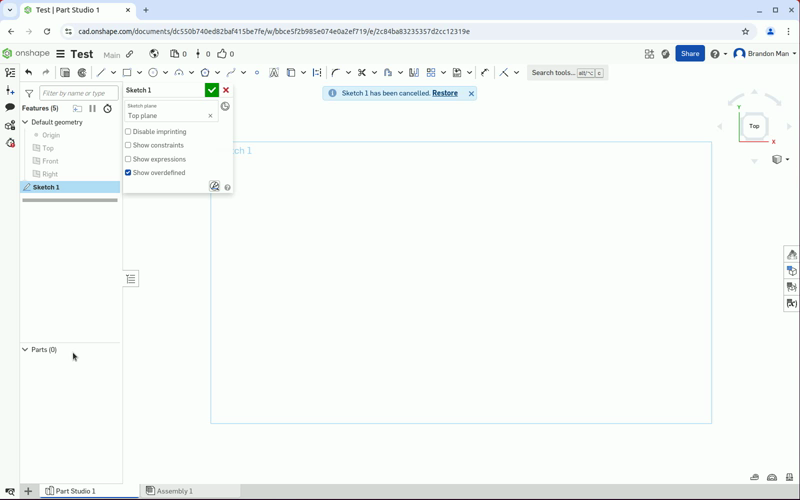
key(l)
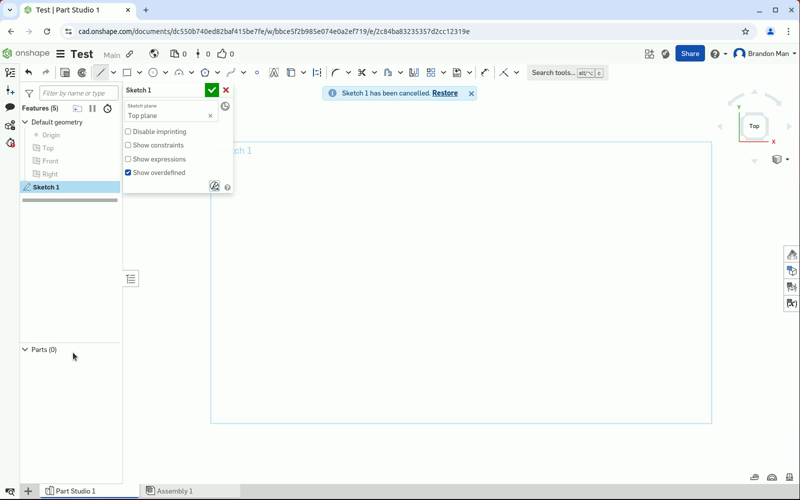
key_down(shift)
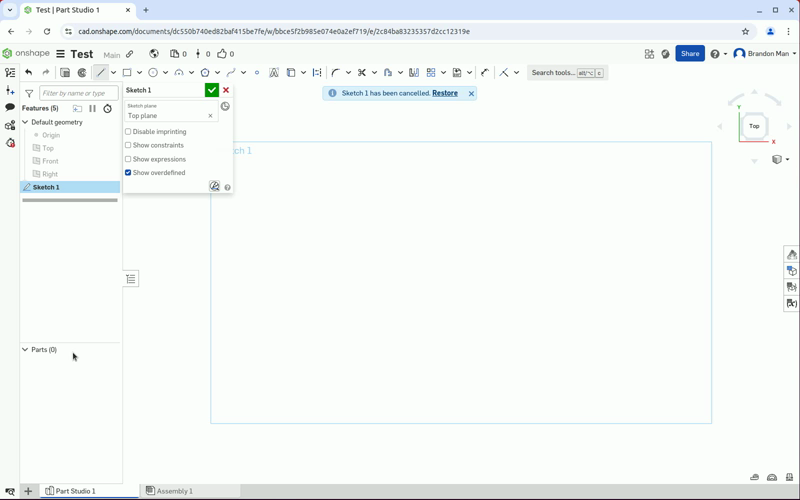
mouse_move(412, 292)
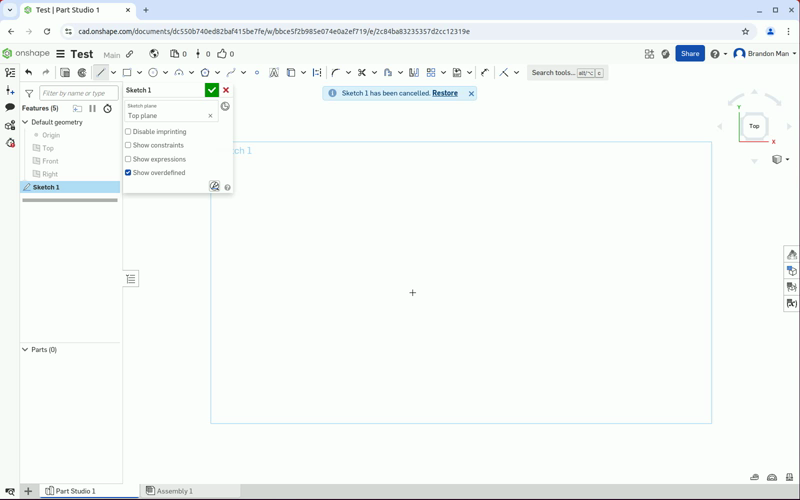
click(412, 292)
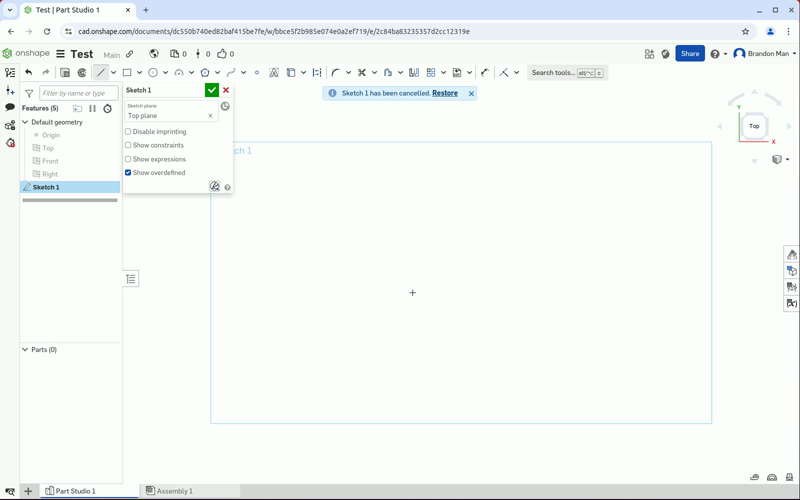
key_up(shift)
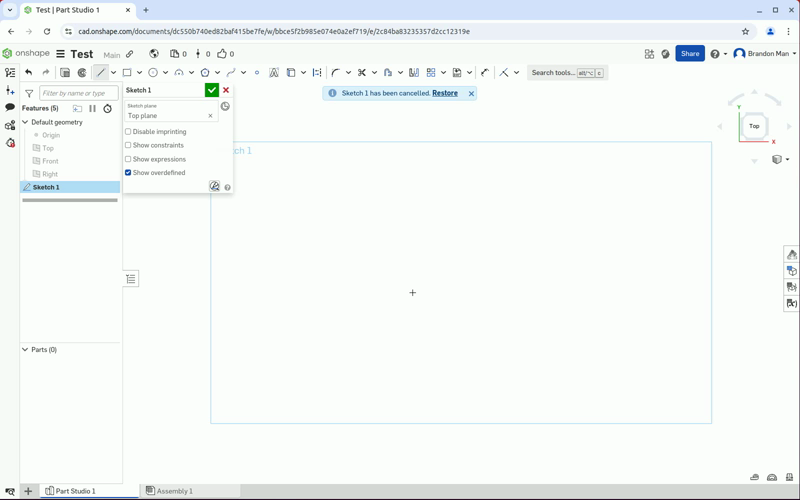
key_down(shift)
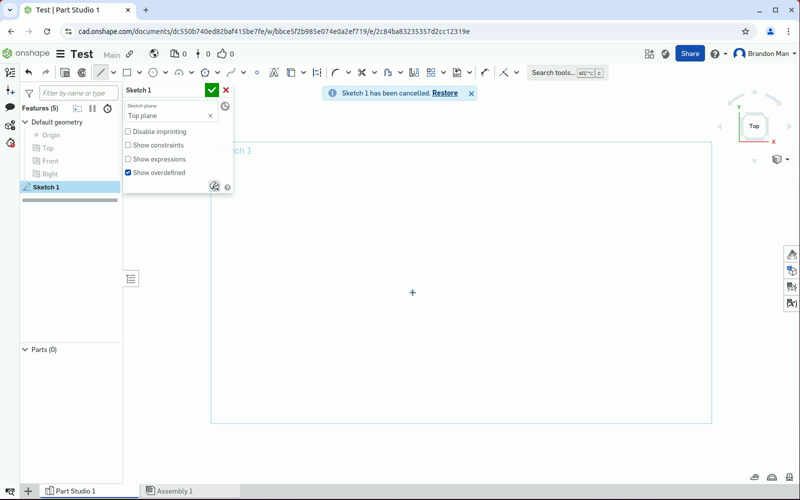
mouse_move(497, 292)
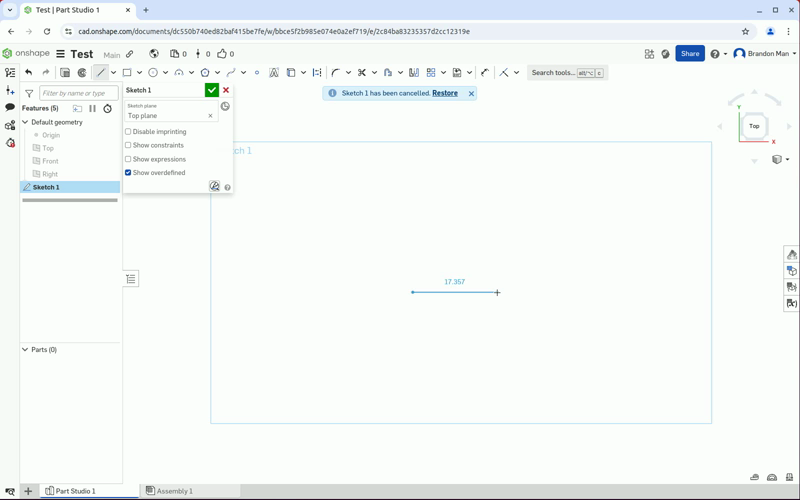
click(497, 292)
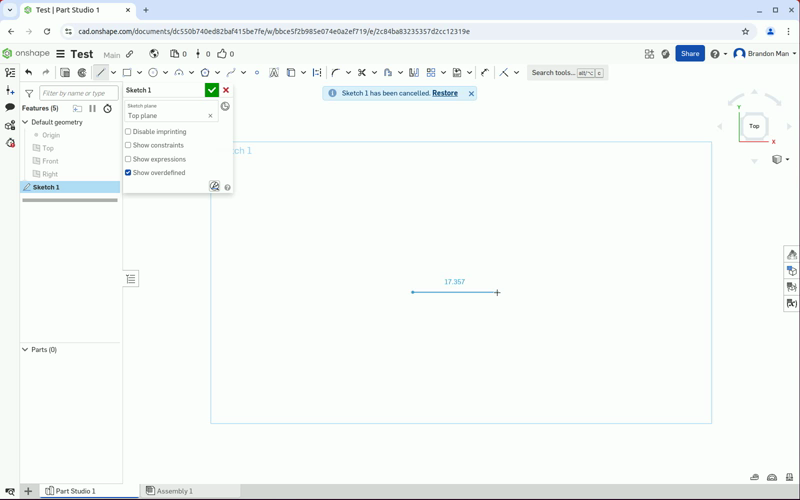
key_up(shift)
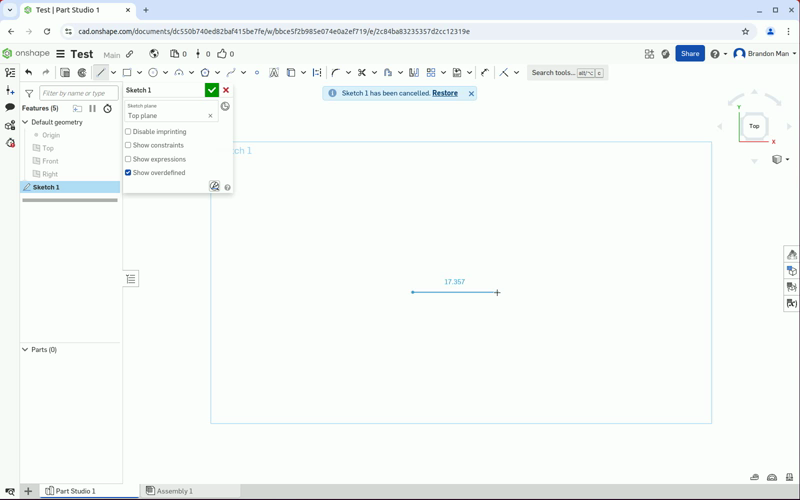
key(esc)
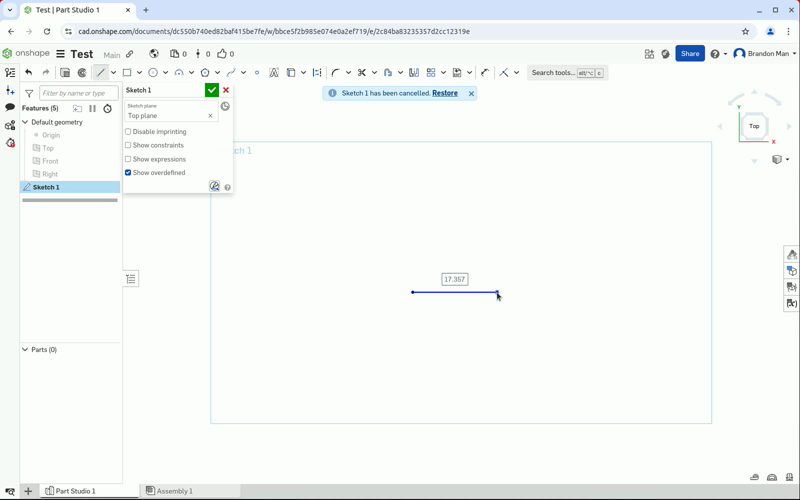
key(a)
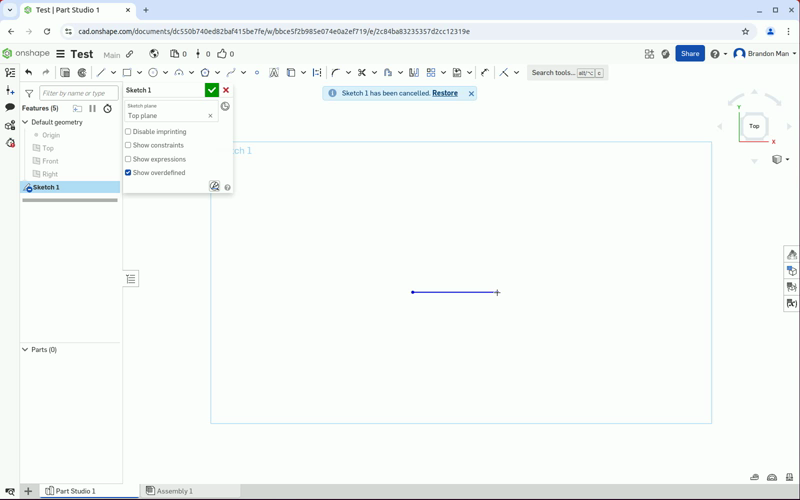
mouse_move(497, 292)
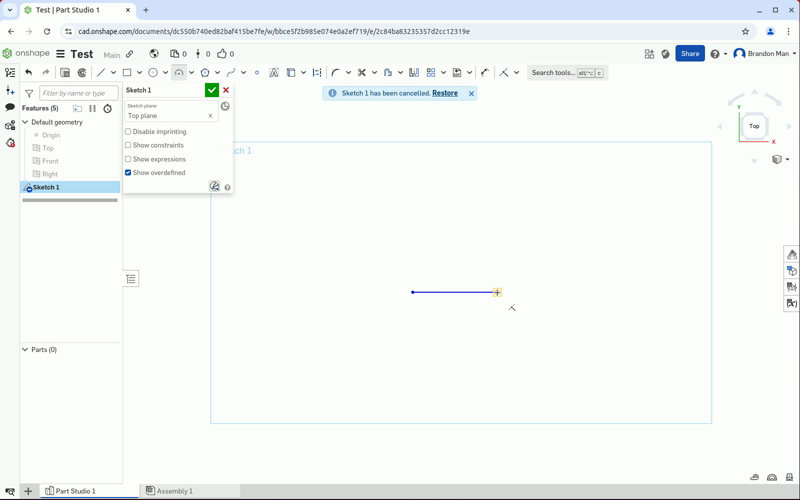
click(497, 292)
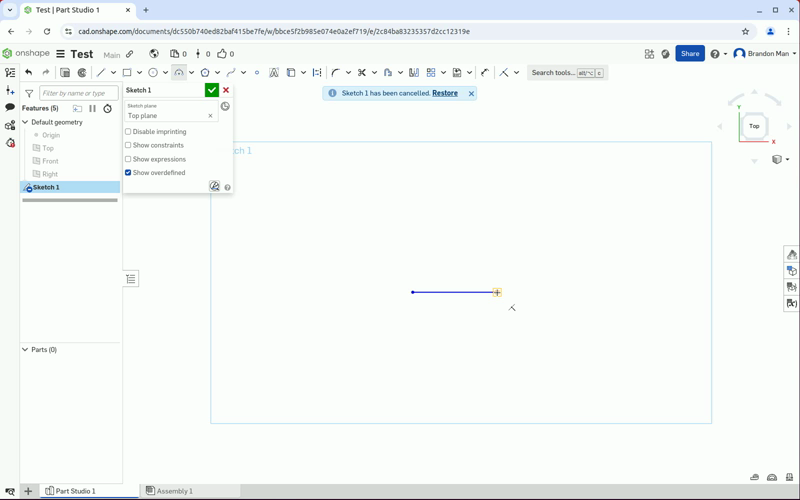
key_down(shift)
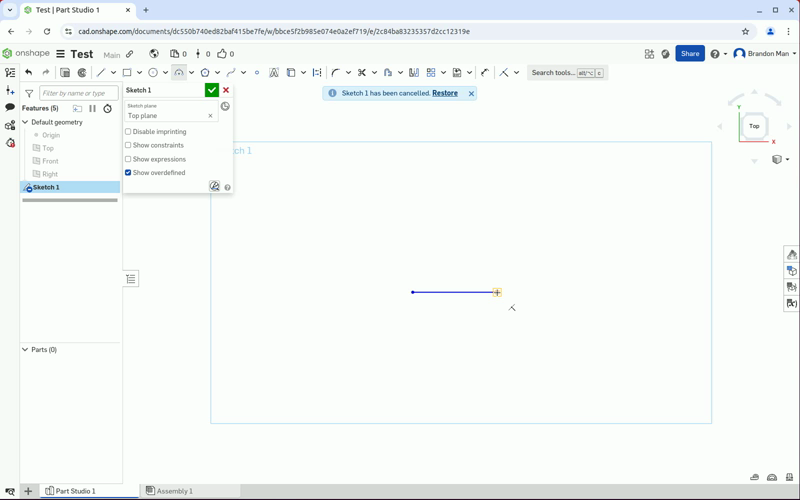
mouse_move(490, 231)
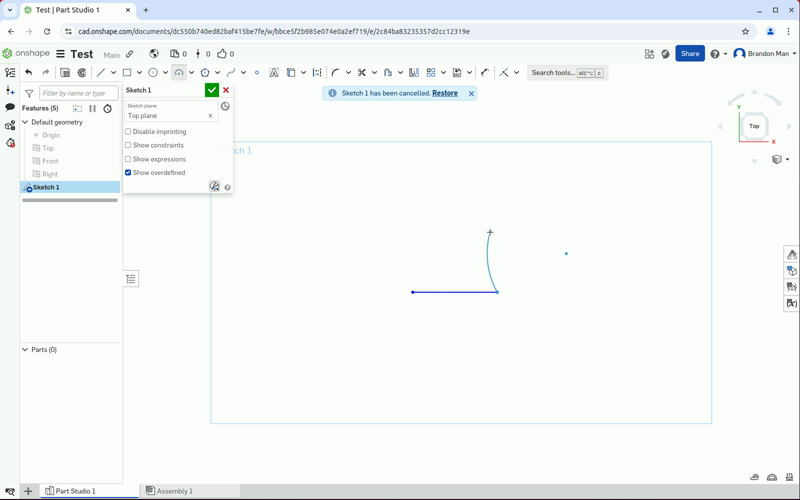
click(490, 231)
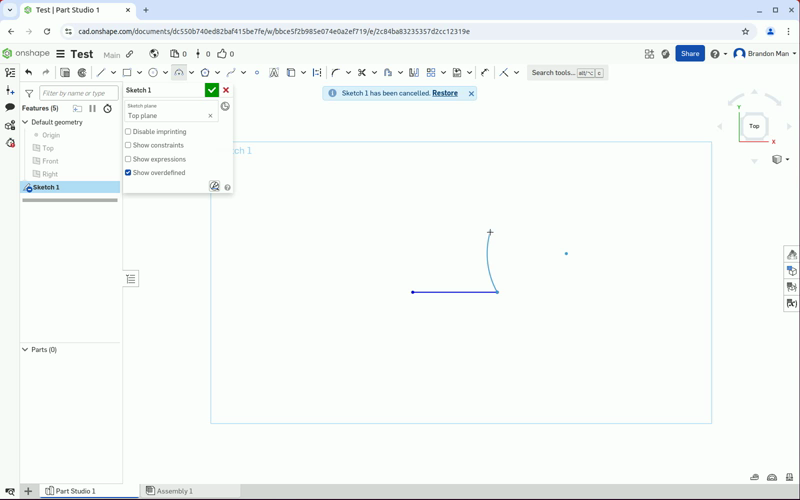
mouse_move(482, 263)
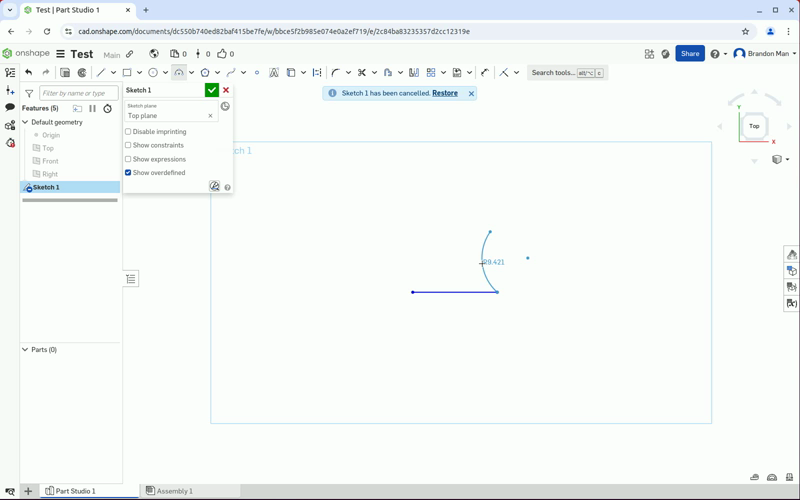
click(482, 263)
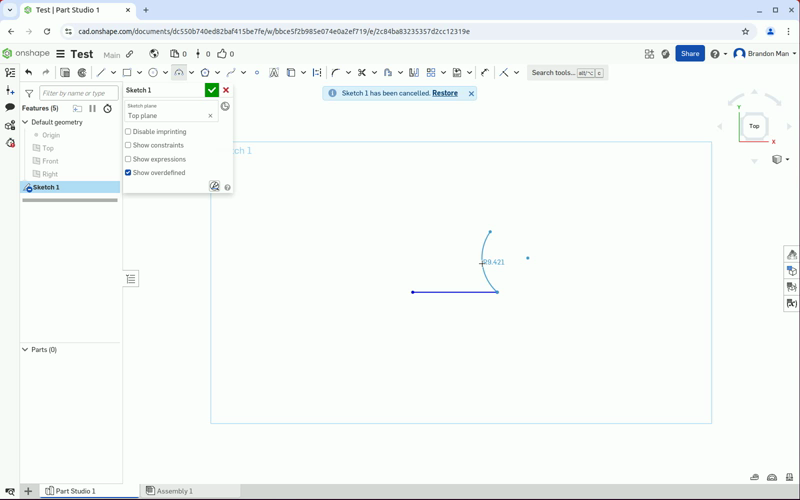
key_up(shift)
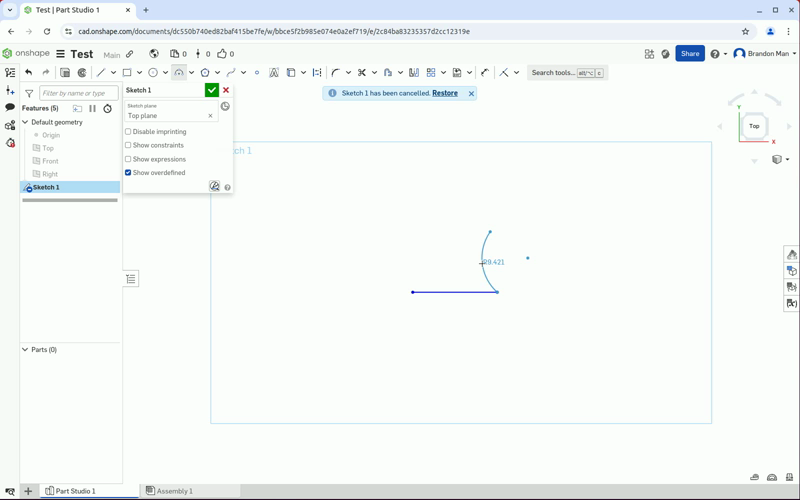
key(esc)
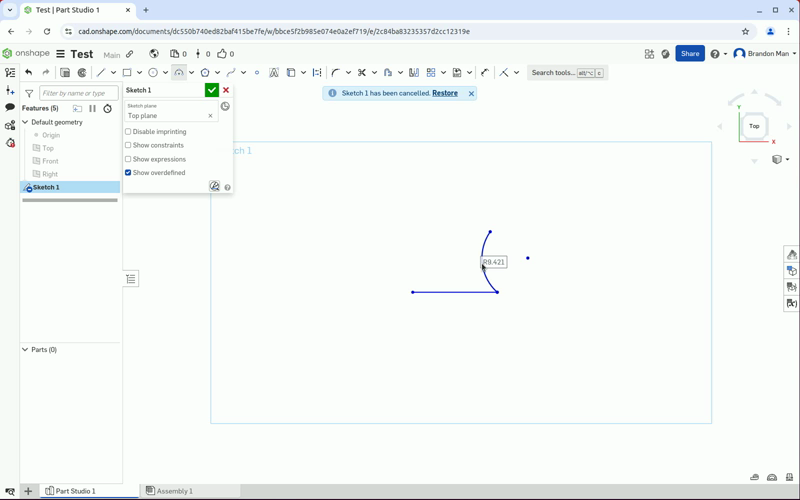
key(l)
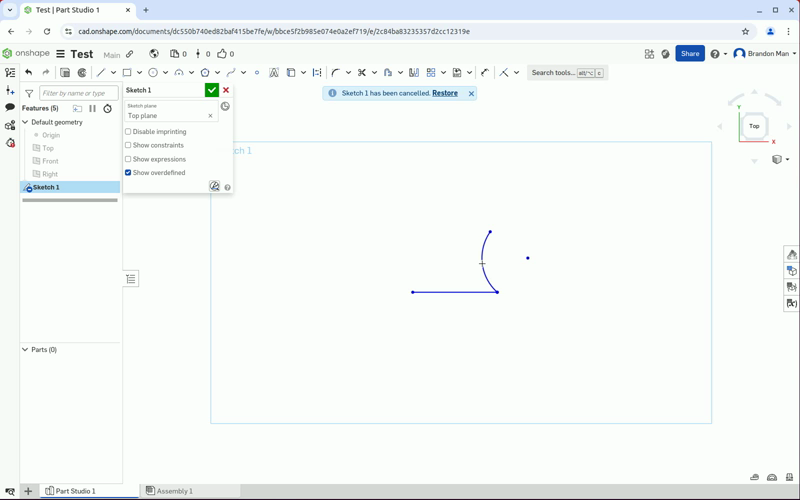
mouse_move(490, 231)
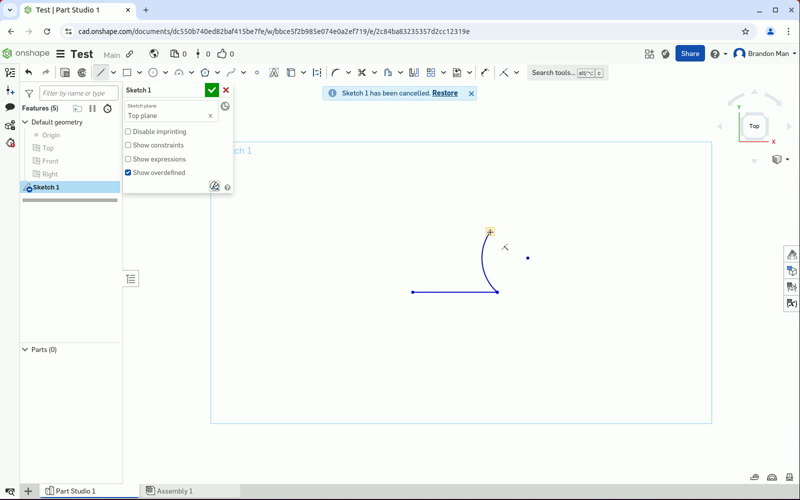
click(490, 231)
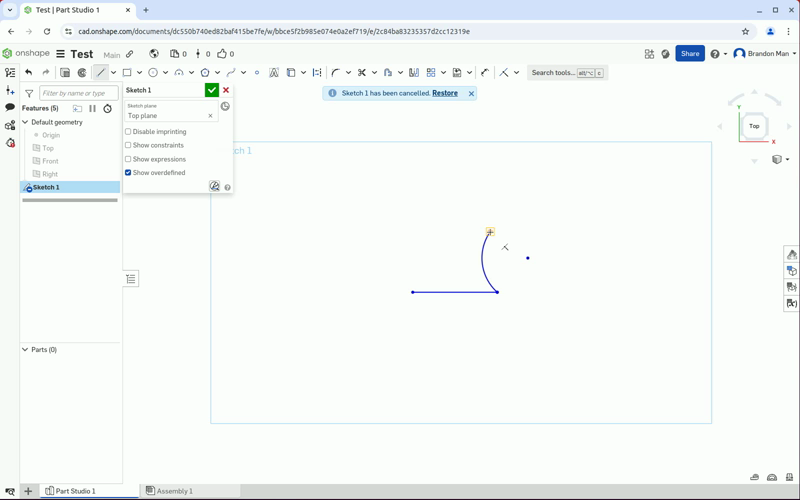
key_down(shift)
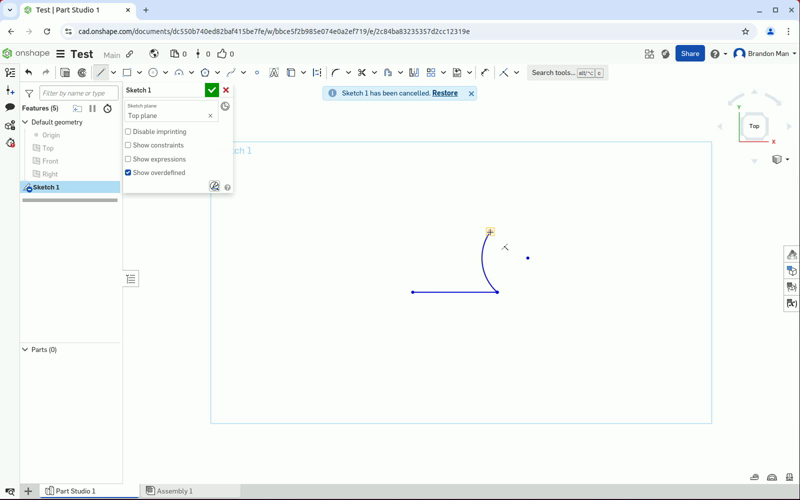
mouse_move(412, 231)
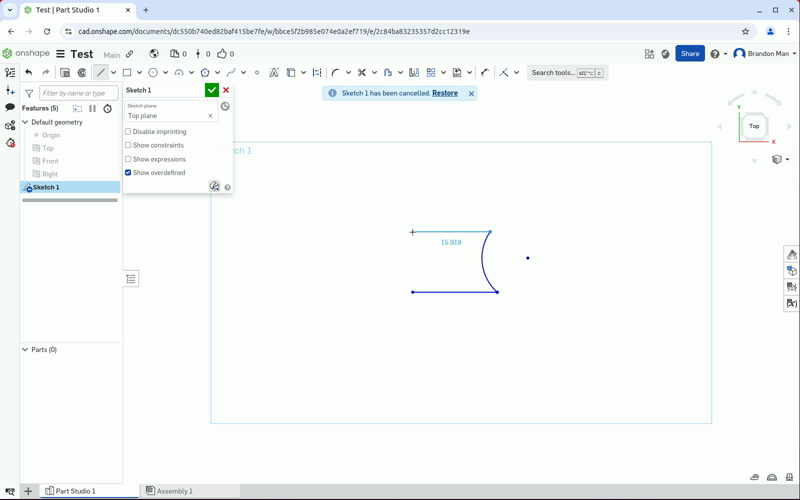
click(412, 231)
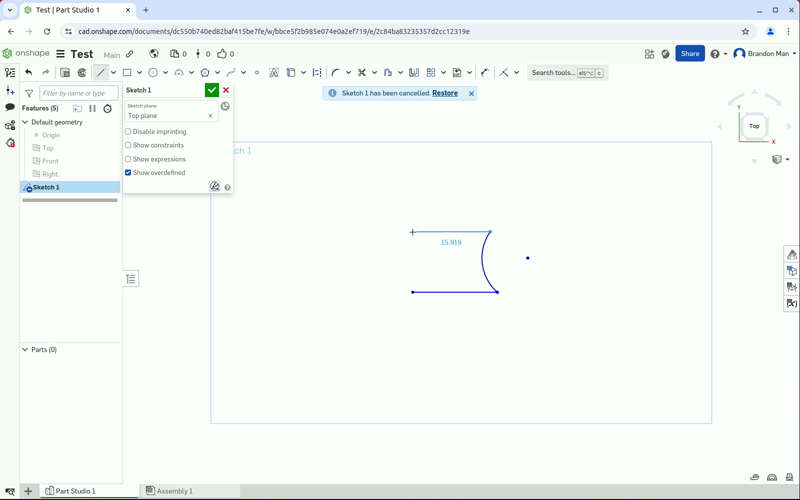
key_up(shift)
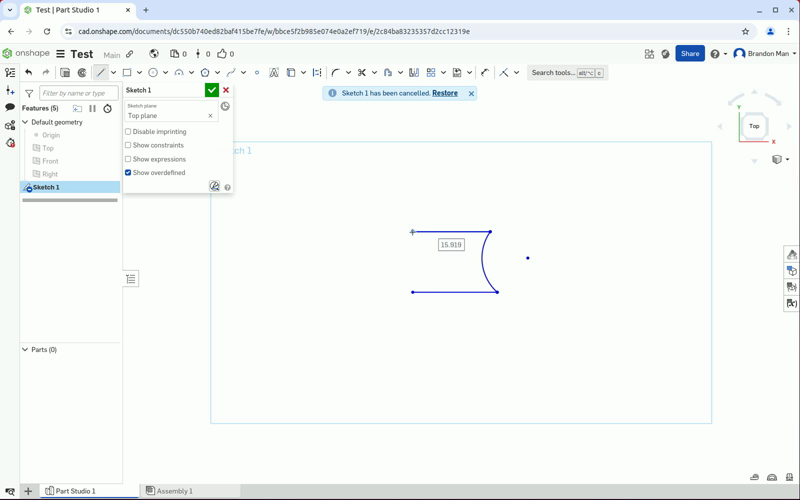
key_down(shift)
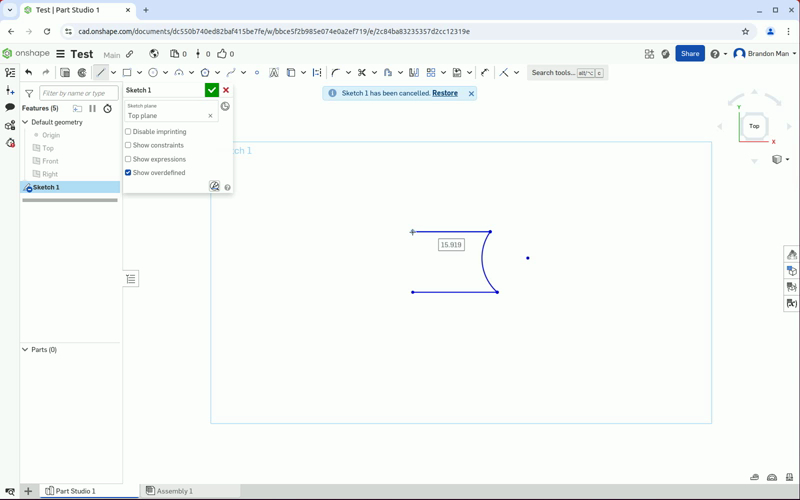
mouse_move(412, 292)
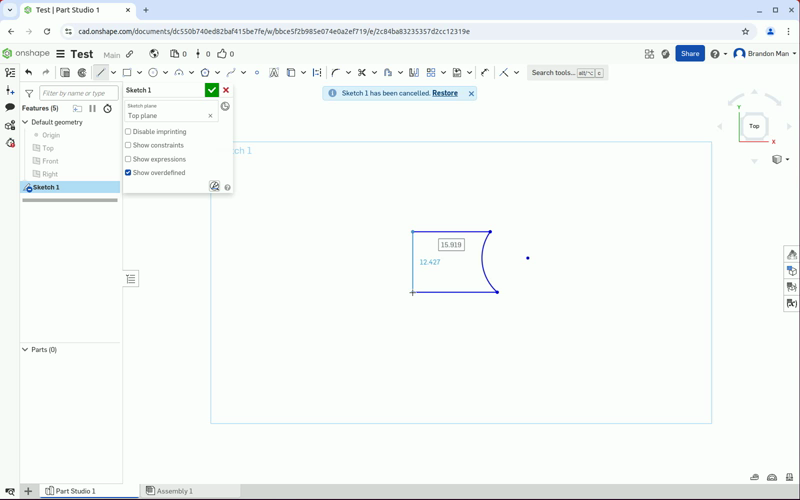
key_up(shift)
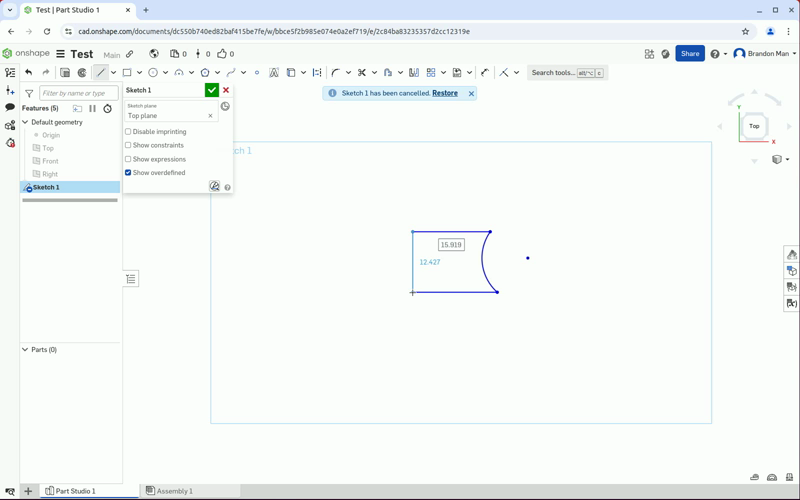
click(412, 292)
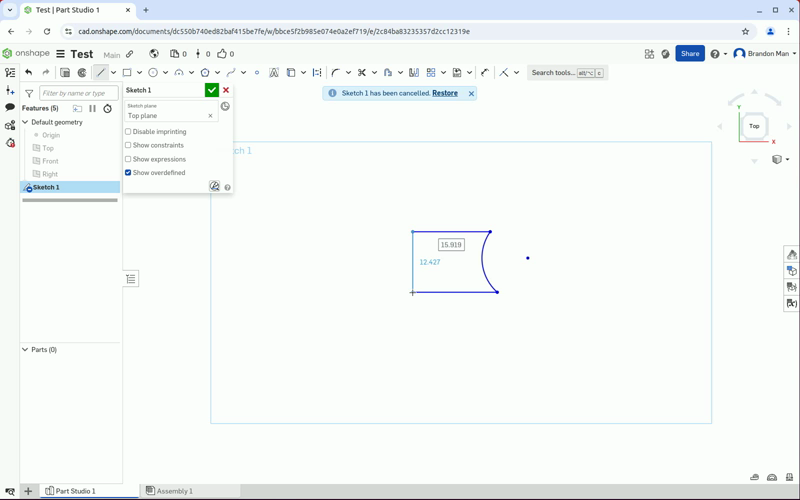
key(esc)
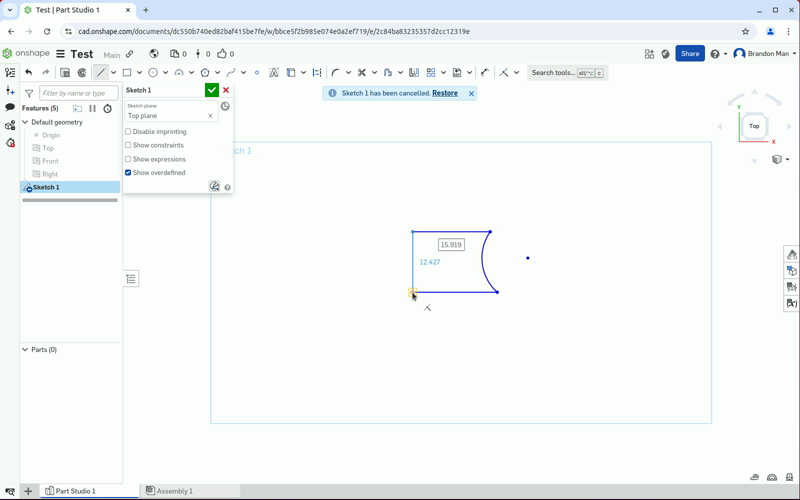
mouse_move(433, 262)
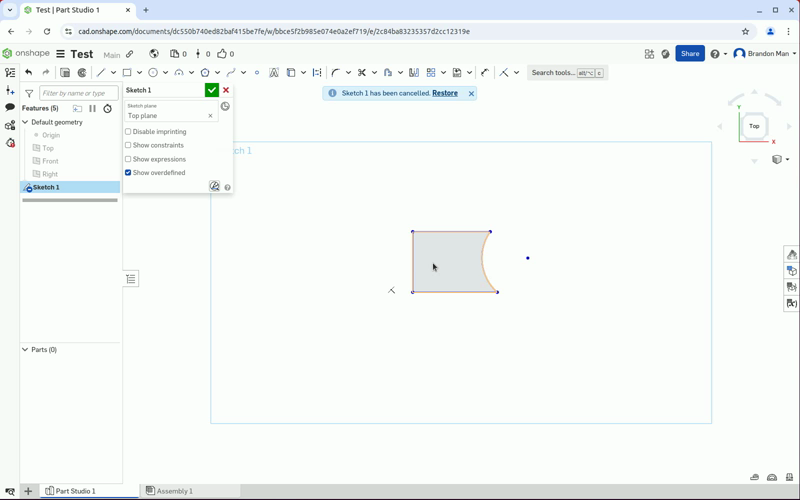
click(433, 262)
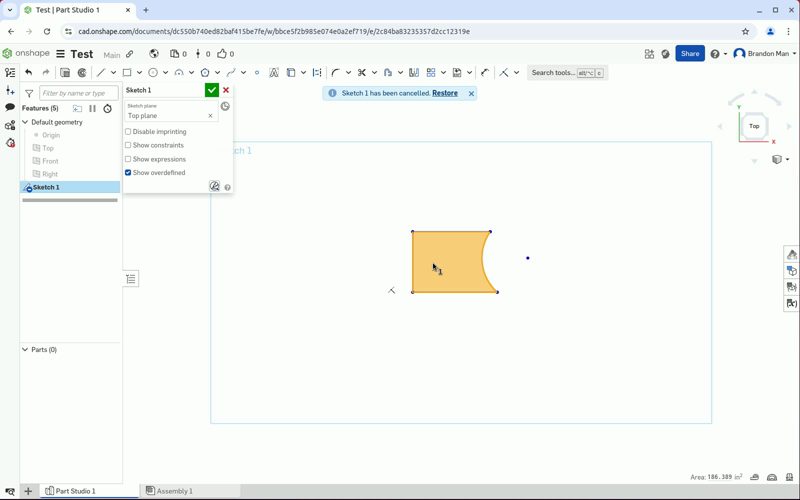
mouse_move(73, 352)
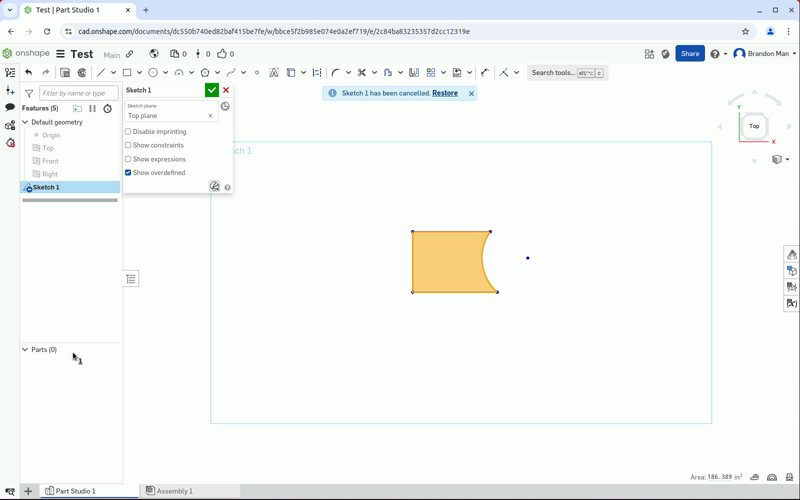
key(shift+y)
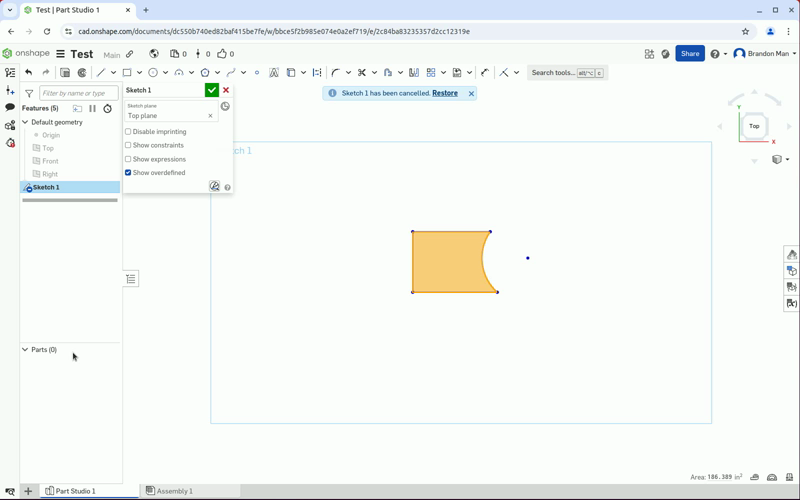
key(shift+e)
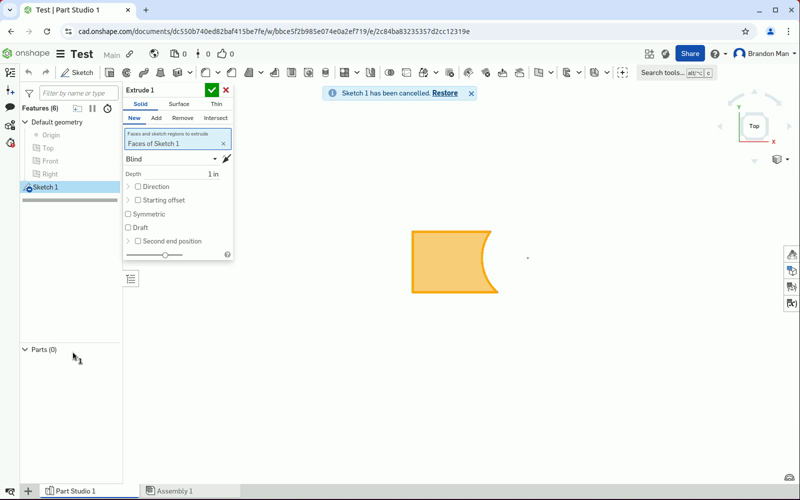
mouse_move(143, 106)
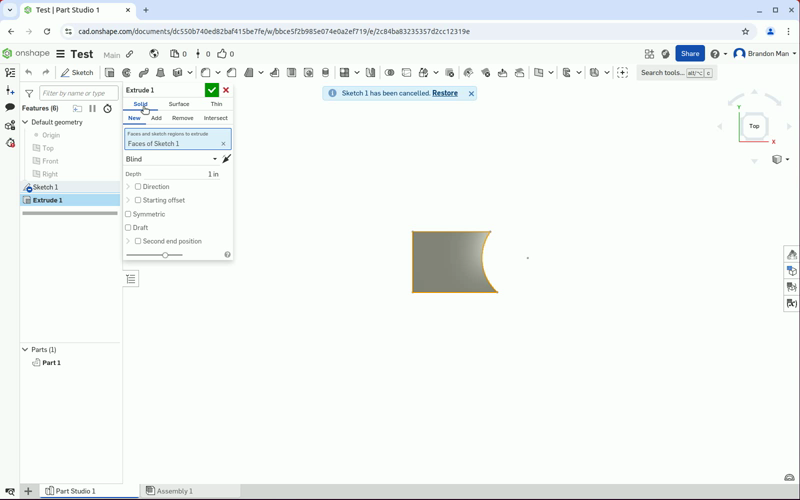
click(143, 106)
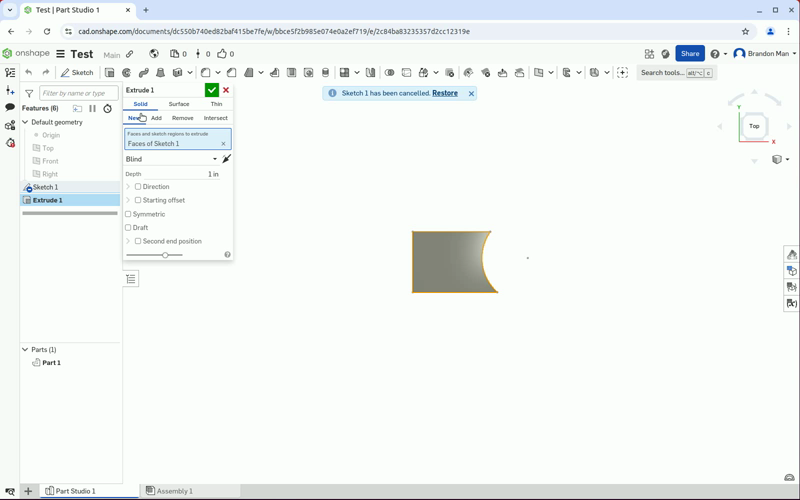
mouse_move(137, 120)
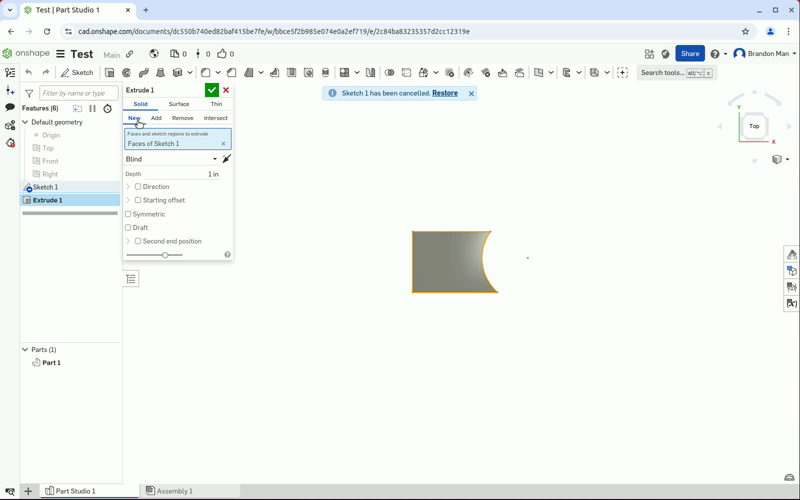
click(137, 120)
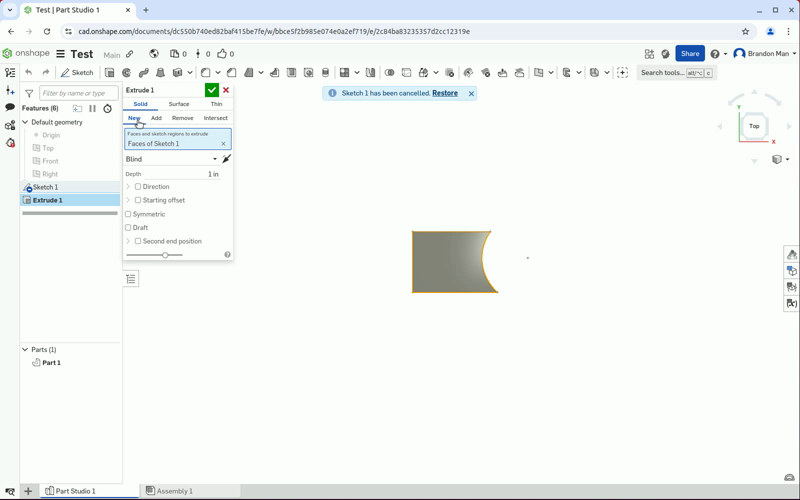
key(tab, 4)
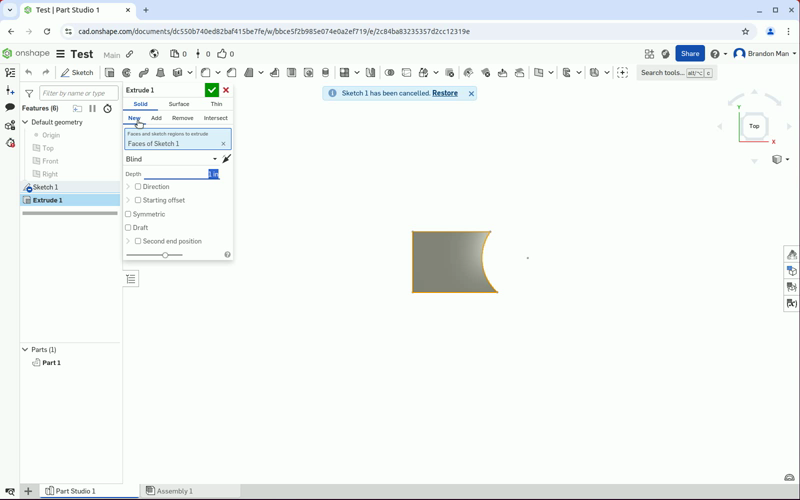
text(1.926)
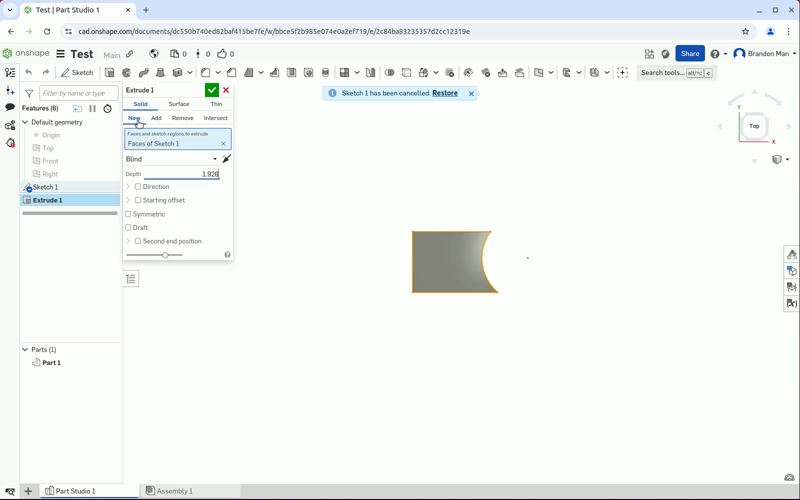
key(enter)
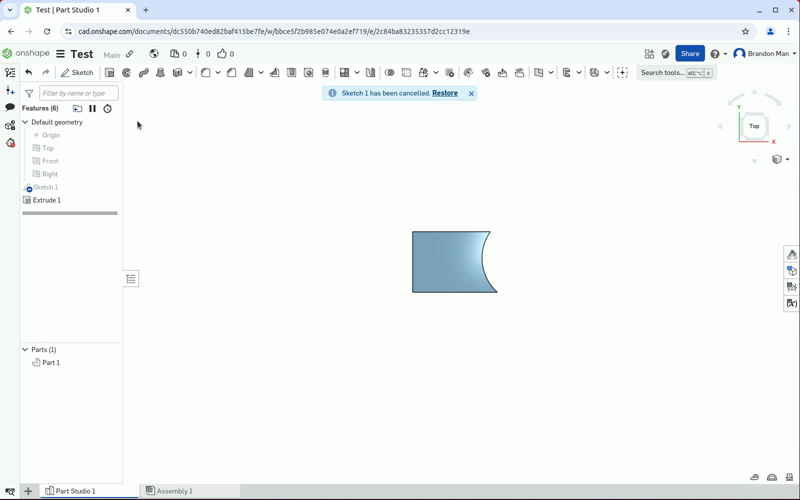
key(shift+h)
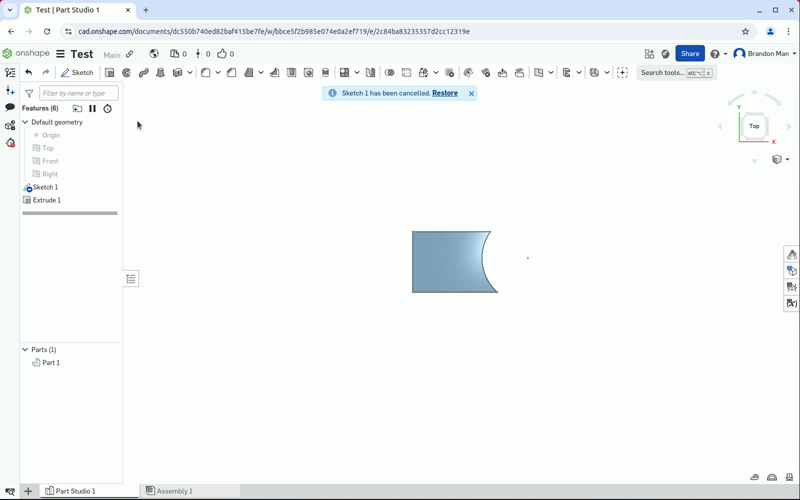
key(shift+h)
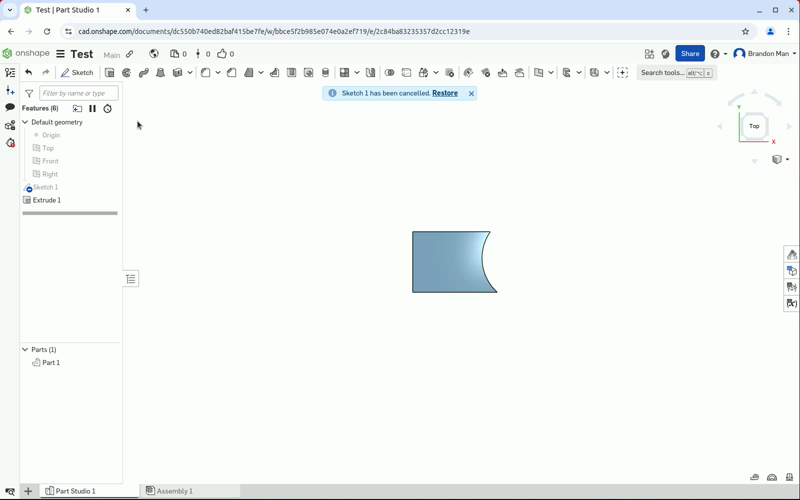
mouse_move(73, 189)
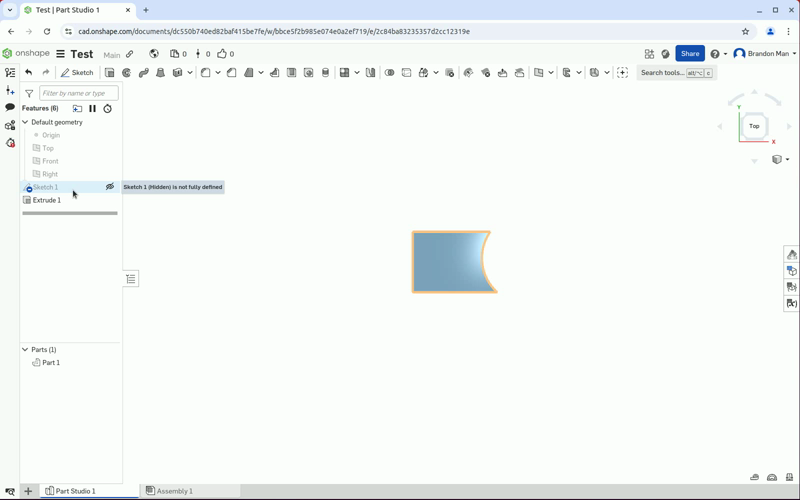
click(73, 189)
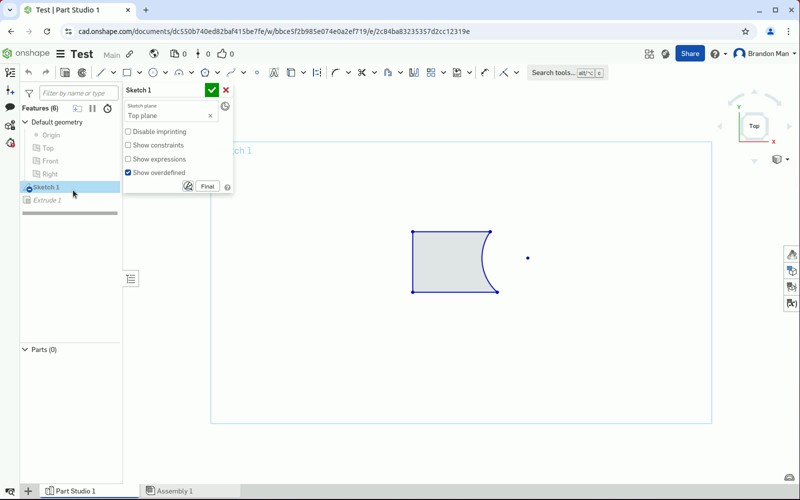
mouse_move(229, 92)
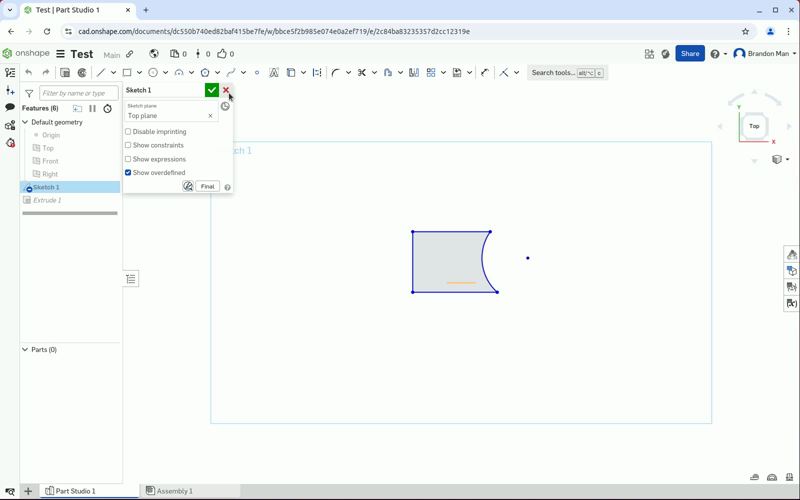
click(229, 92)
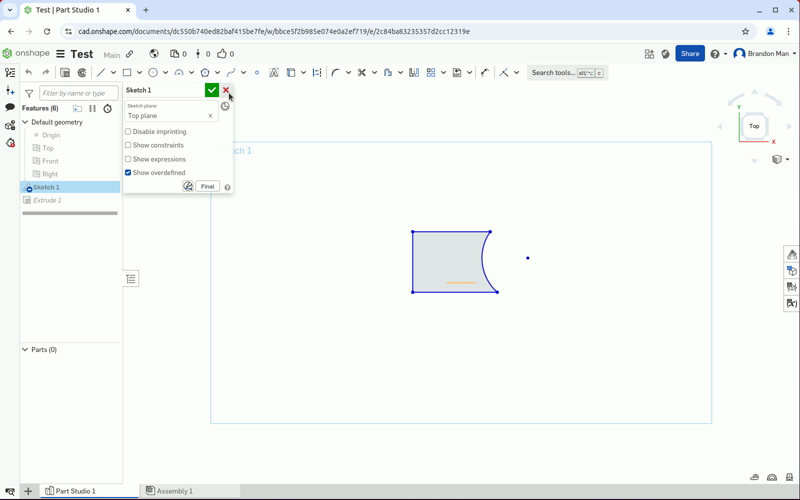
key(shift+s)
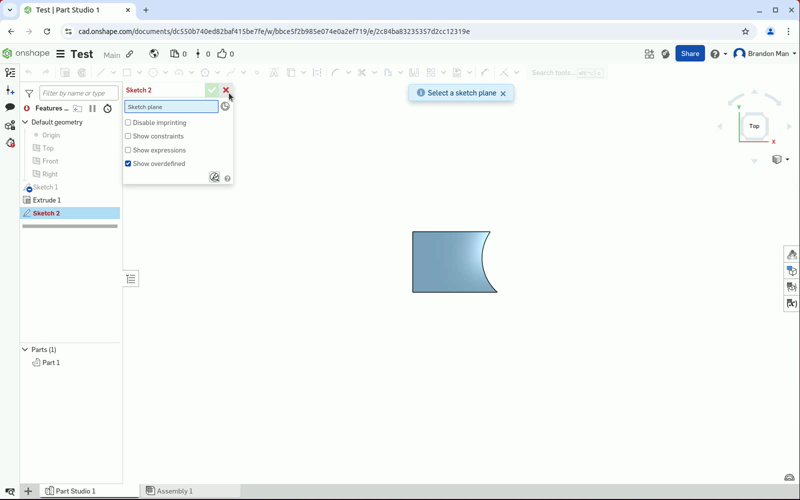
mouse_move(73, 150)
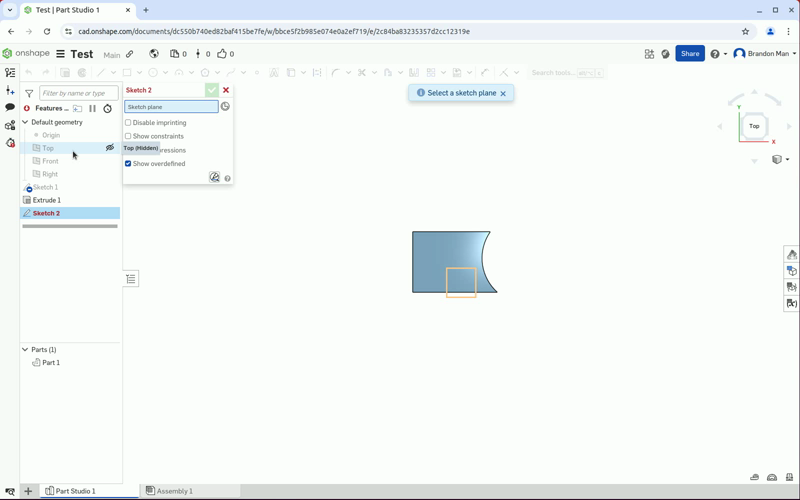
click(73, 150)
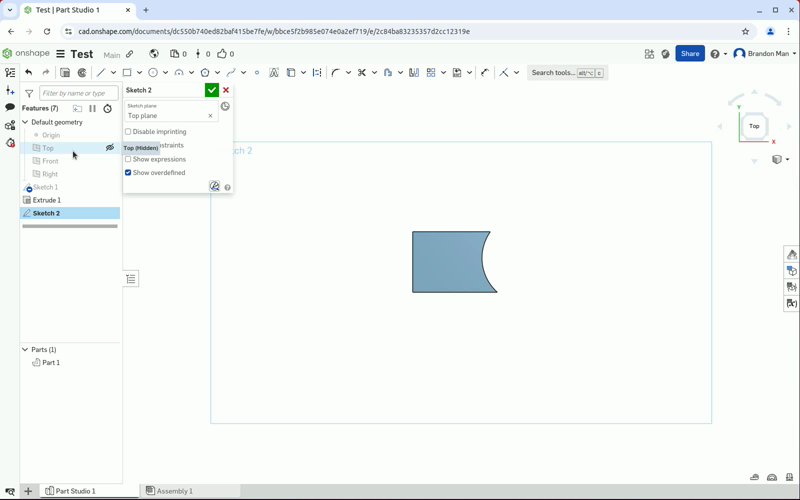
mouse_move(73, 352)
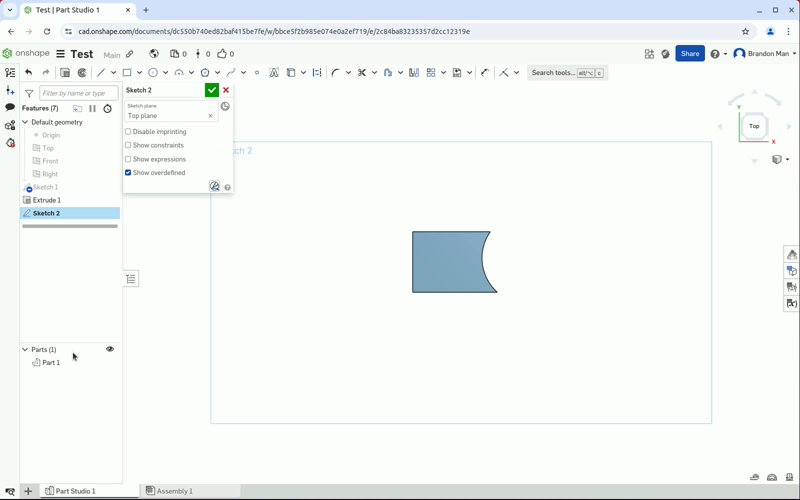
key(y)
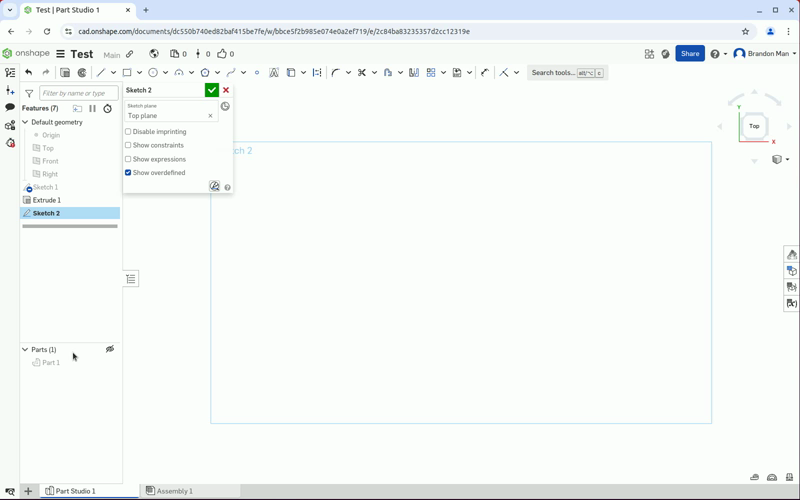
key(c)
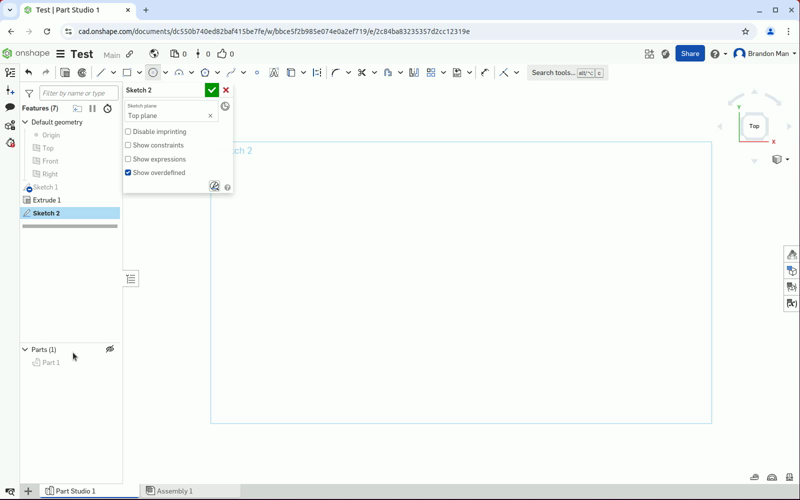
key_down(shift)
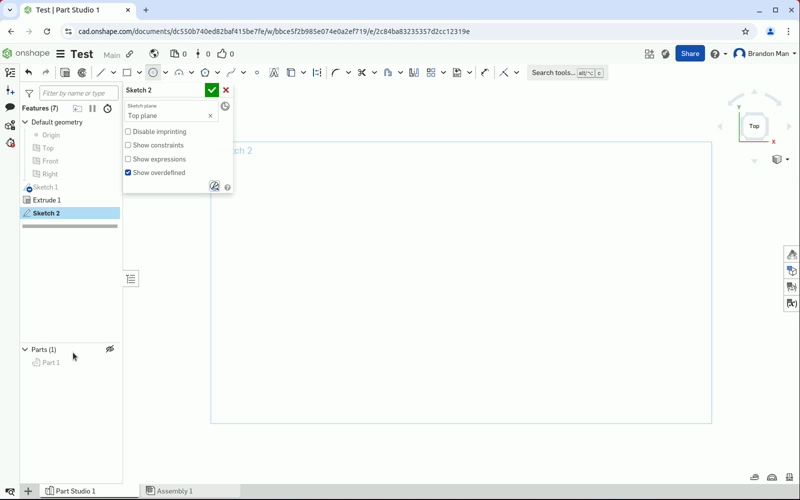
mouse_move(528, 258)
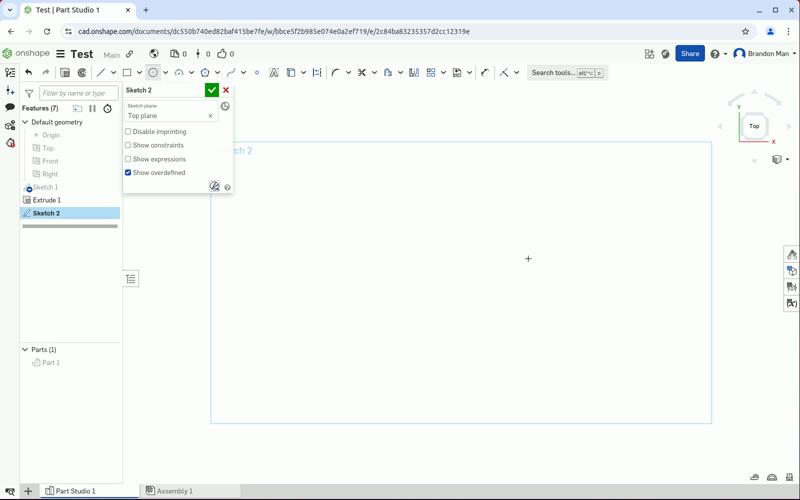
click(528, 258)
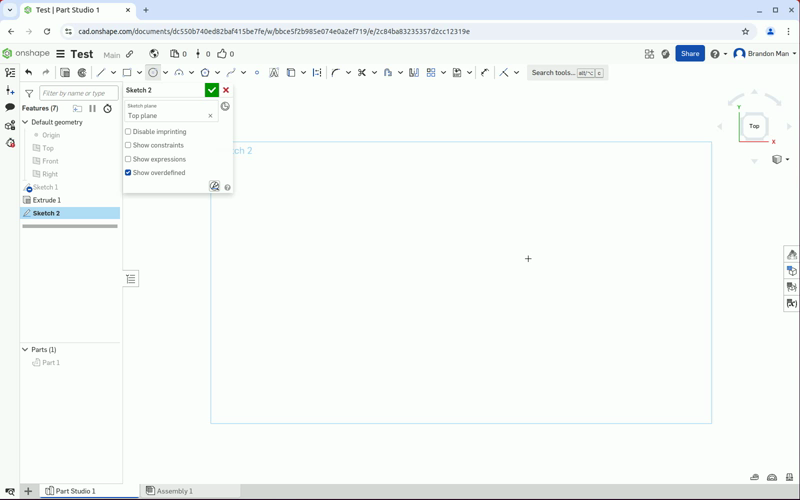
key_up(shift)
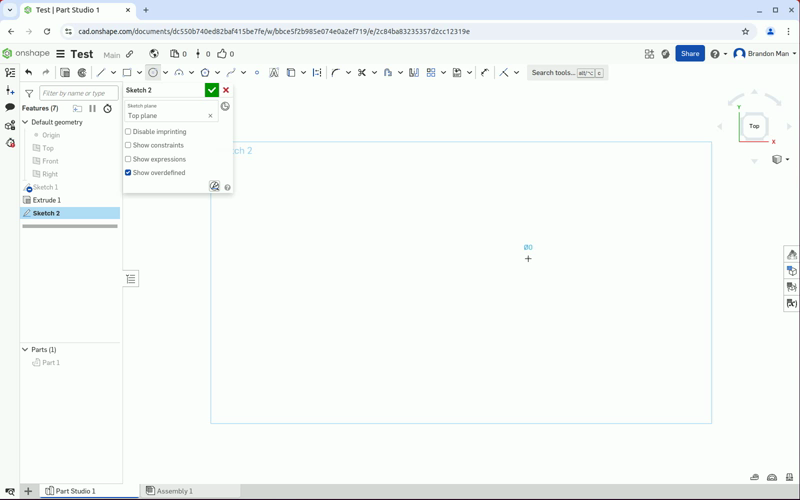
mouse_move(574, 258)
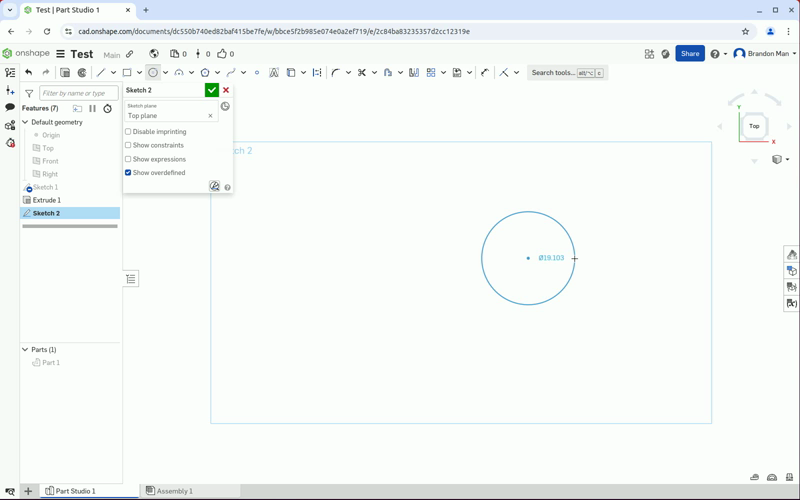
click(574, 258)
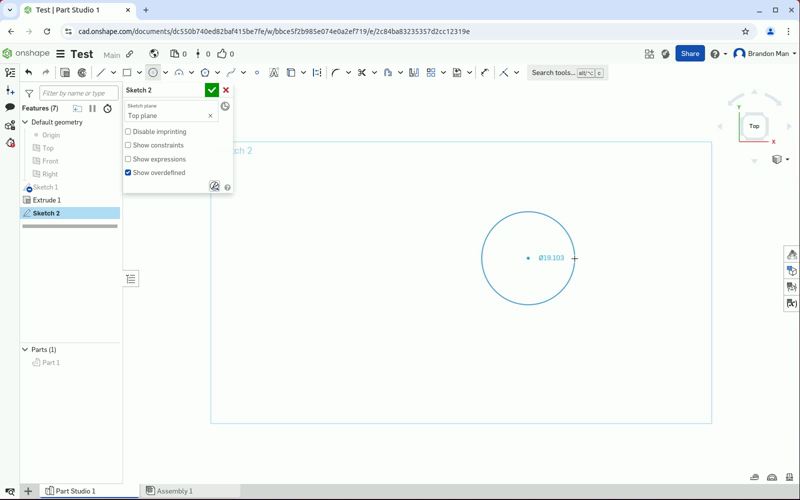
key(esc)
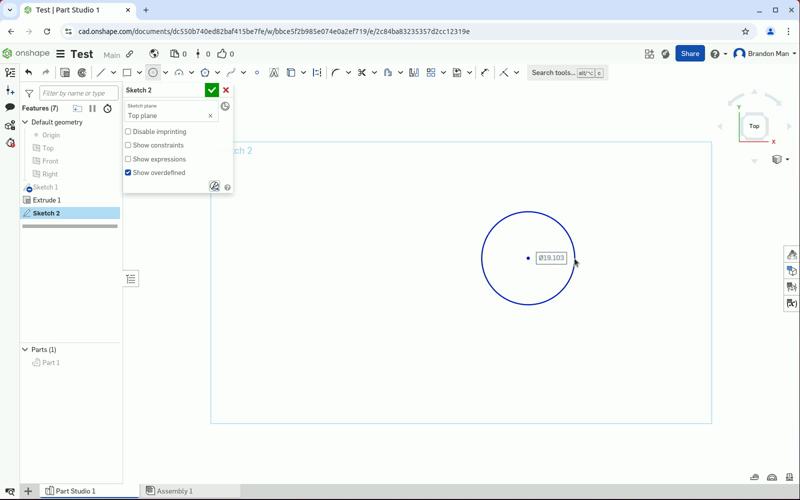
key(c)
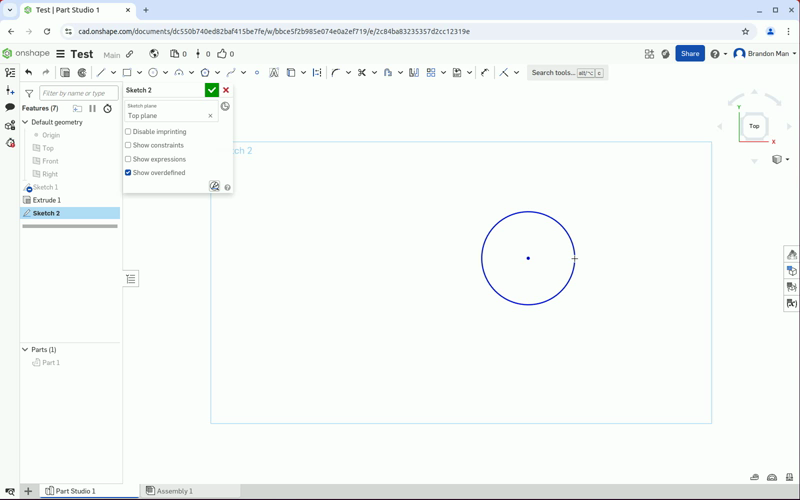
key_down(shift)
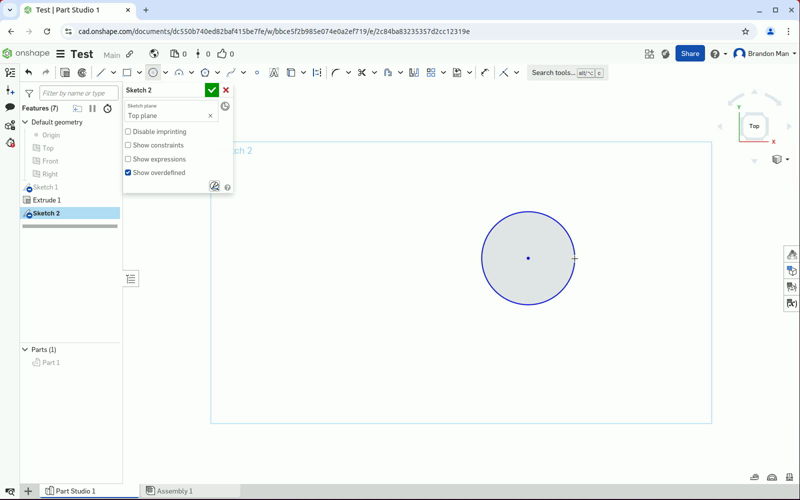
mouse_move(528, 258)
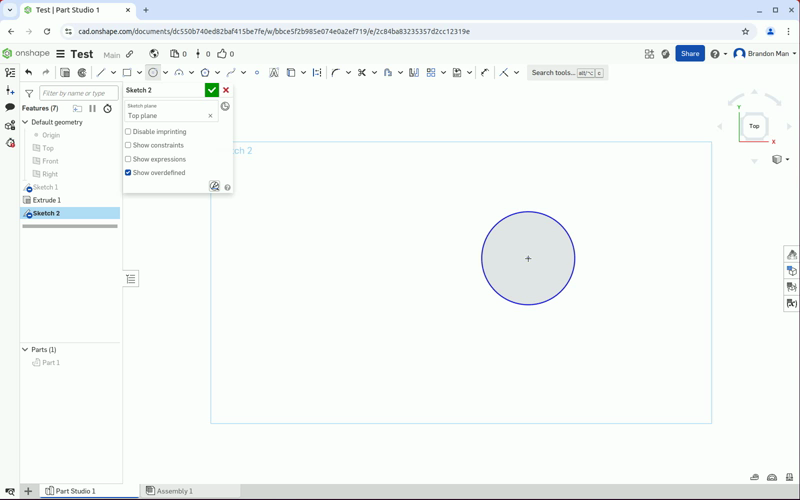
click(528, 258)
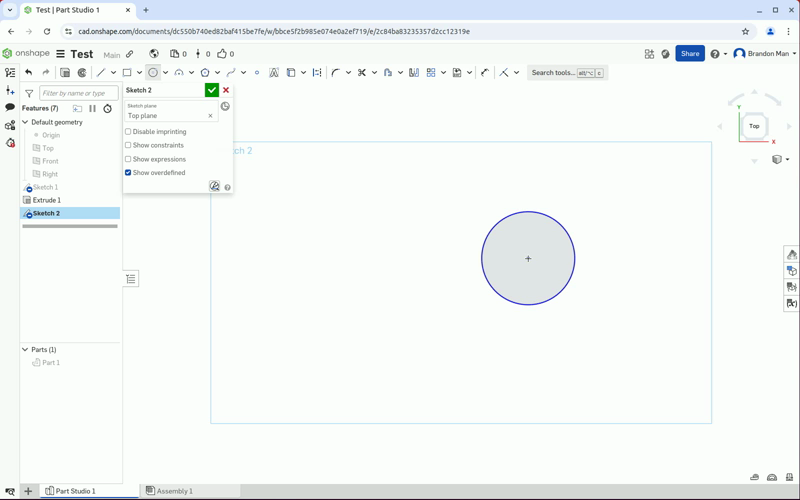
key_up(shift)
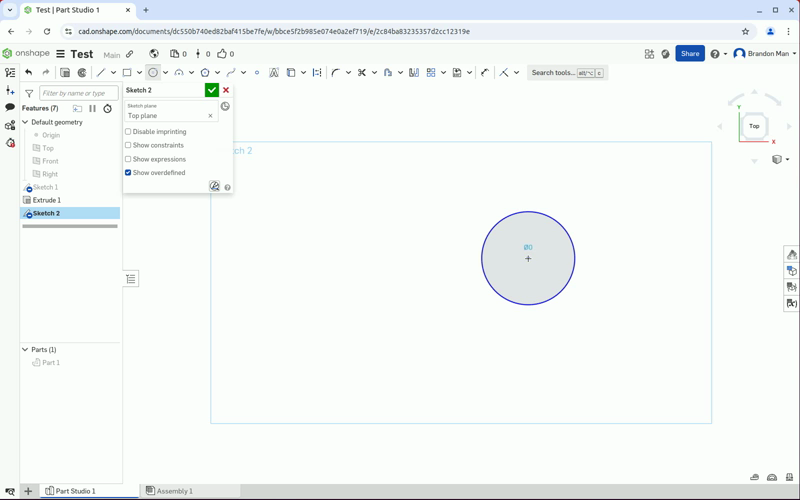
mouse_move(559, 258)
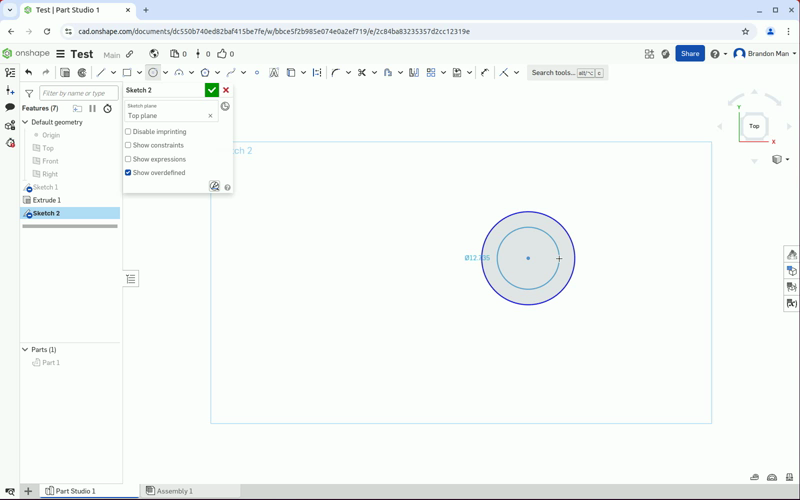
click(559, 258)
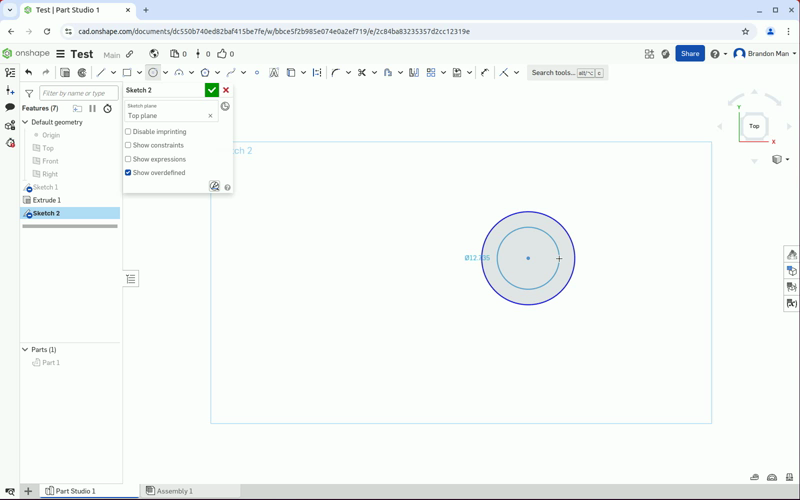
key(esc)
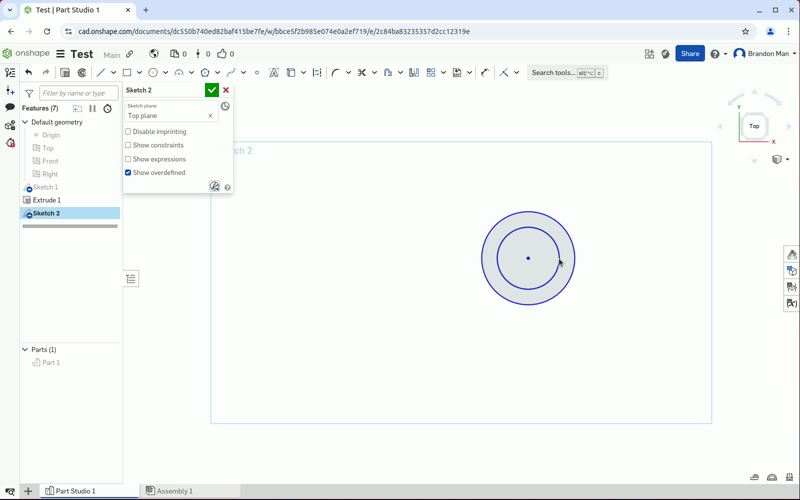
mouse_move(495, 234)
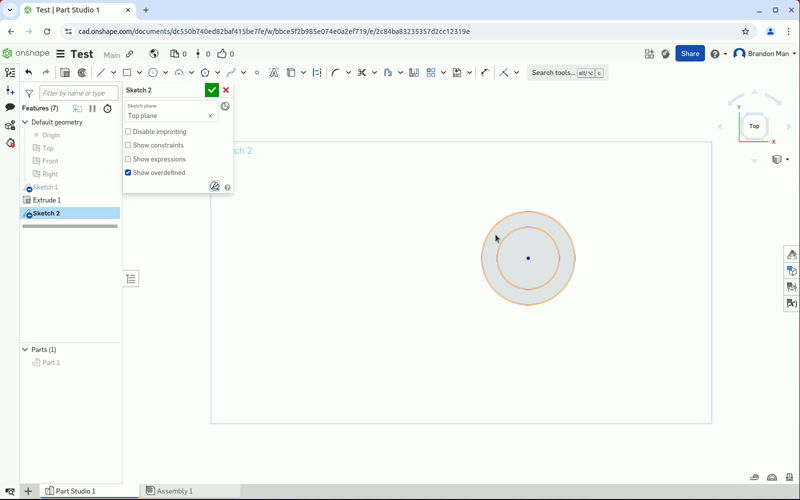
click(495, 234)
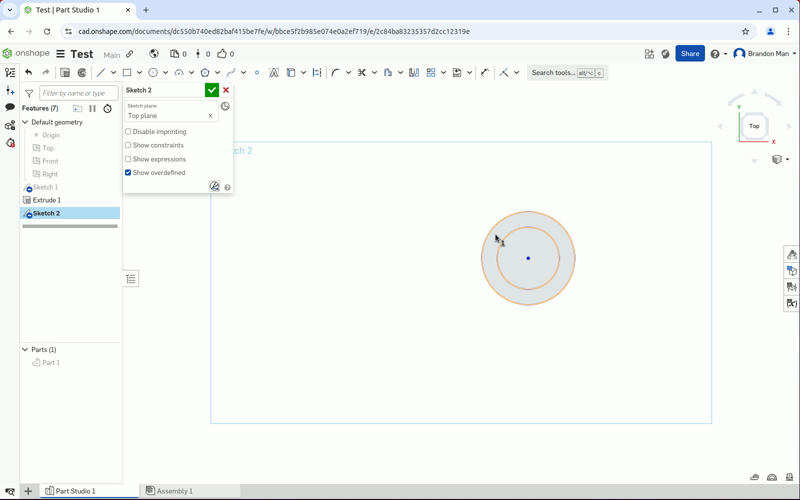
mouse_move(73, 352)
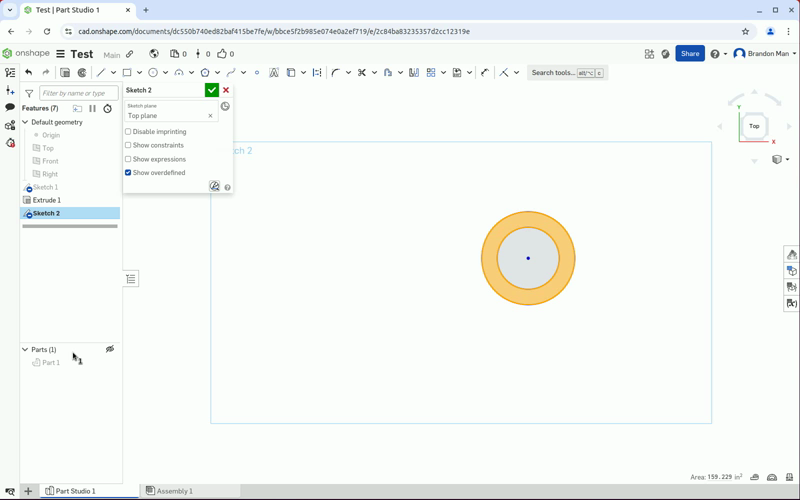
key(shift+y)
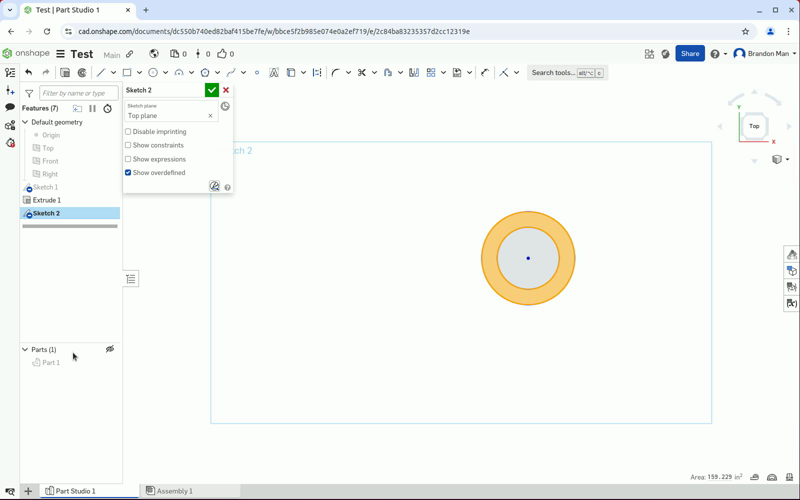
key(shift+e)
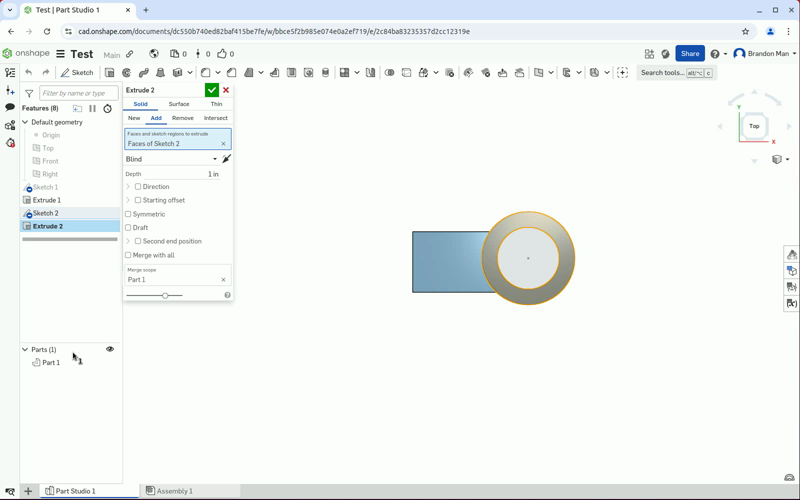
mouse_move(143, 106)
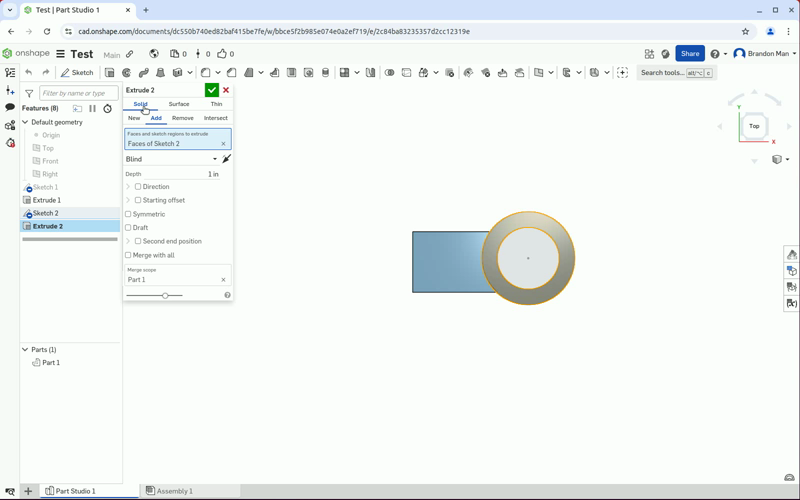
click(143, 106)
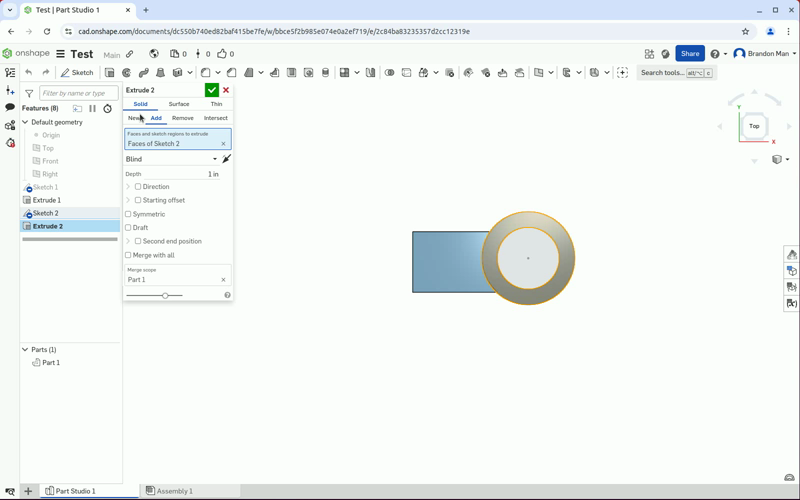
mouse_move(137, 120)
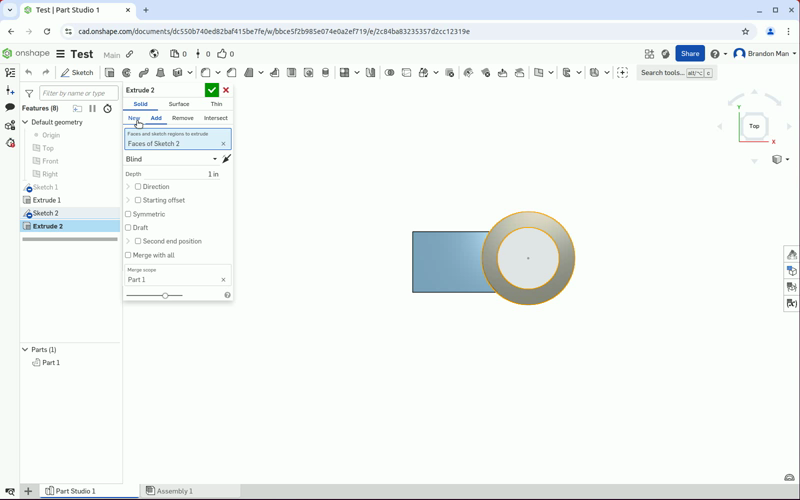
click(137, 120)
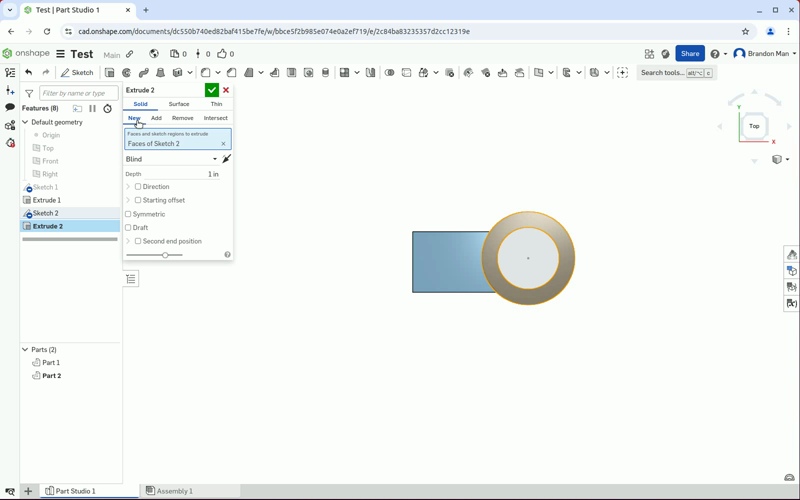
key(tab, 4)
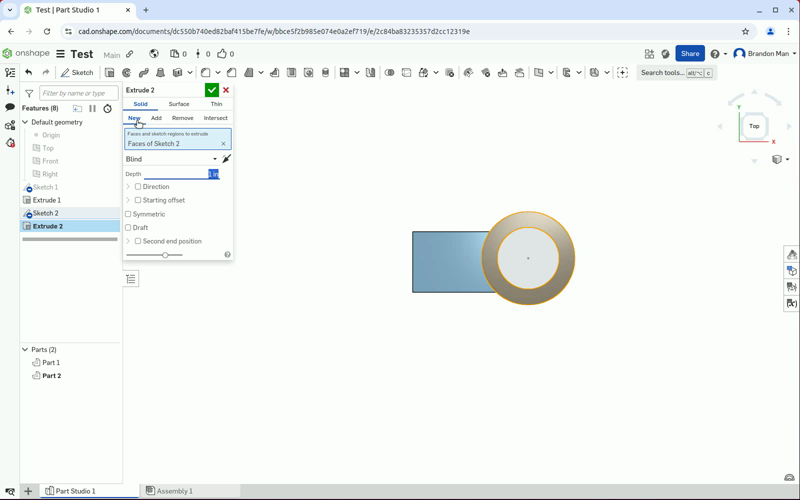
text(7.703)
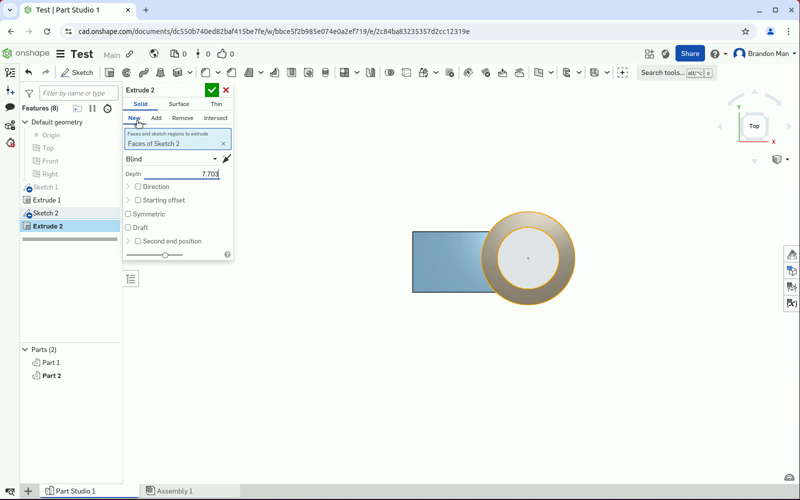
key(enter)
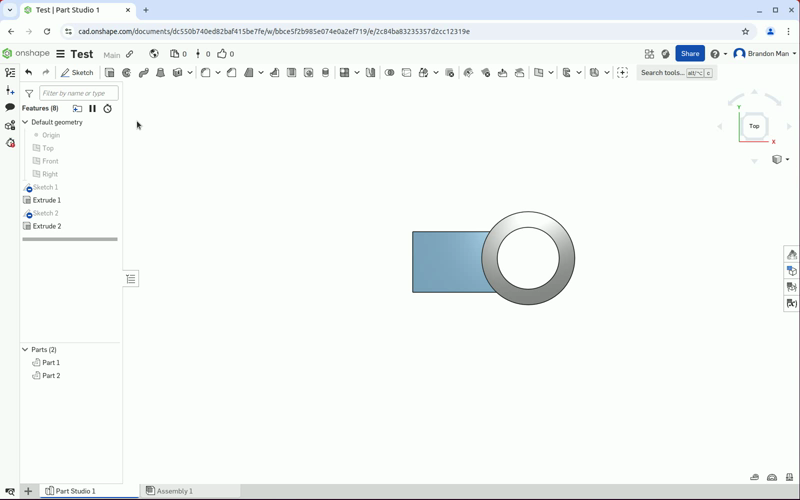
key(shift+h)
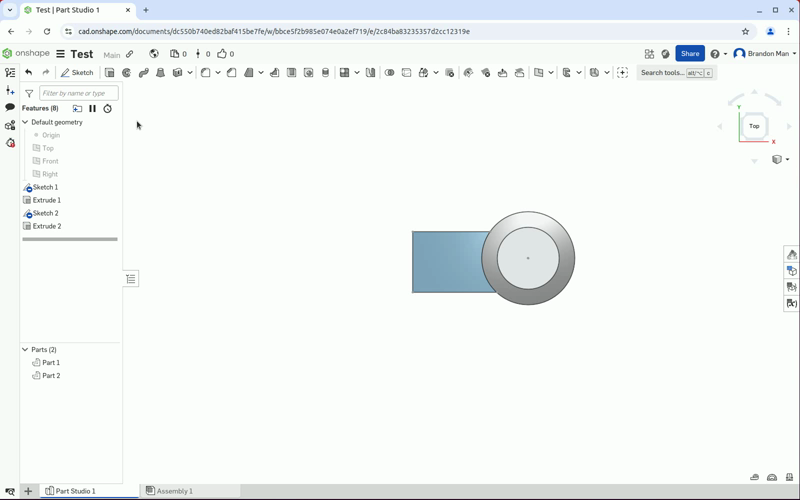
key(shift+h)
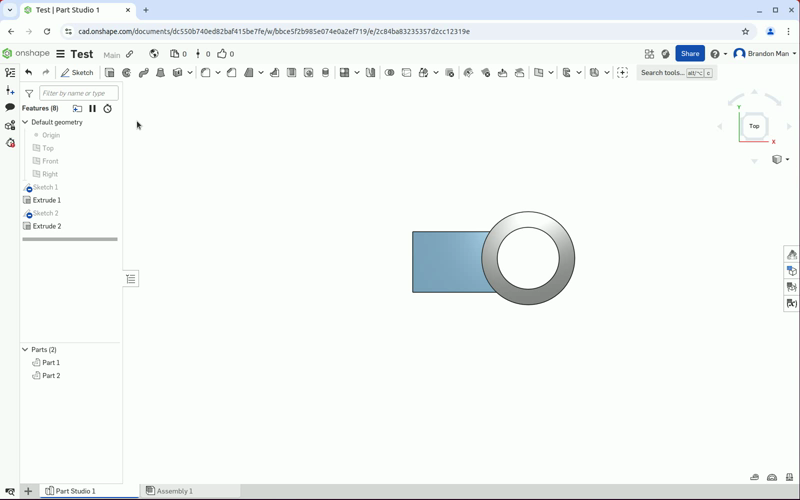
mouse_move(73, 189)
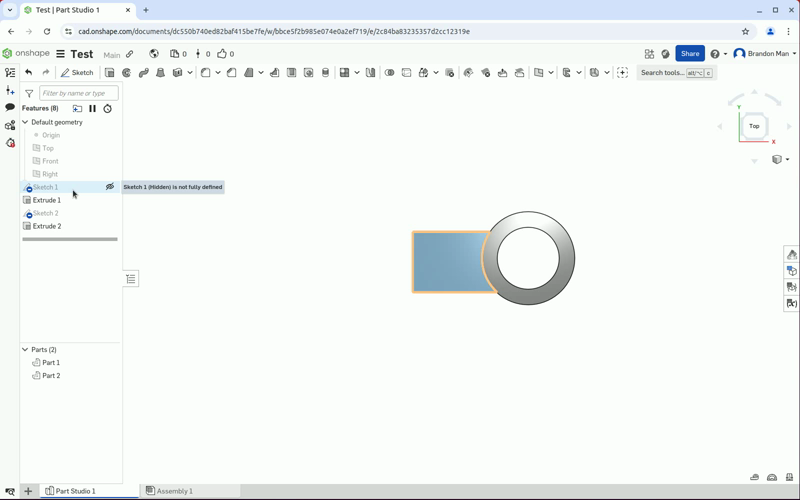
click(73, 189)
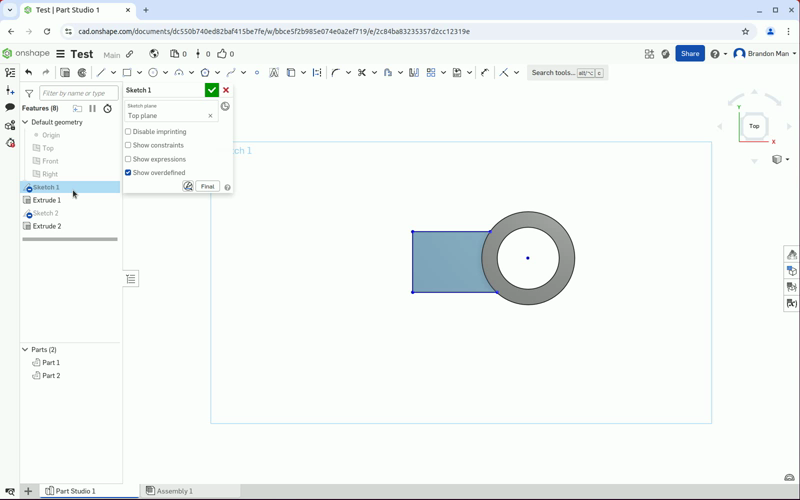
mouse_move(229, 92)
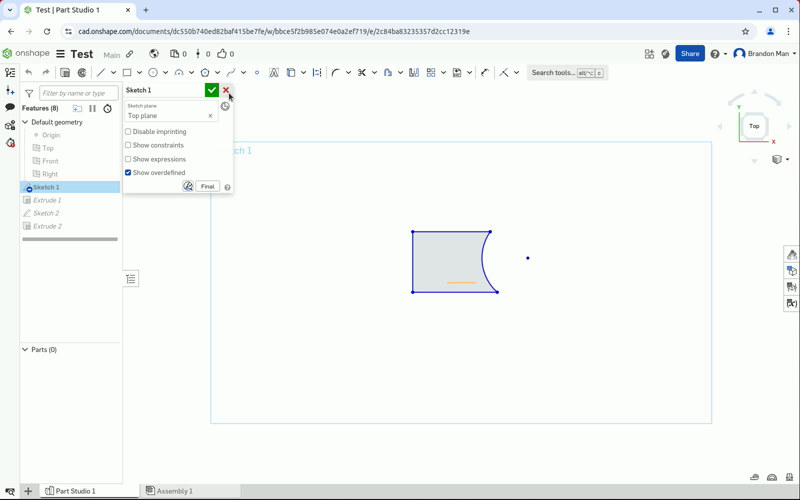
click(229, 92)
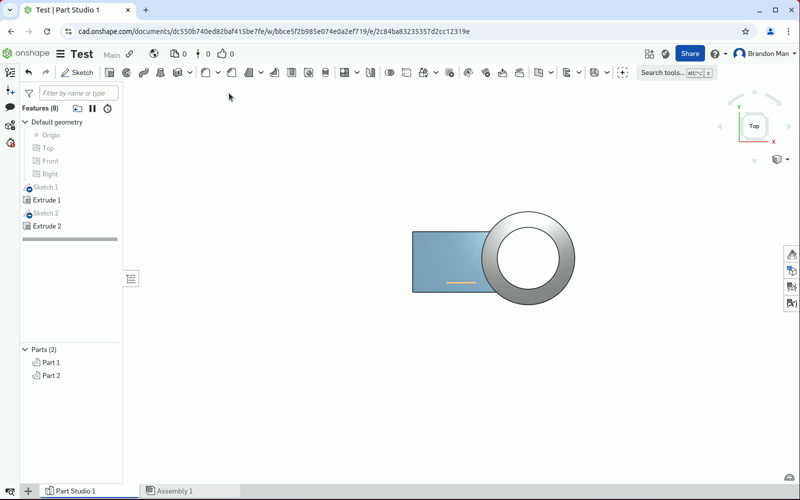
mouse_move(541, 75)
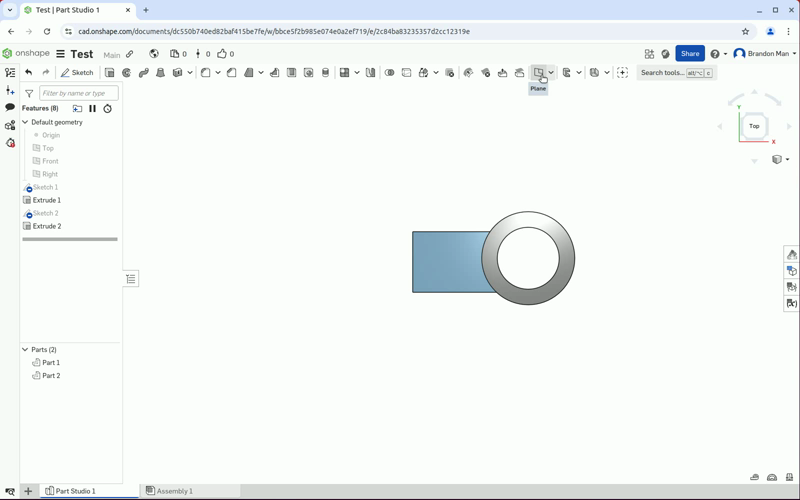
click(541, 75)
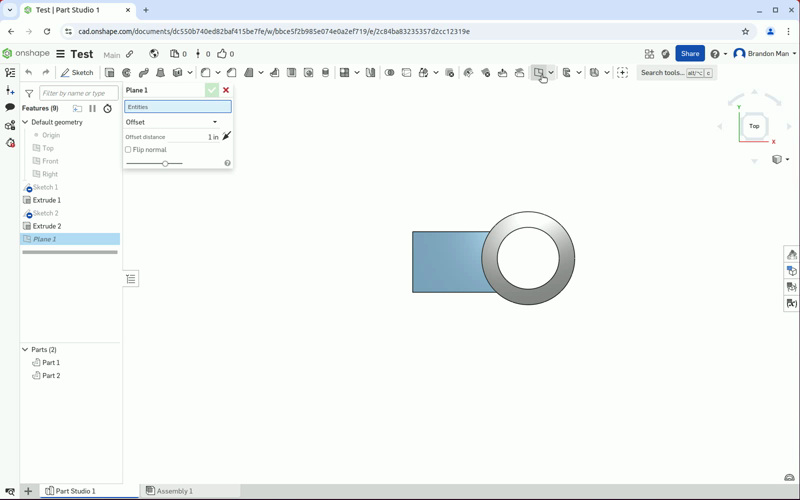
mouse_move(73, 150)
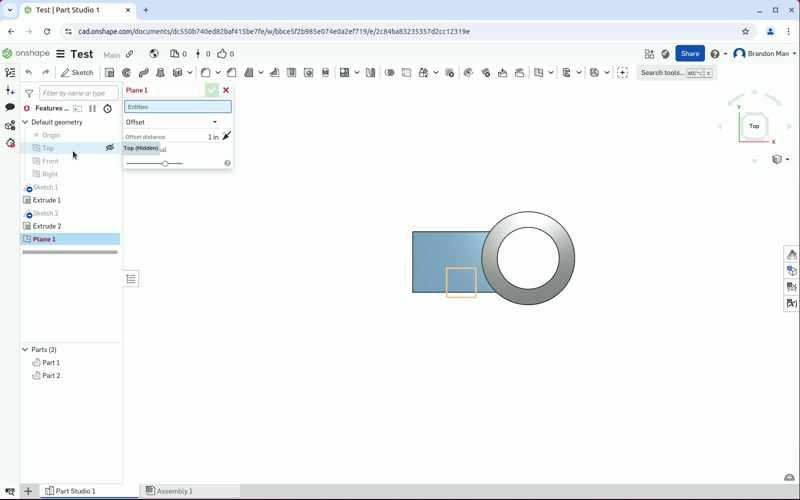
click(73, 150)
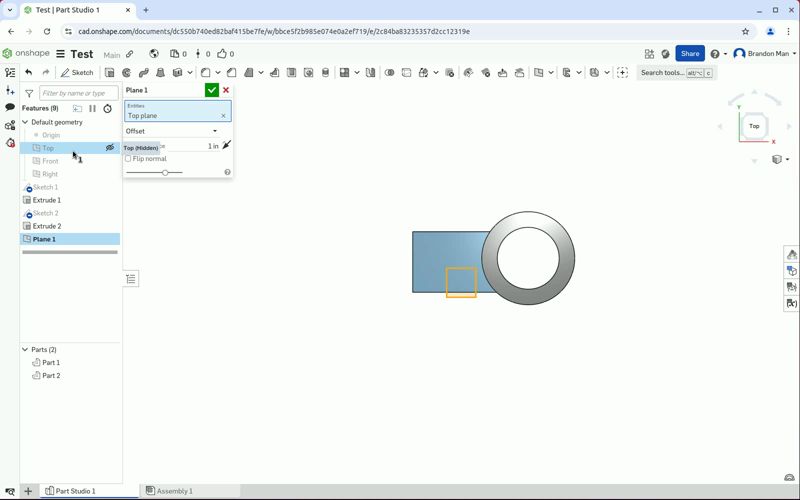
key(tab, 2)
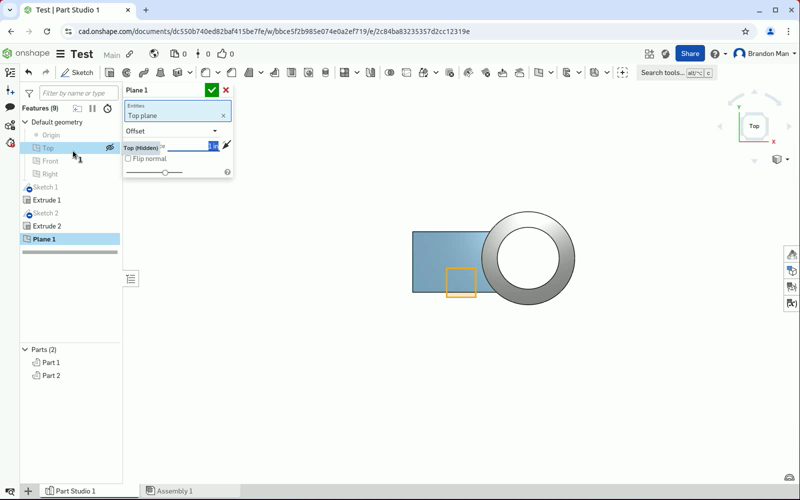
text(1.91)
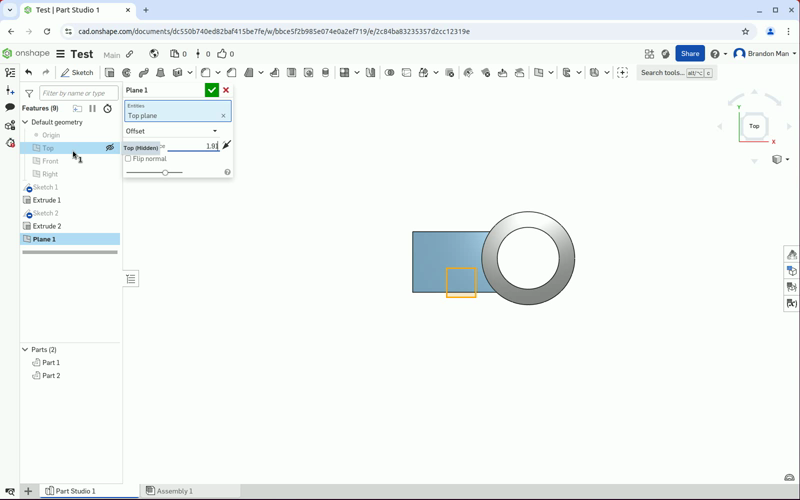
key(enter, 2)
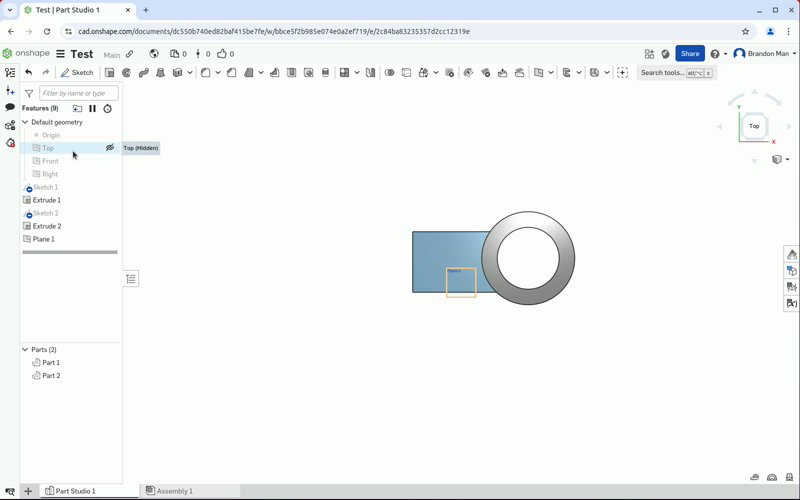
key(shift+s)
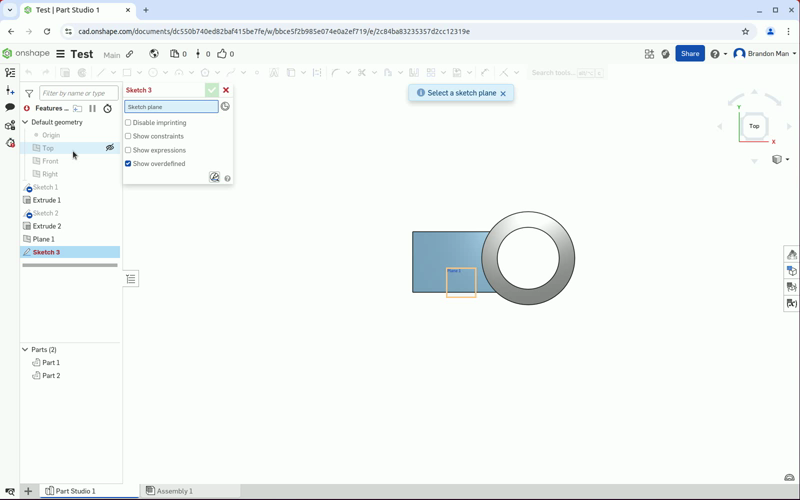
mouse_move(73, 241)
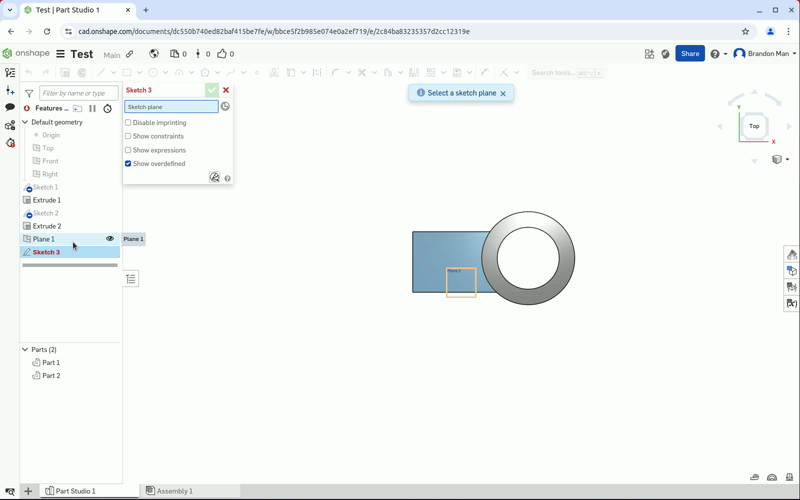
click(73, 241)
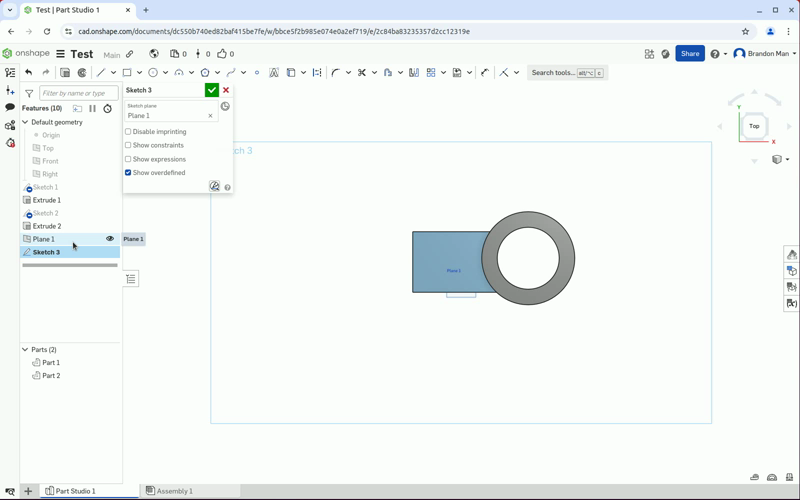
mouse_move(73, 352)
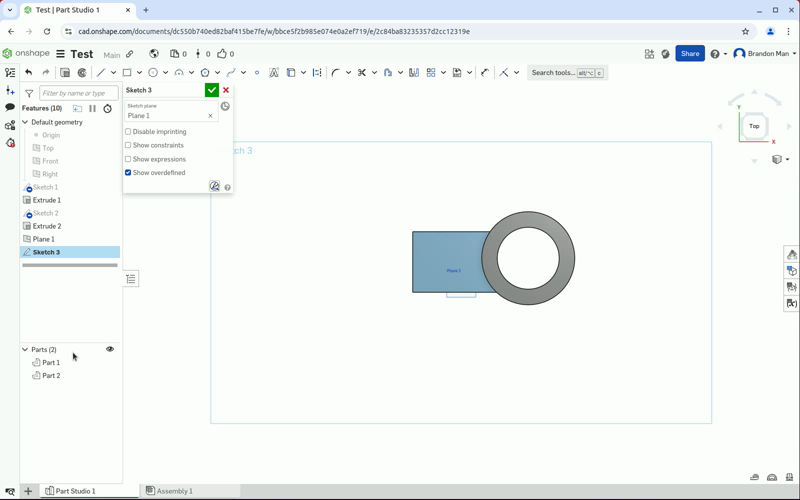
key(y)
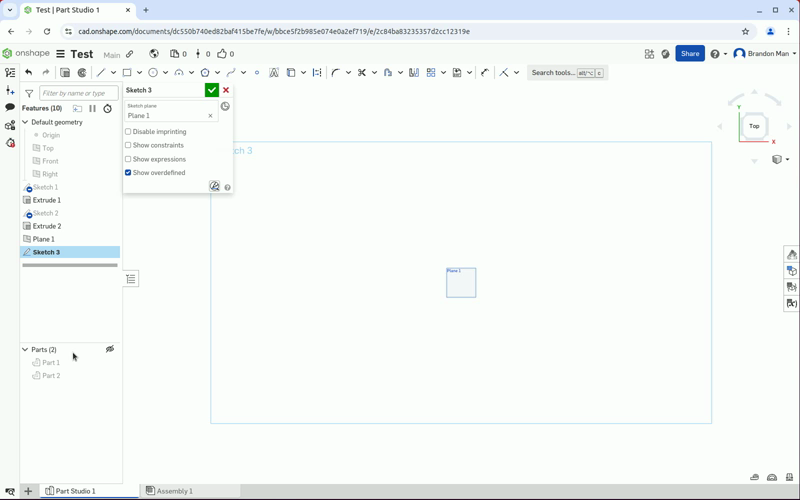
key(l)
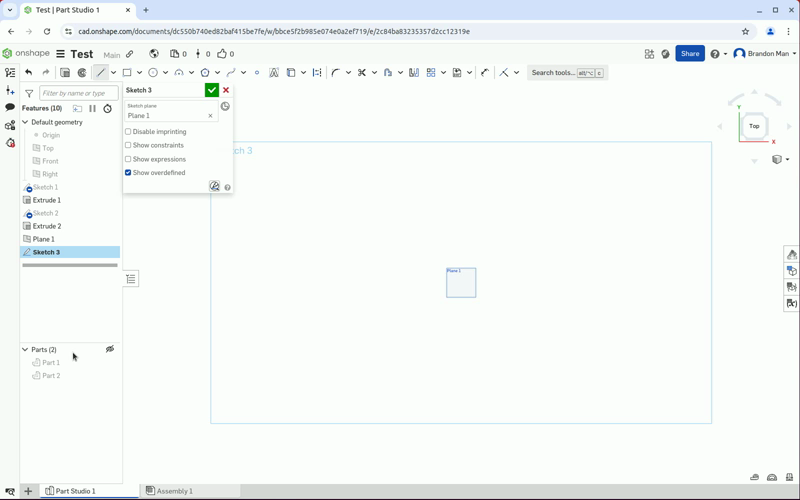
key_down(shift)
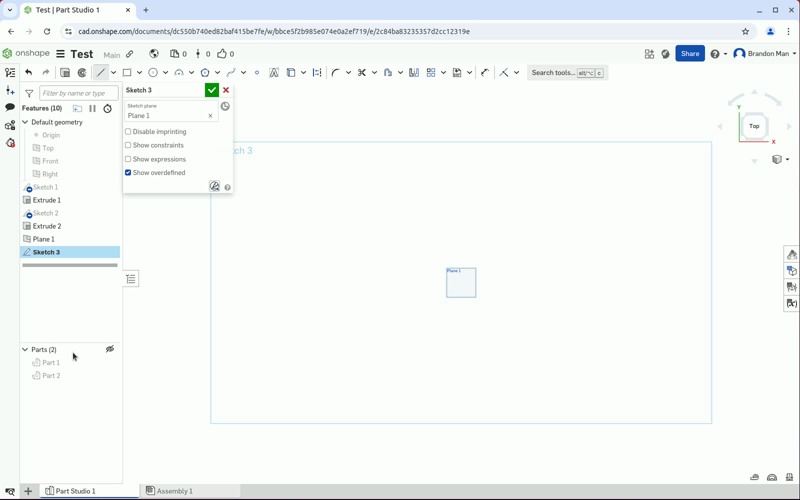
mouse_move(427, 270)
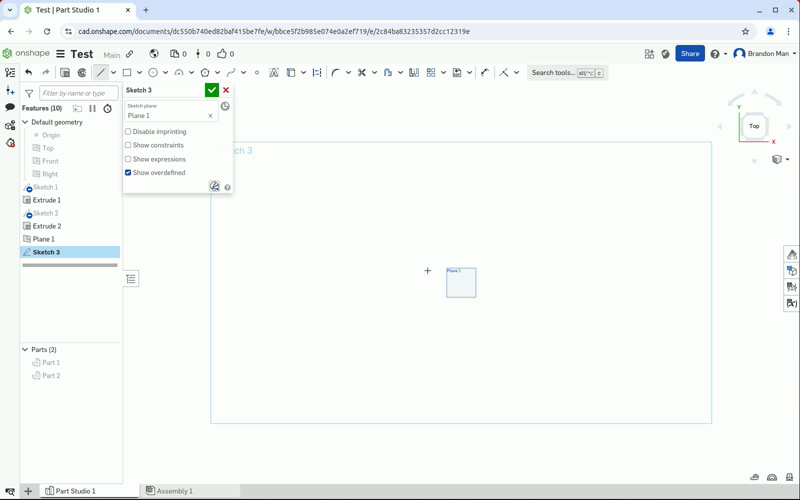
click(427, 270)
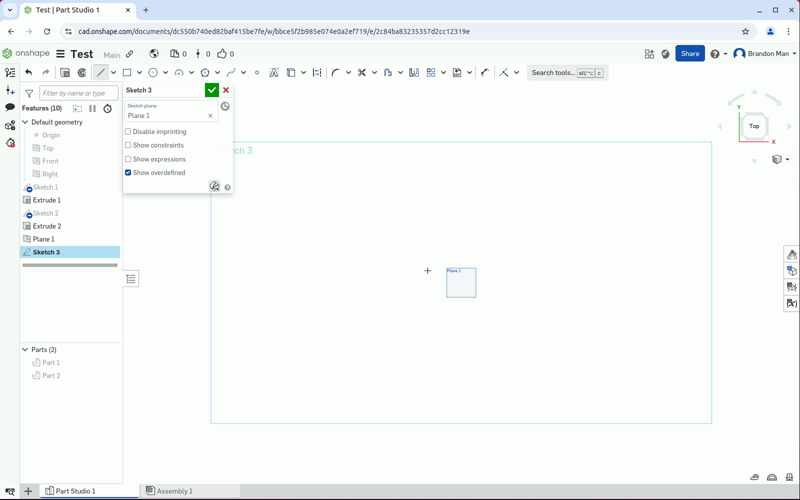
key_up(shift)
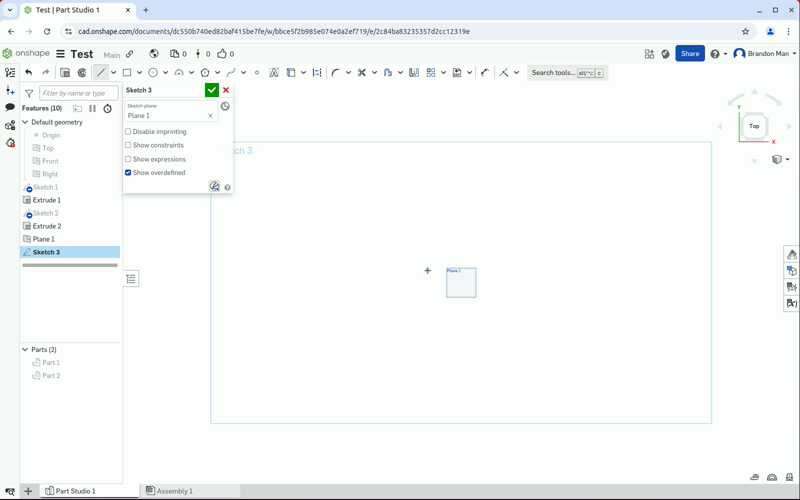
key_down(shift)
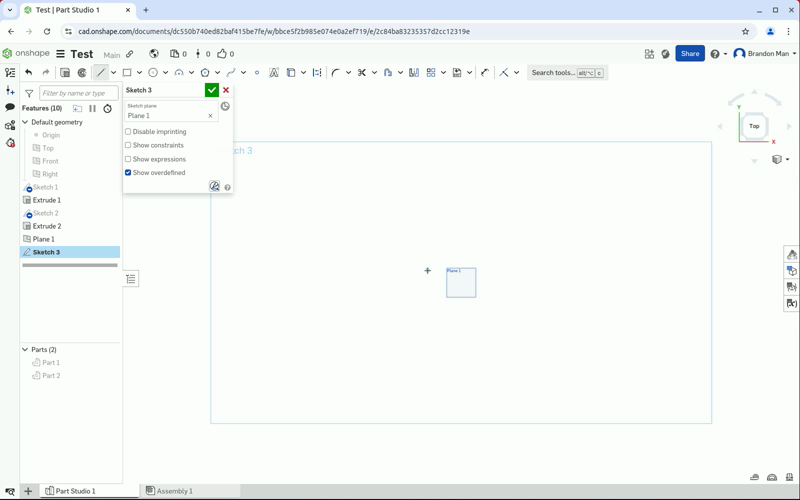
mouse_move(457, 270)
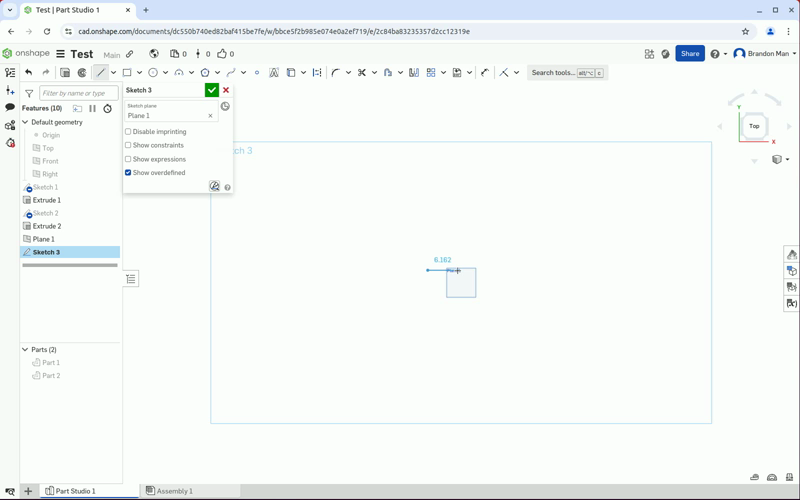
mouse_move(482, 270)
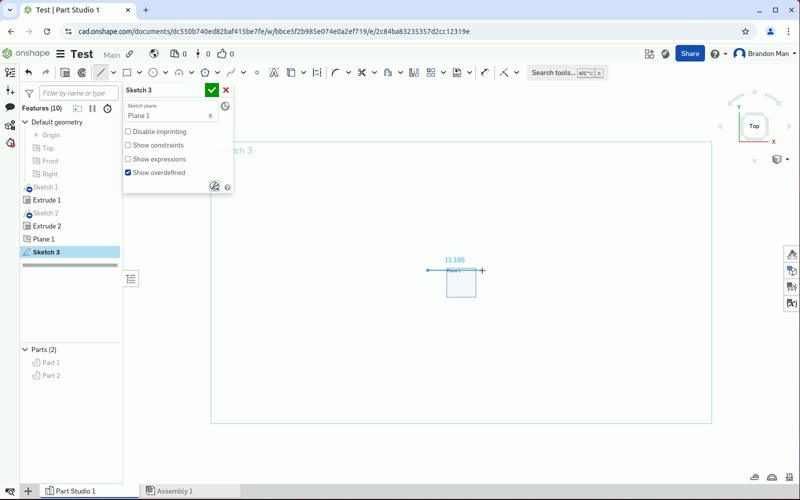
click(482, 270)
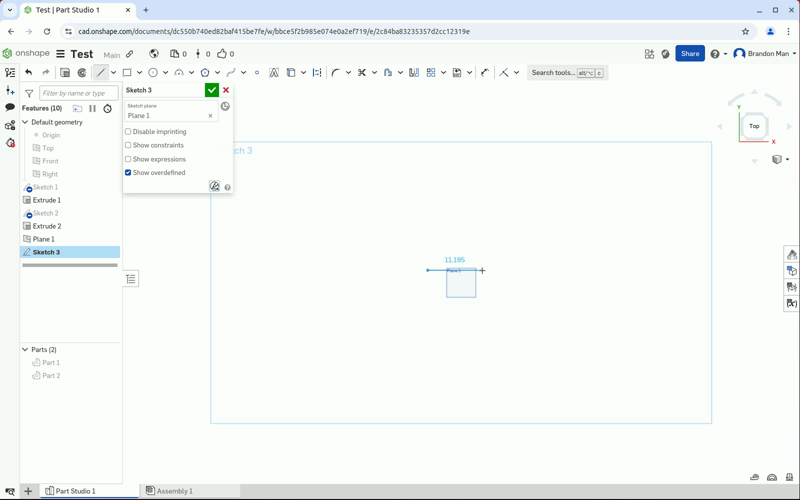
key_up(shift)
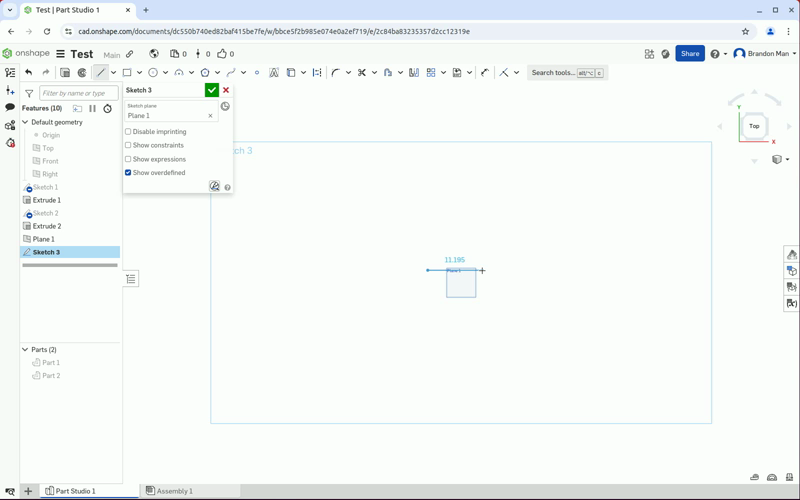
key_down(shift)
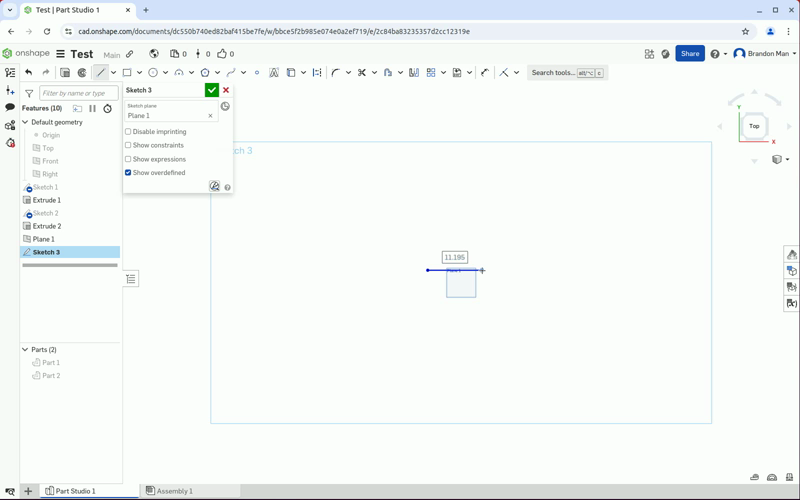
mouse_move(512, 270)
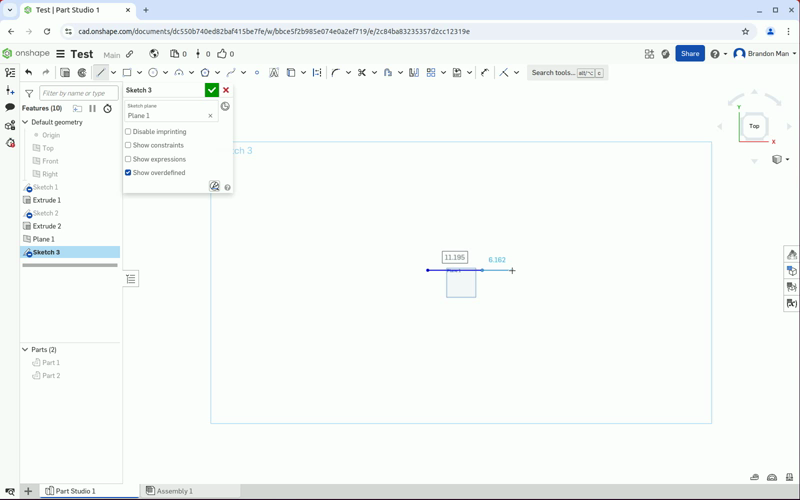
mouse_move(482, 261)
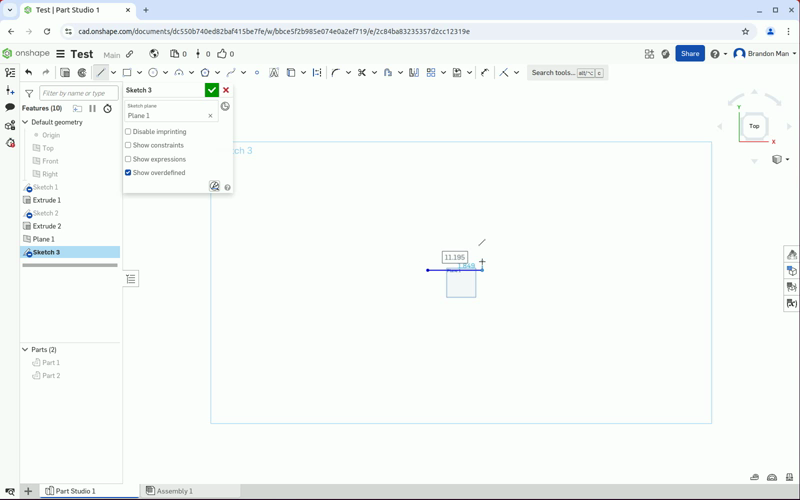
click(482, 261)
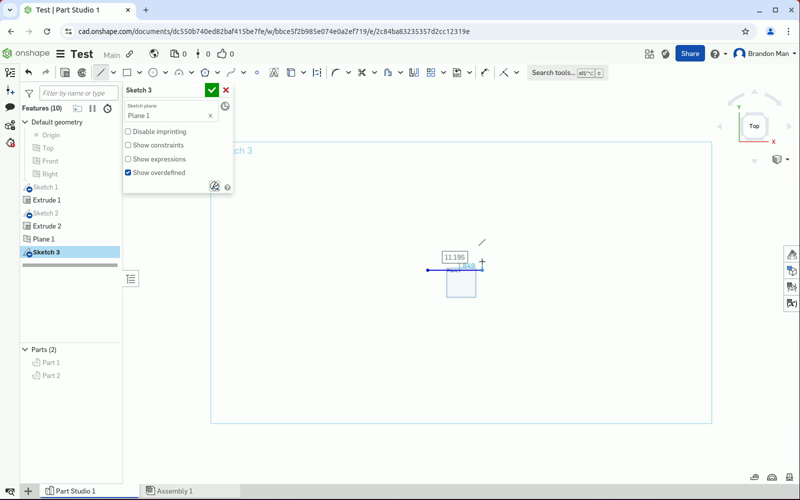
key_up(shift)
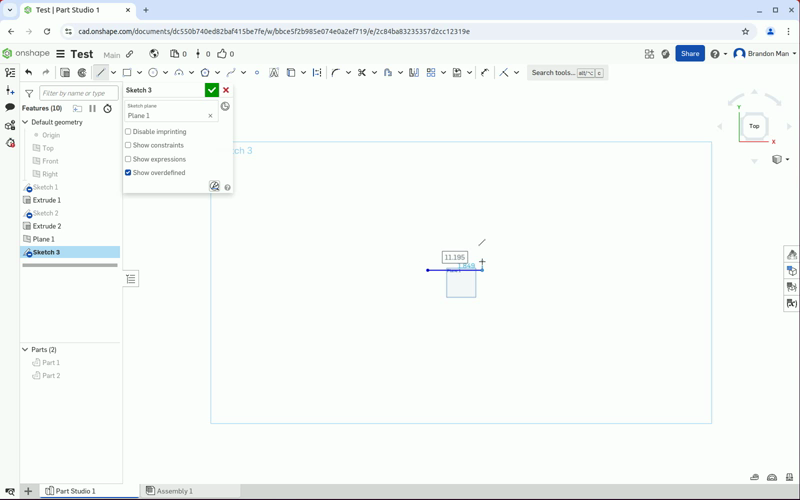
key(esc)
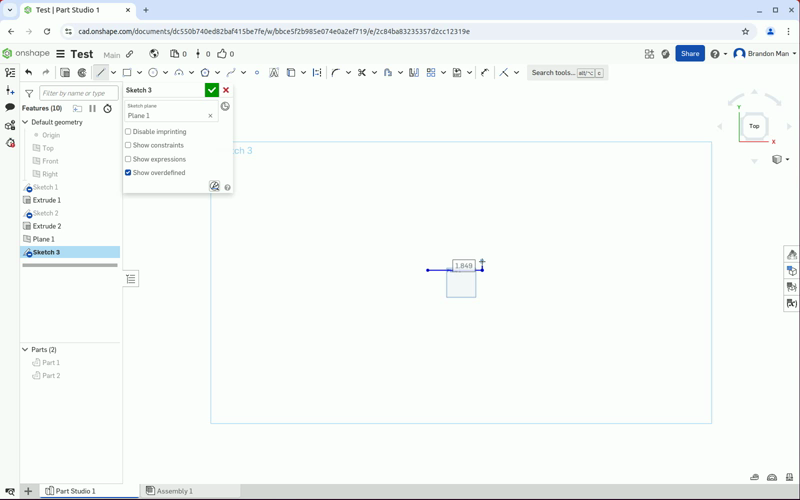
key(a)
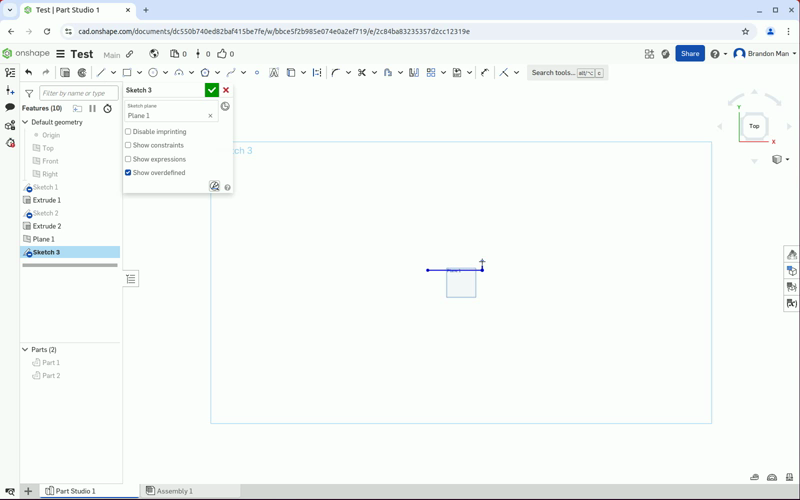
mouse_move(482, 261)
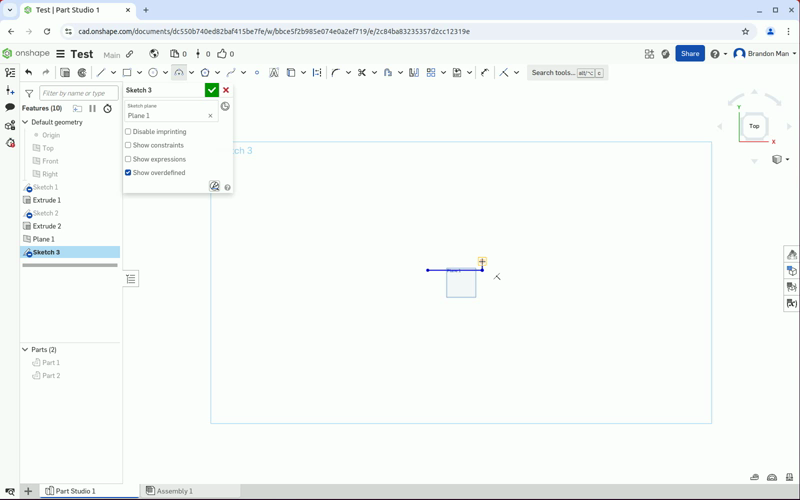
click(482, 261)
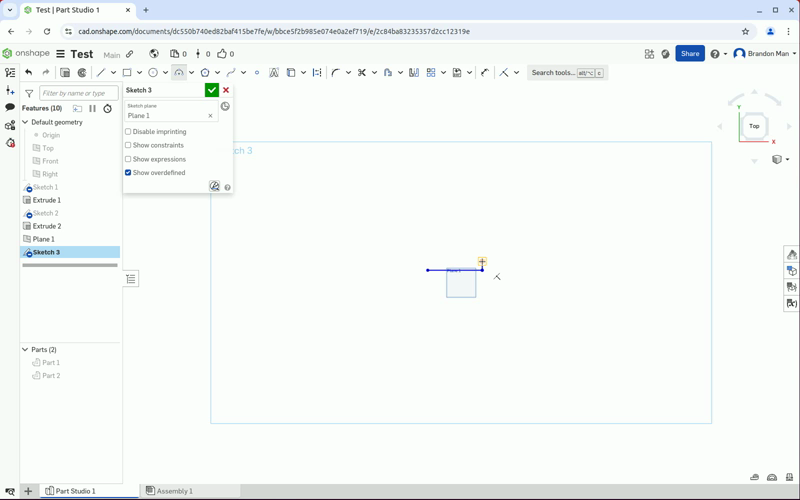
key_down(shift)
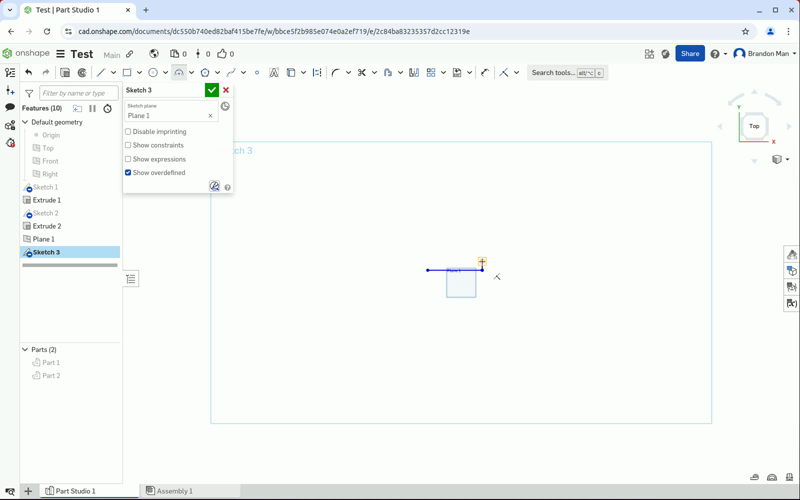
mouse_move(482, 253)
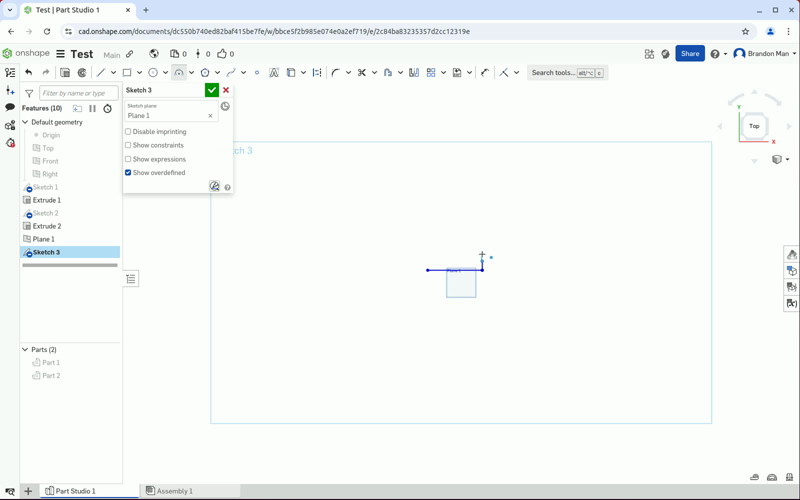
click(482, 253)
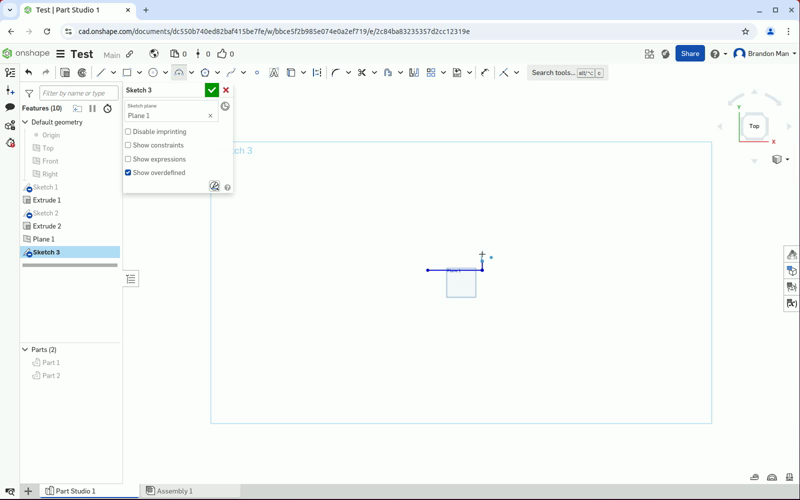
mouse_move(483, 257)
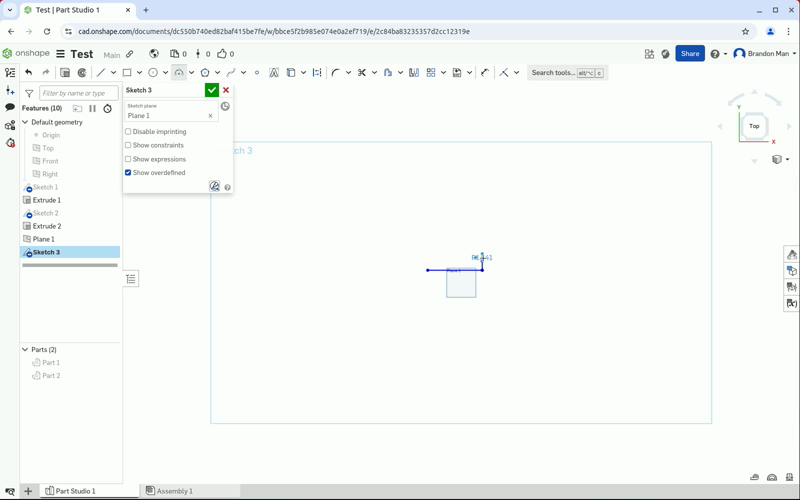
scroll(6)
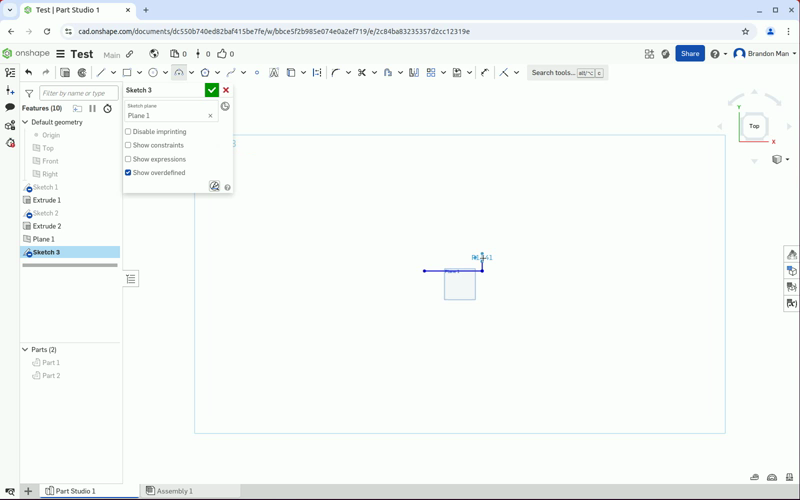
scroll(6)
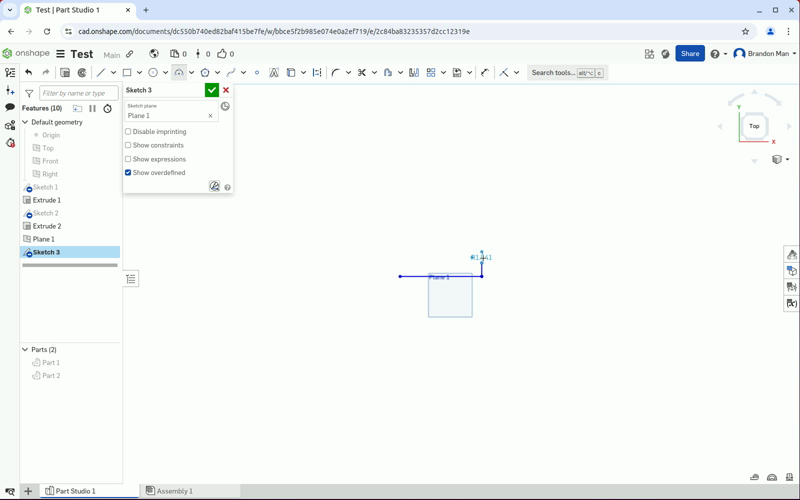
scroll(6)
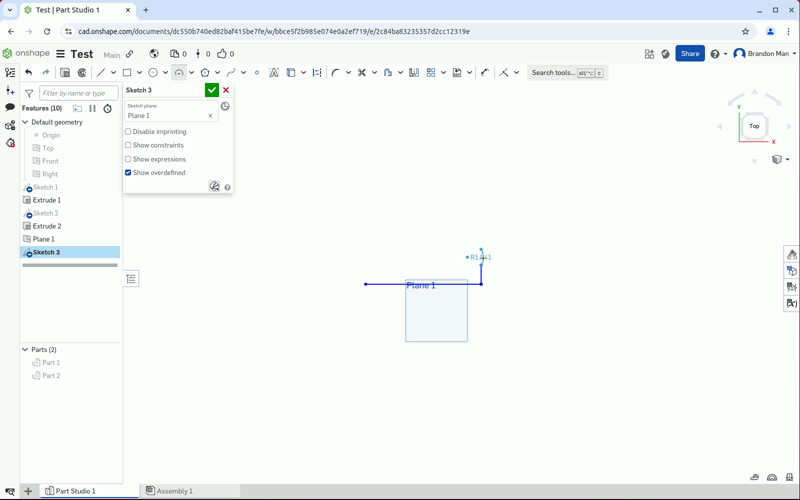
scroll(6)
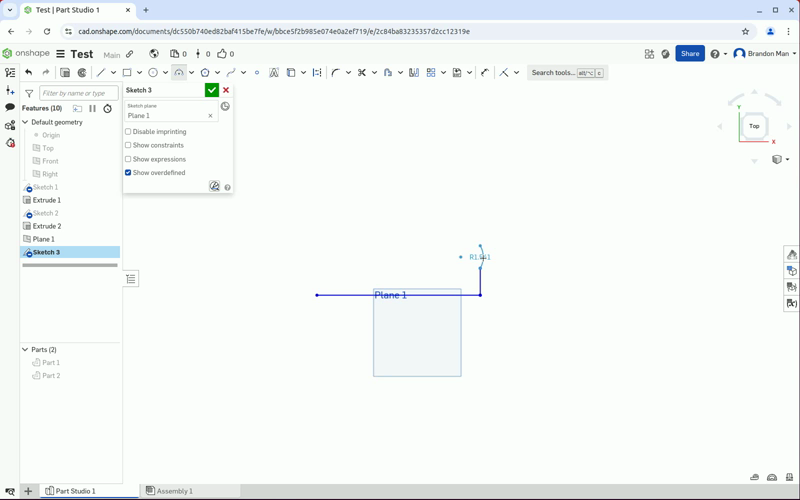
scroll(6)
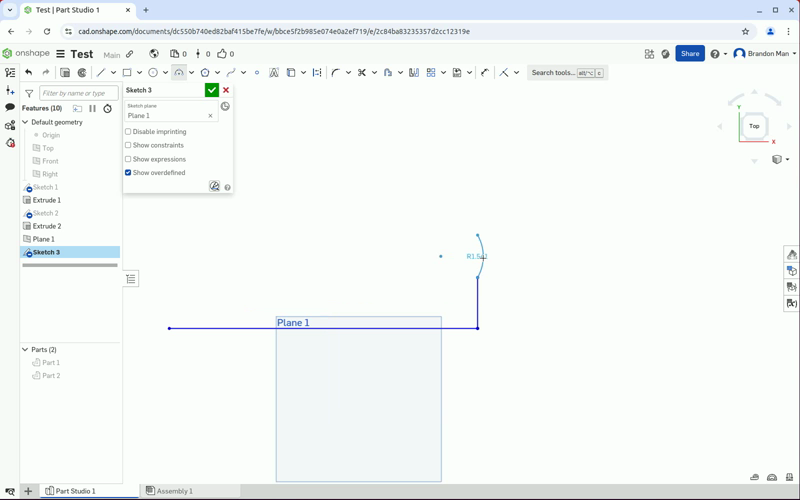
scroll(6)
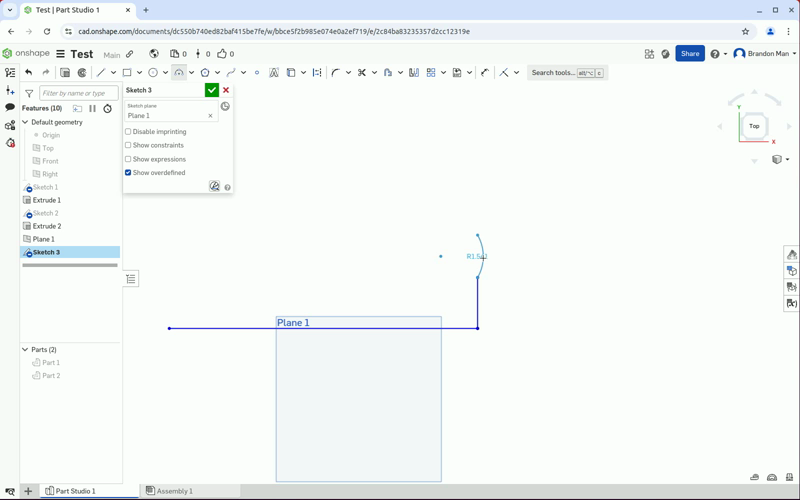
scroll(6)
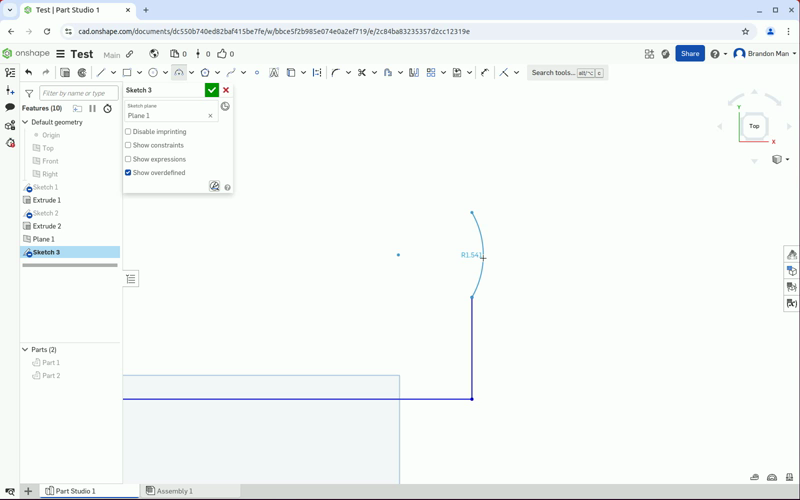
click(483, 257)
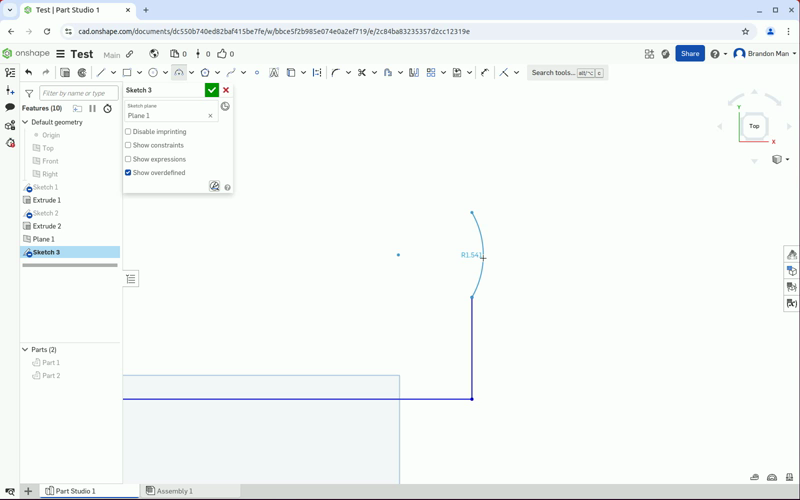
scroll(-6)
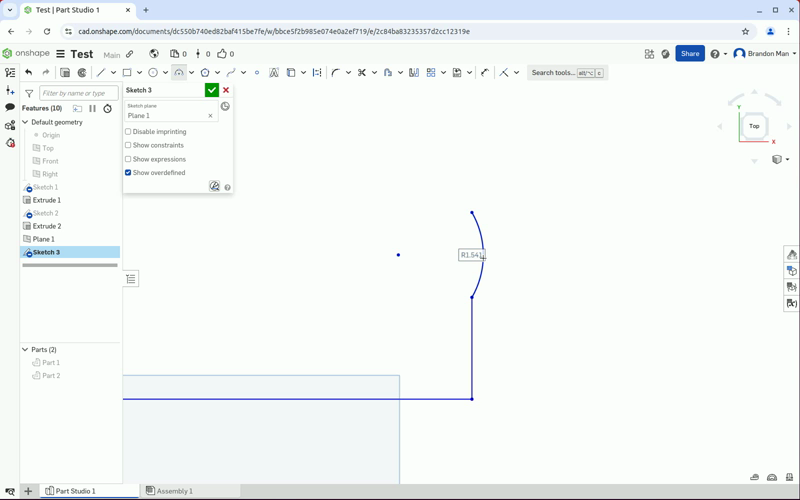
scroll(-6)
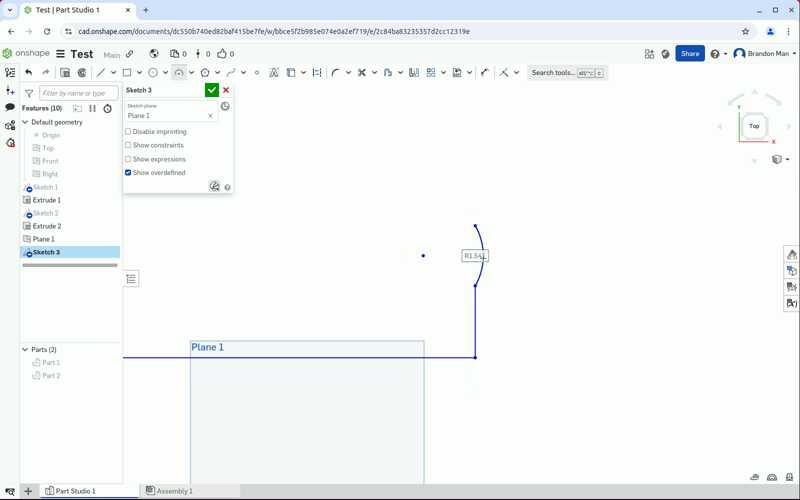
scroll(-6)
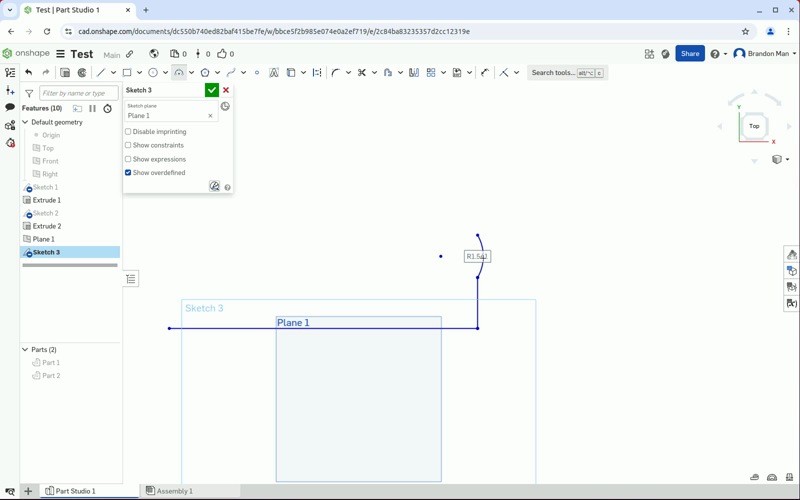
scroll(-6)
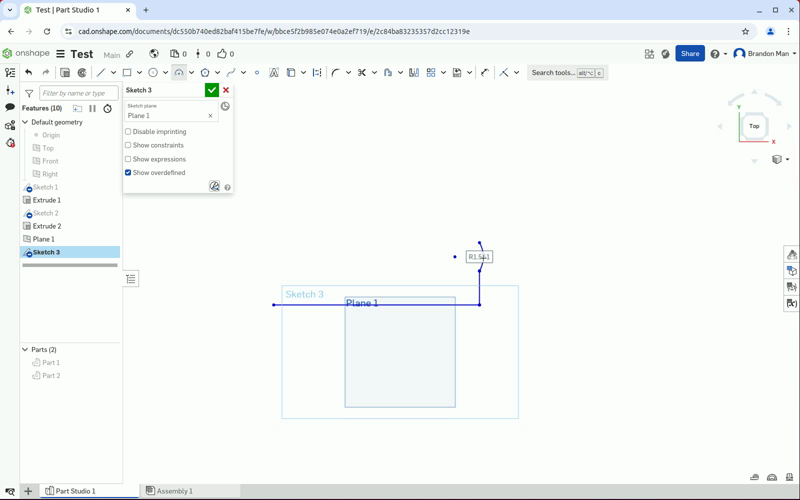
scroll(-6)
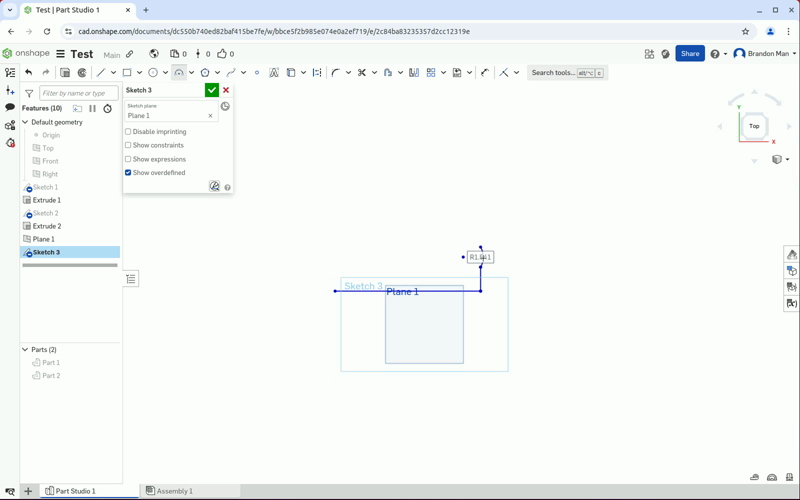
scroll(-6)
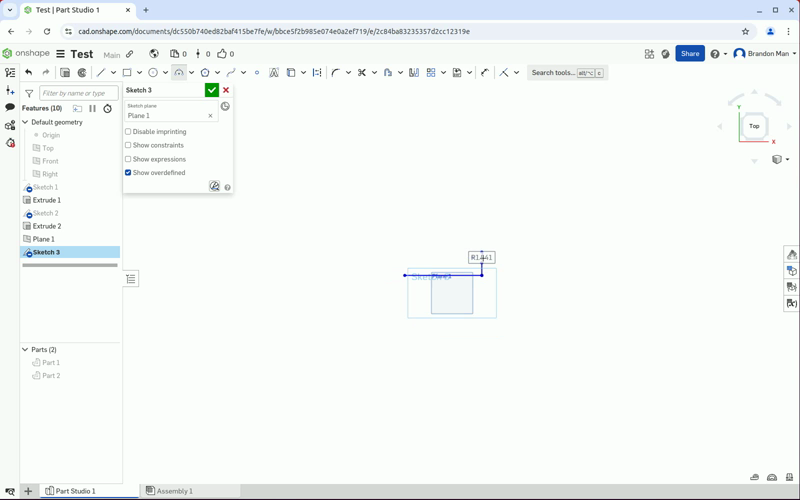
scroll(-6)
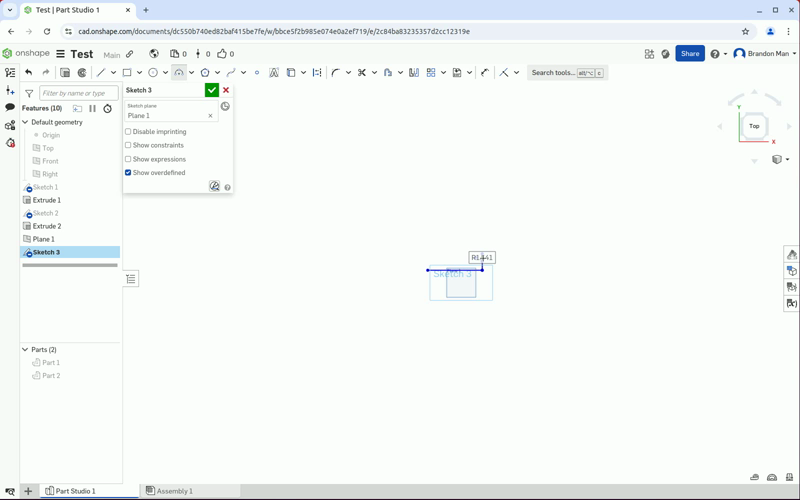
key_up(shift)
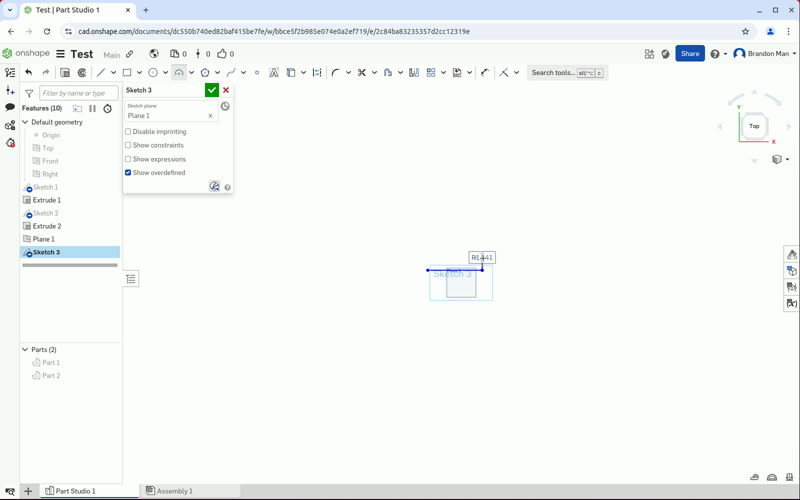
key(esc)
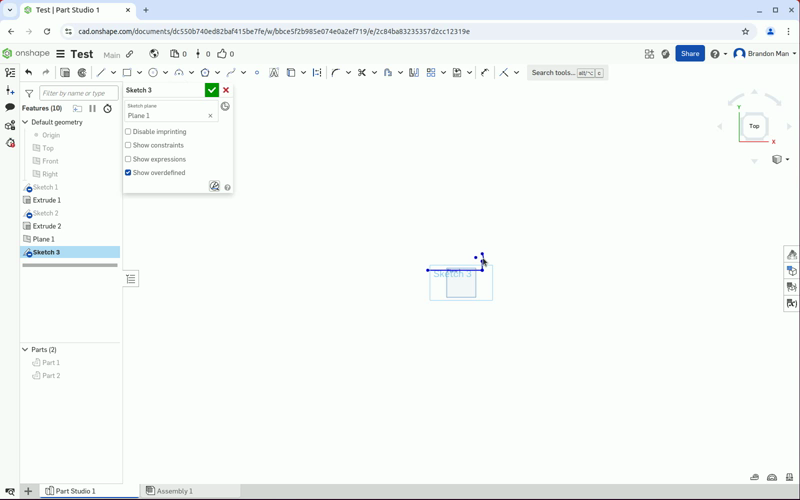
key(l)
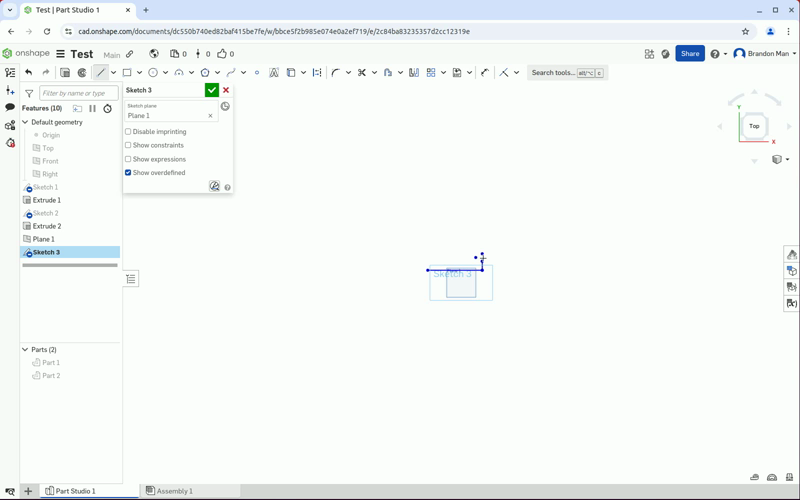
mouse_move(482, 253)
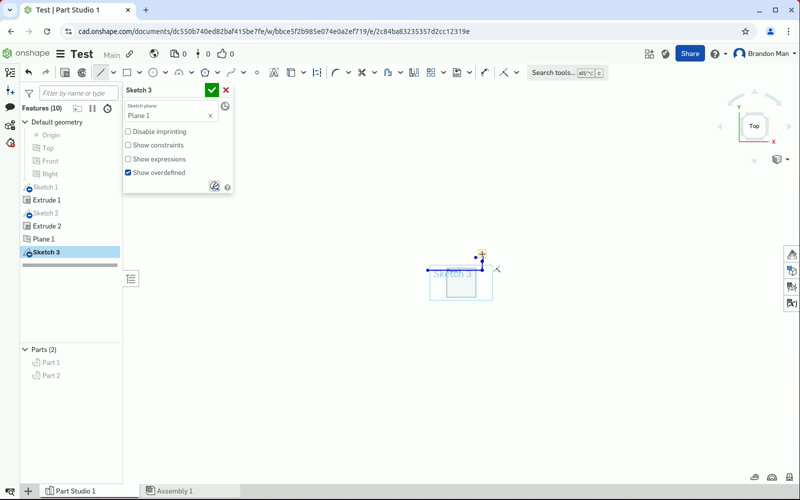
scroll(6)
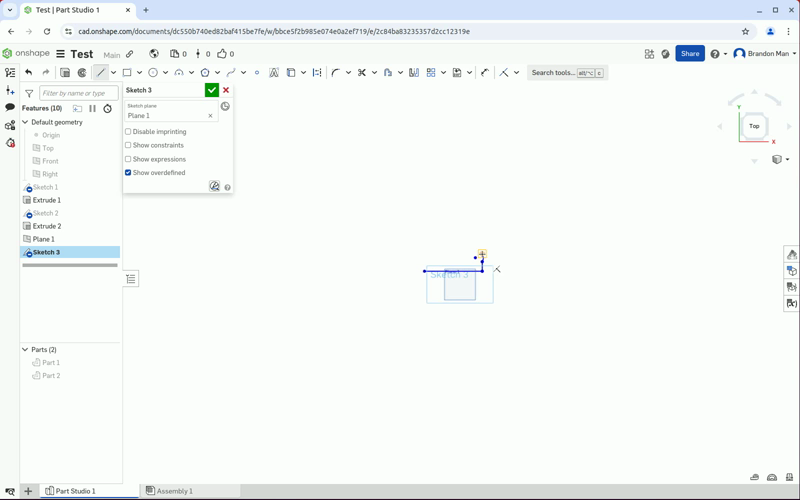
scroll(6)
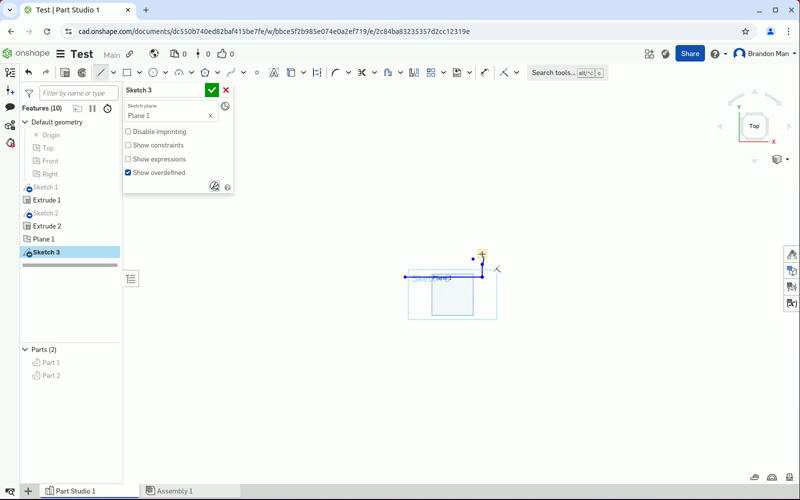
scroll(6)
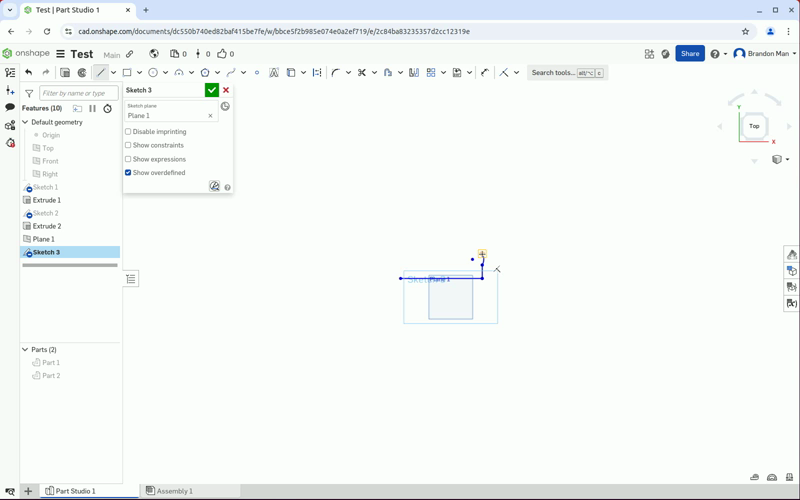
scroll(6)
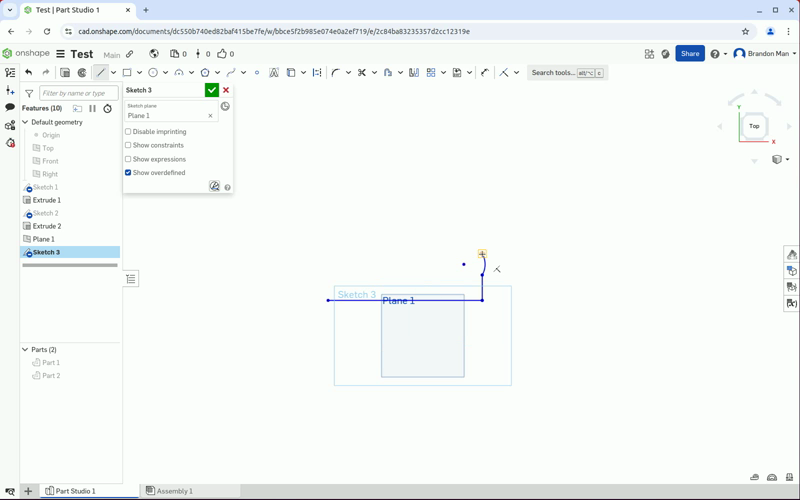
scroll(6)
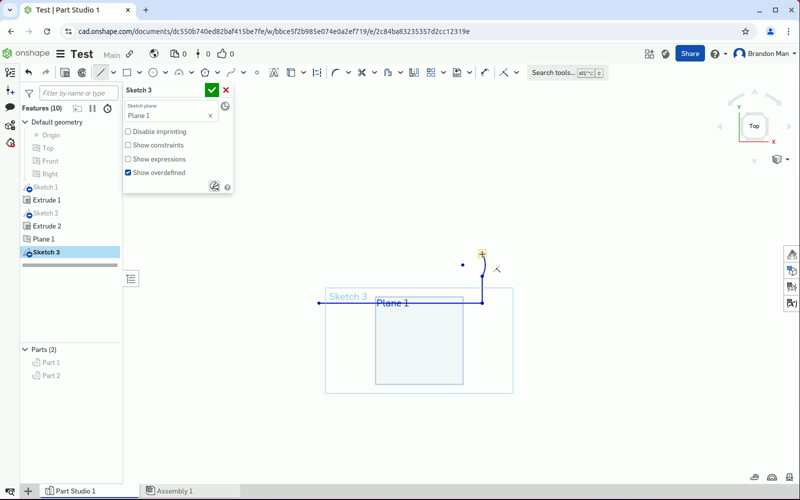
scroll(6)
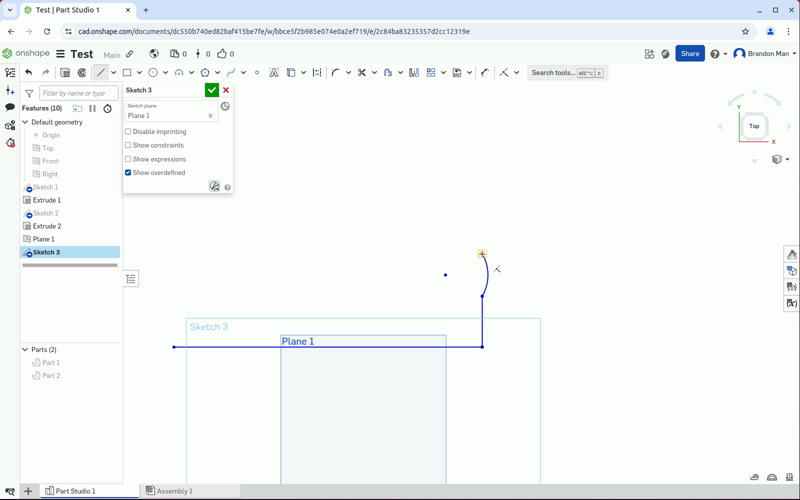
scroll(6)
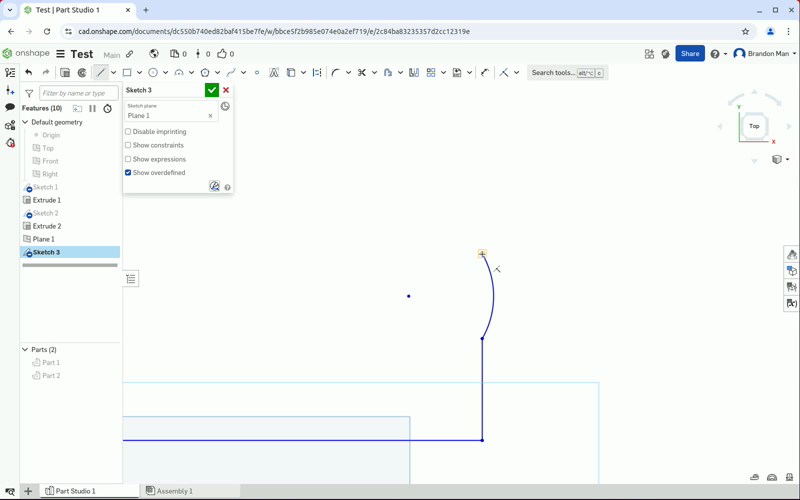
click(482, 253)
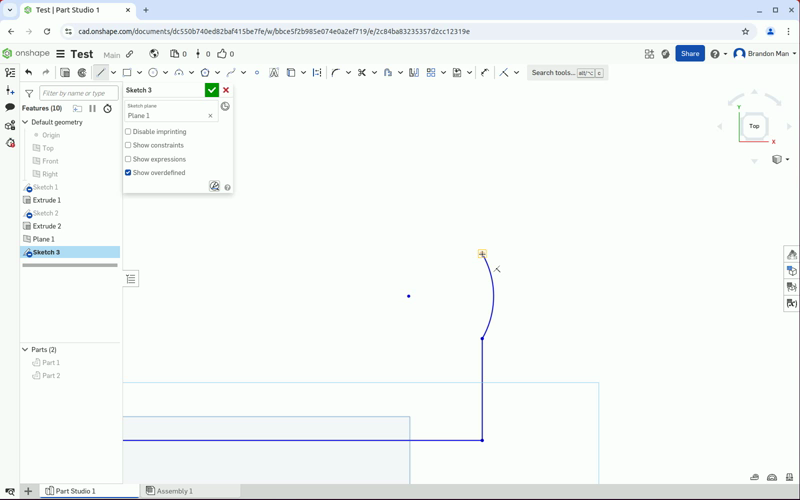
scroll(-6)
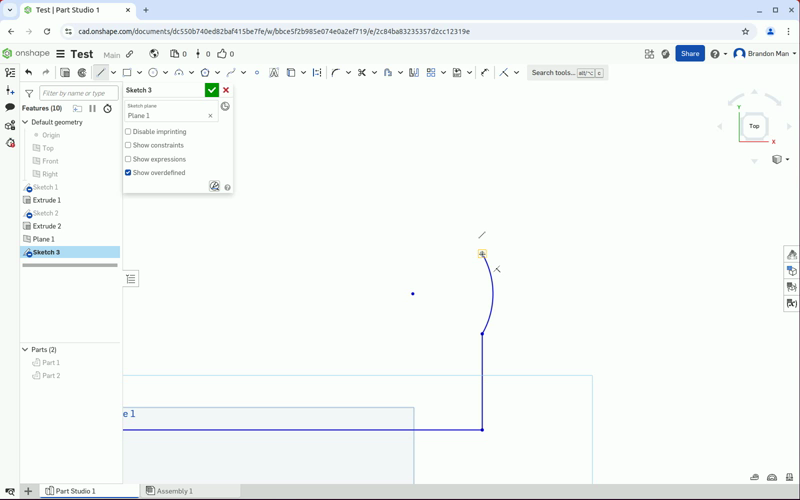
scroll(-6)
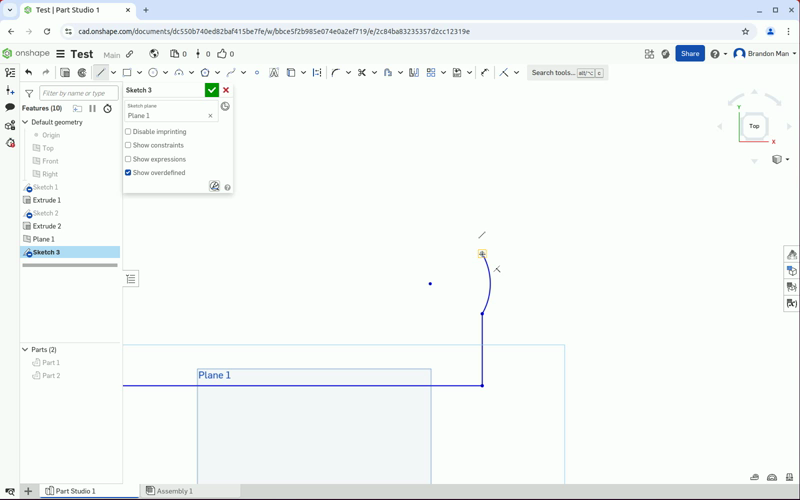
scroll(-6)
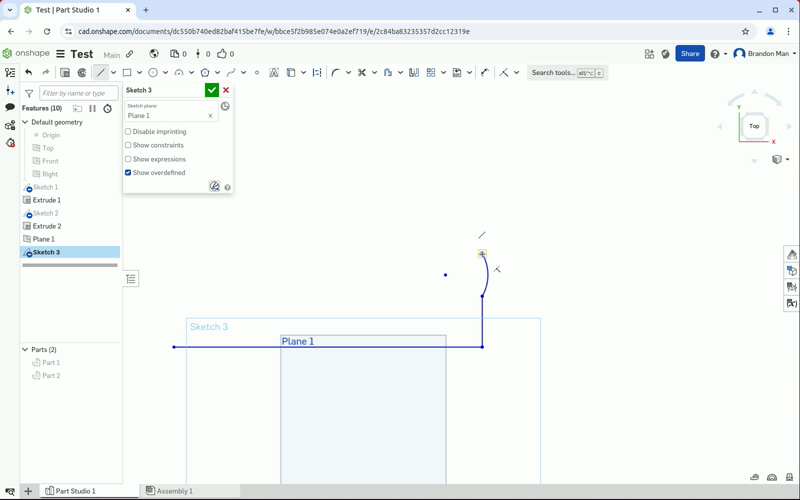
scroll(-6)
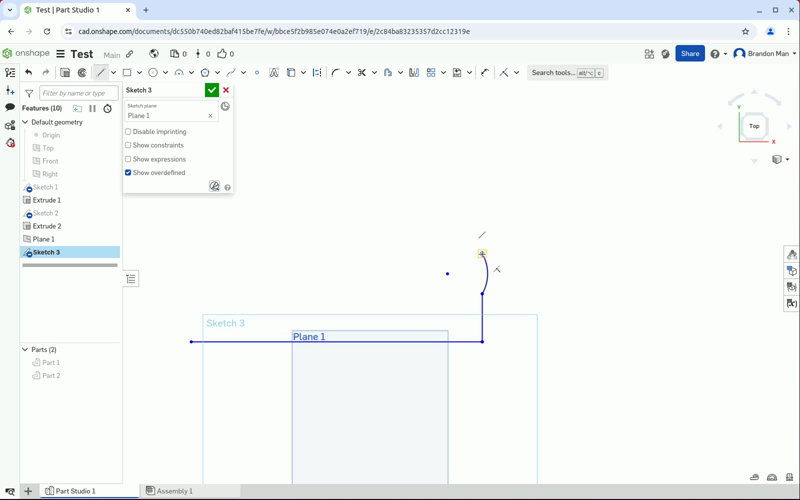
scroll(-6)
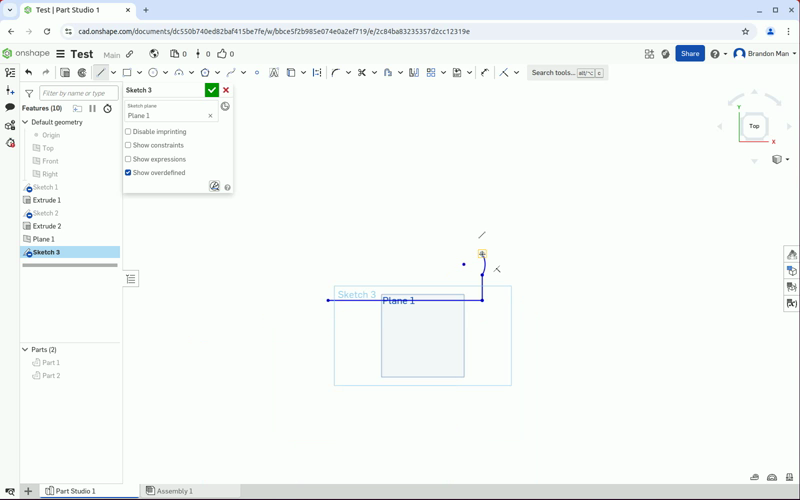
scroll(-6)
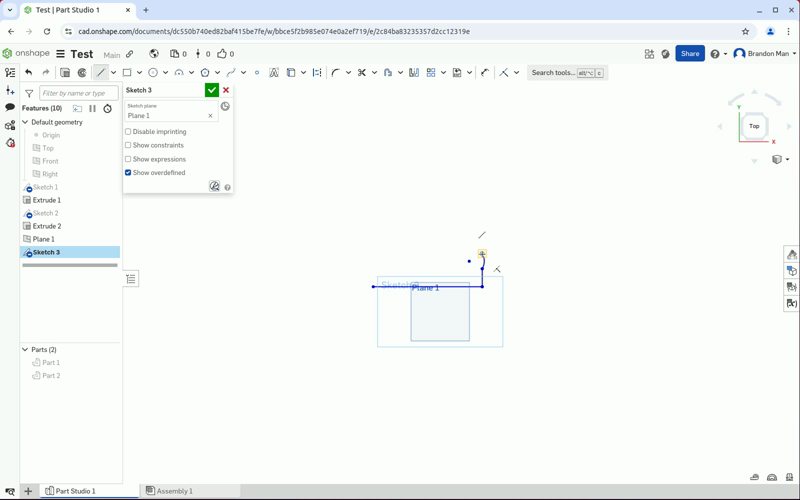
scroll(-6)
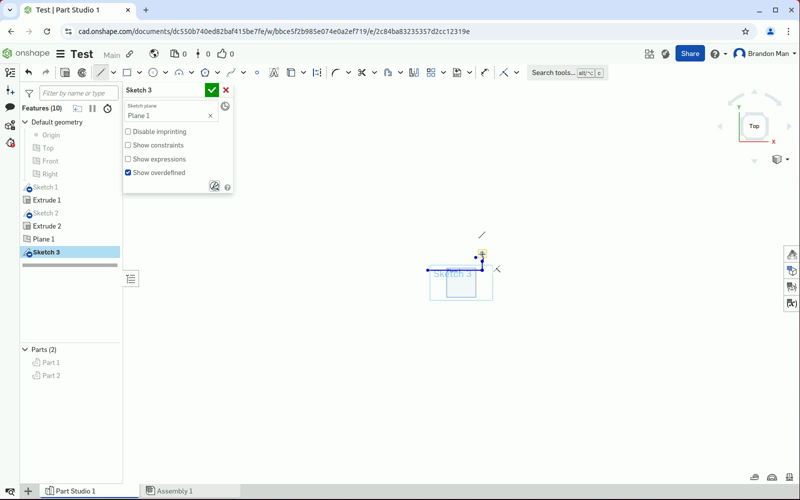
key_down(shift)
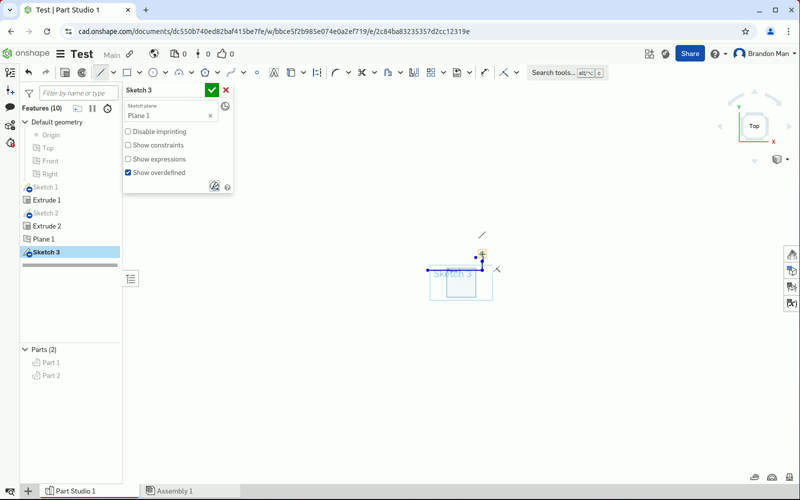
mouse_move(512, 253)
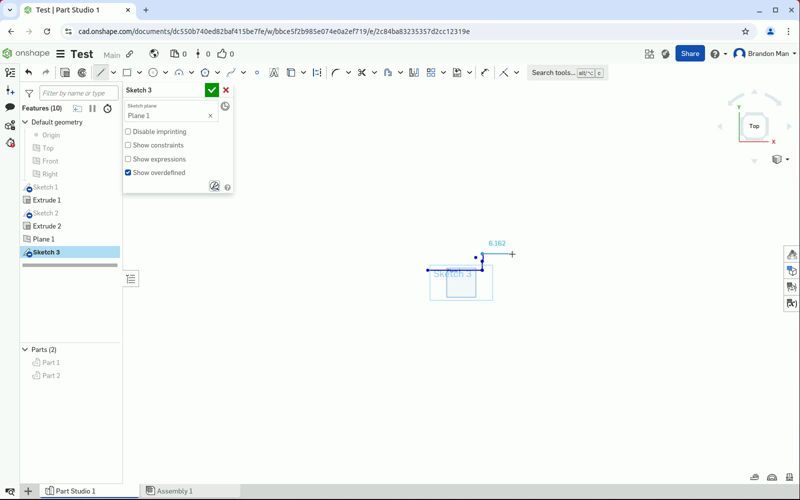
mouse_move(427, 253)
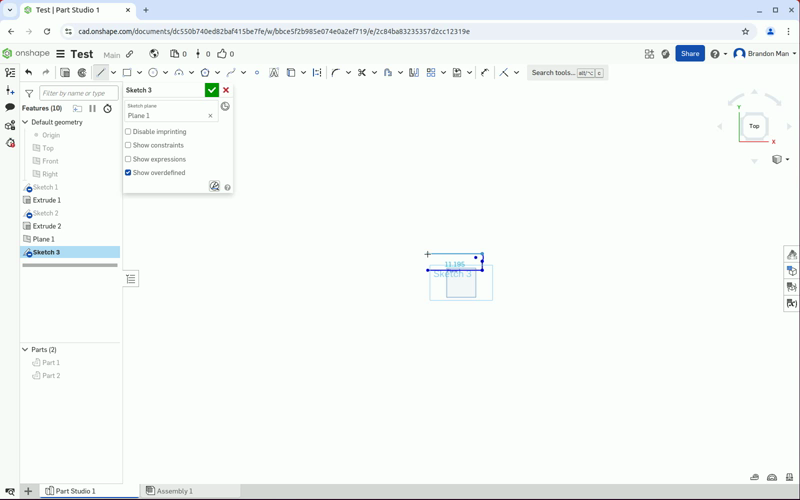
click(427, 253)
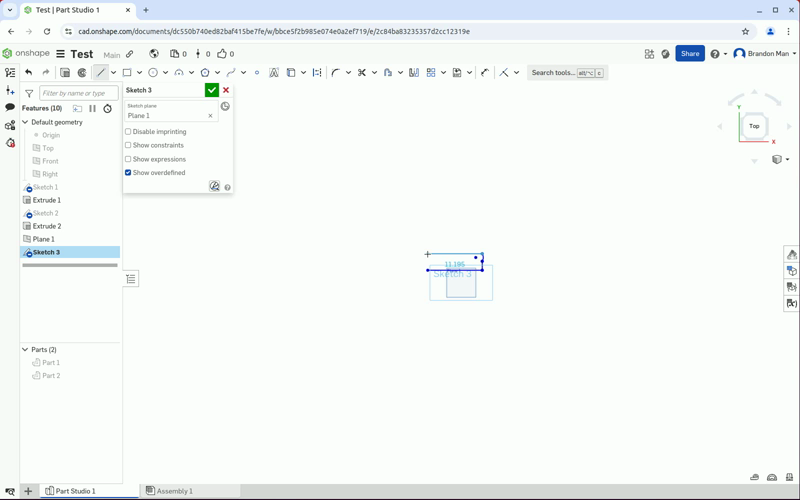
key_up(shift)
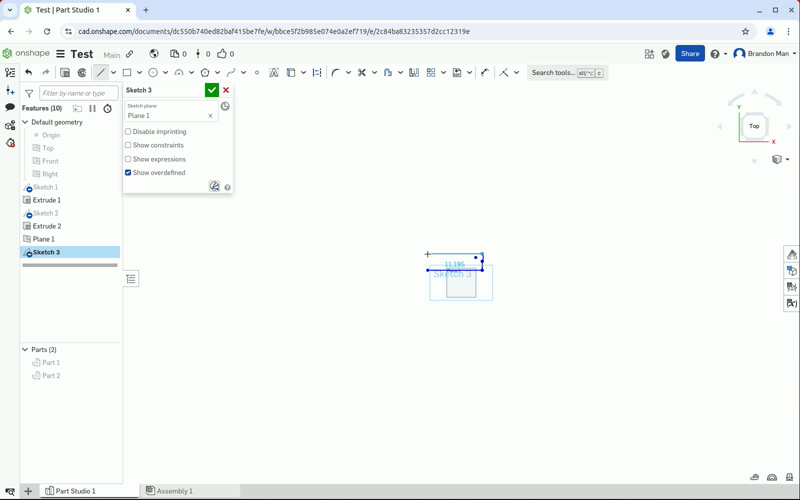
mouse_move(457, 253)
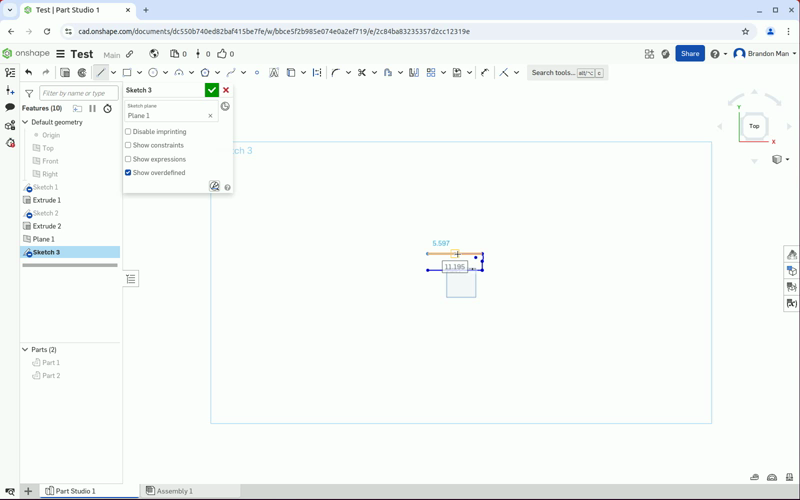
key_down(shift)
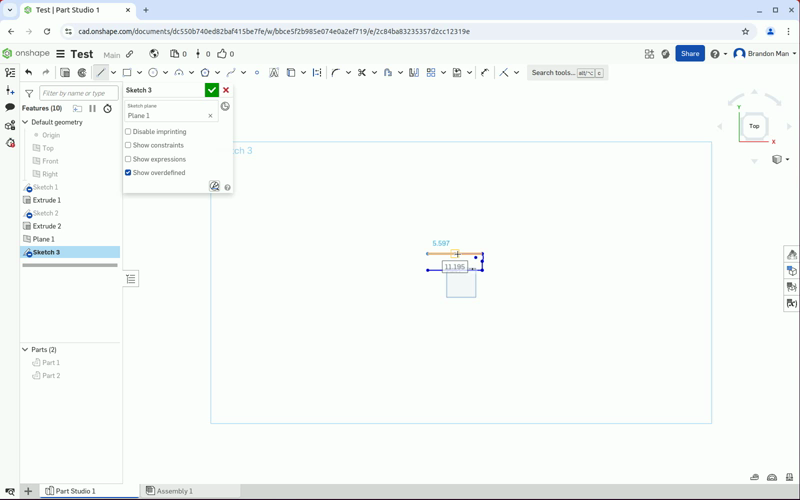
mouse_move(427, 270)
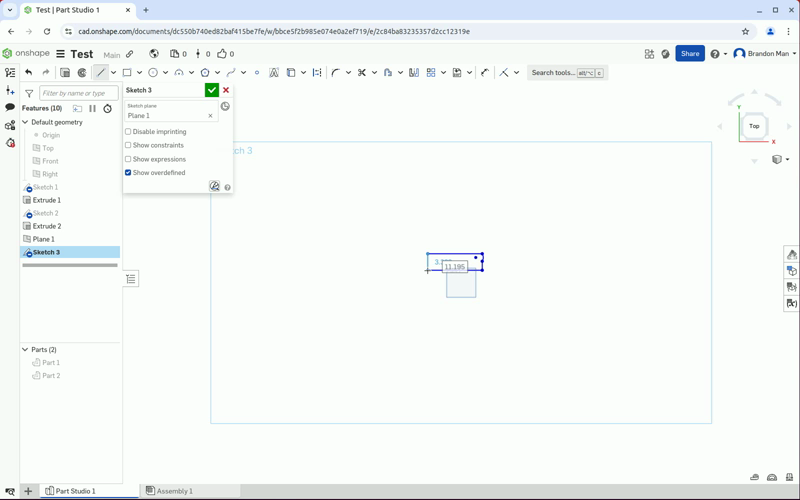
key_up(shift)
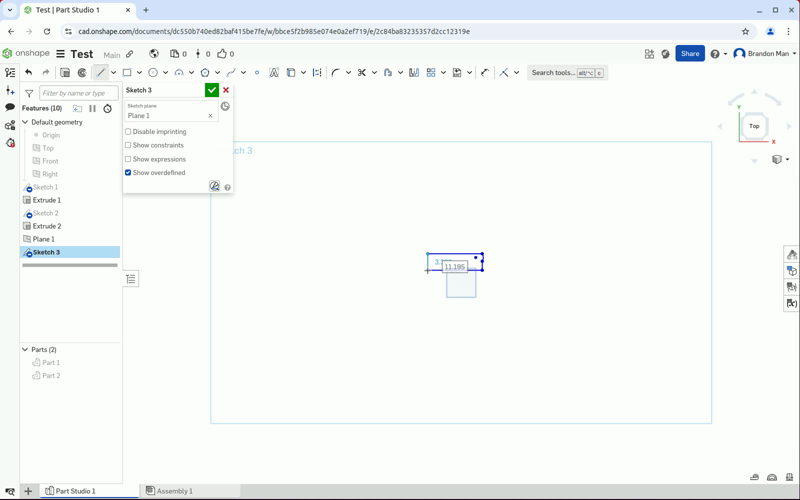
click(427, 270)
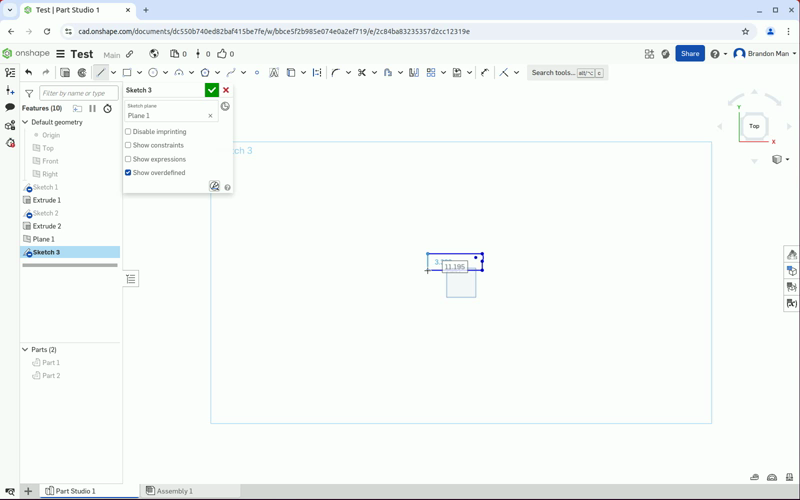
key(esc)
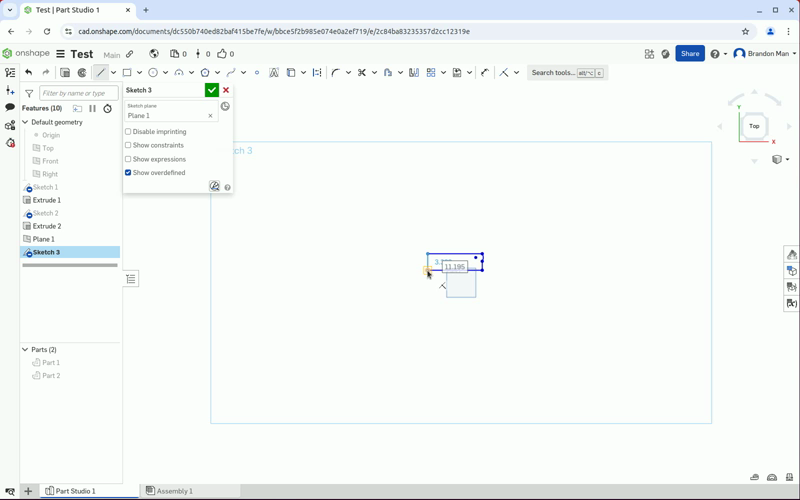
mouse_move(454, 265)
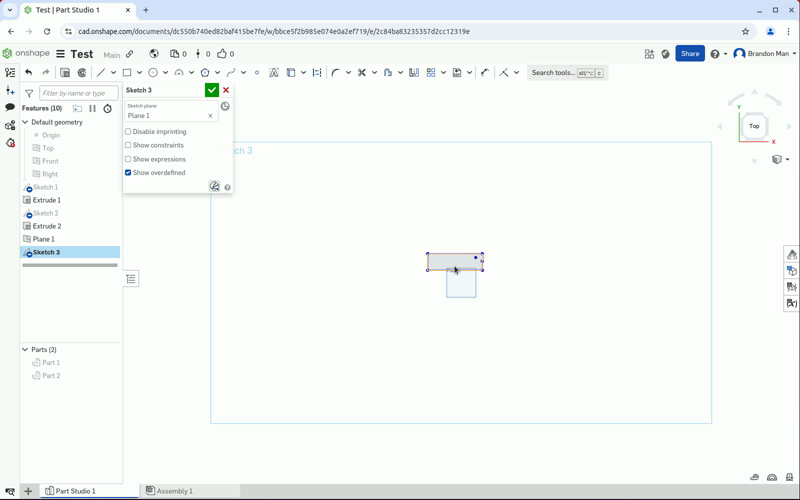
scroll(6)
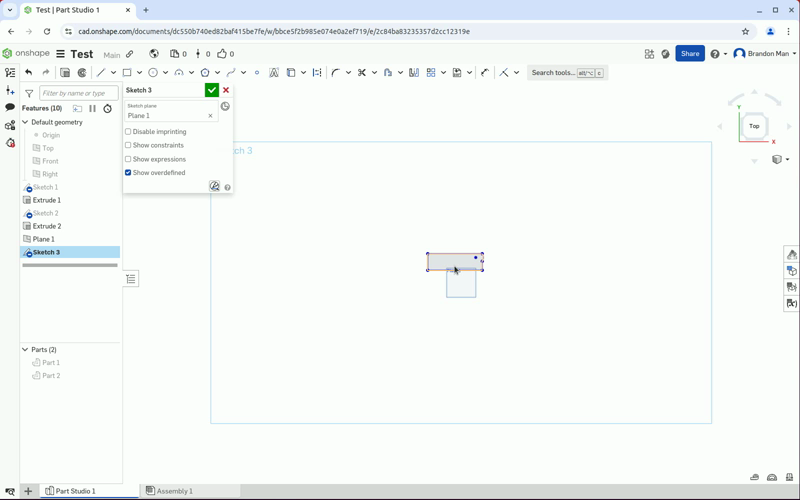
scroll(6)
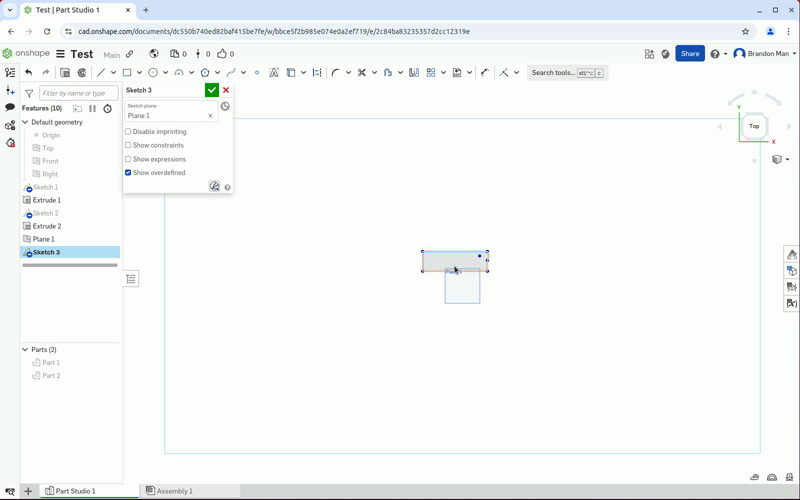
scroll(6)
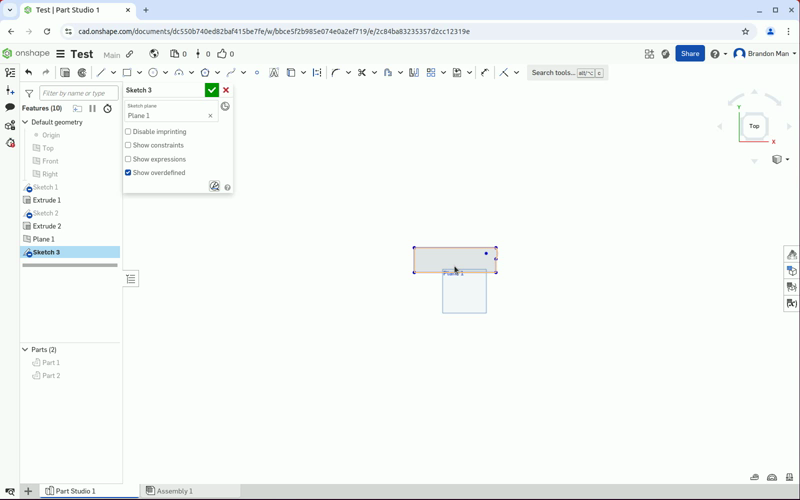
scroll(6)
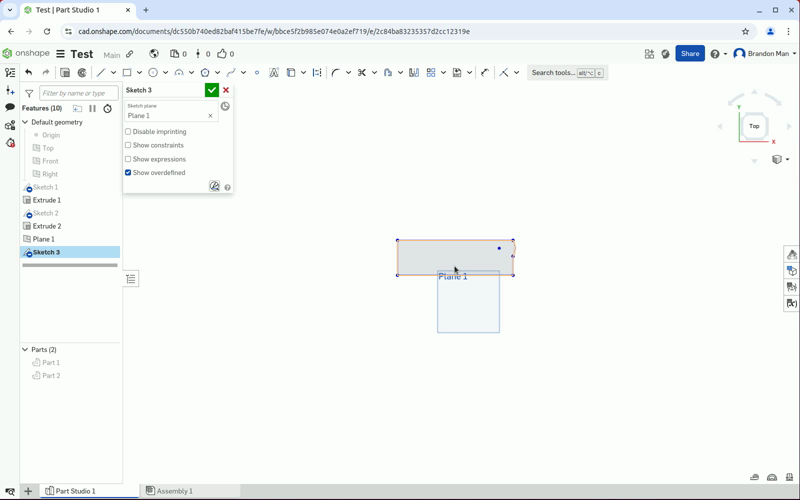
scroll(6)
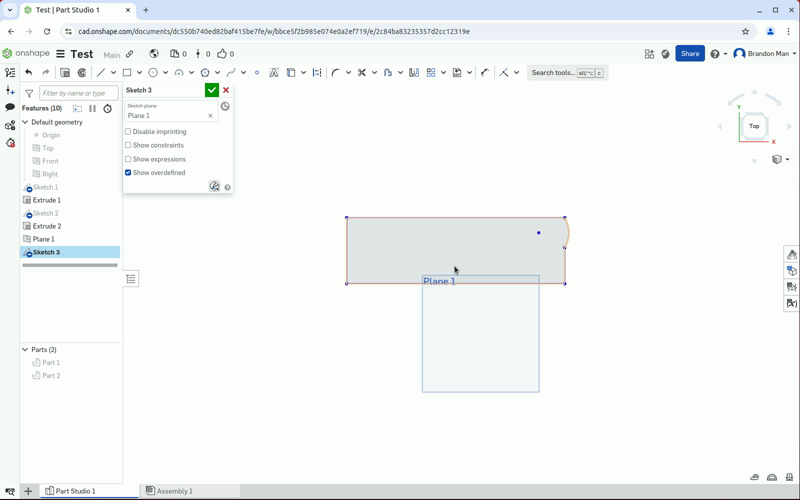
scroll(6)
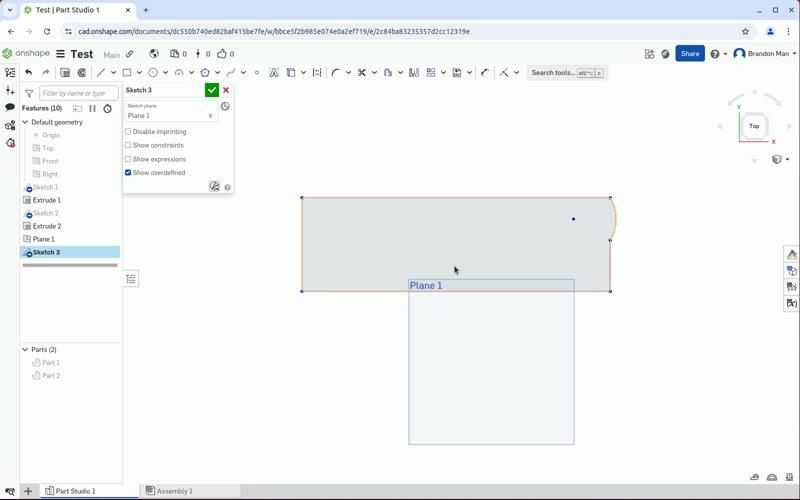
scroll(6)
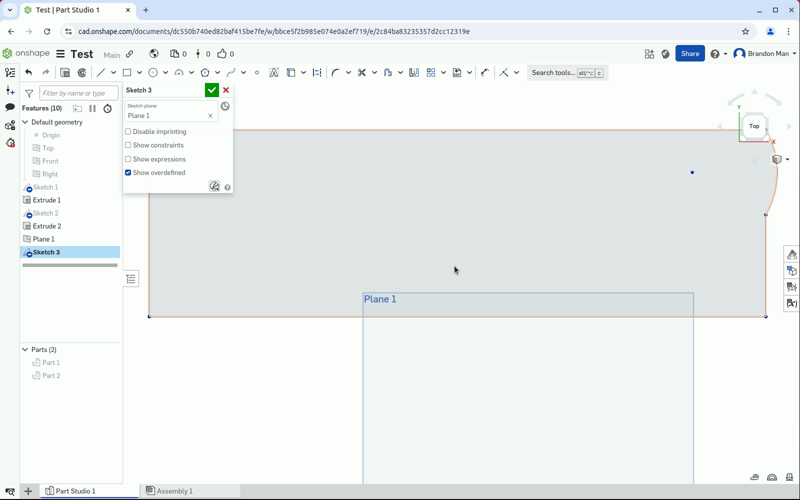
click(454, 265)
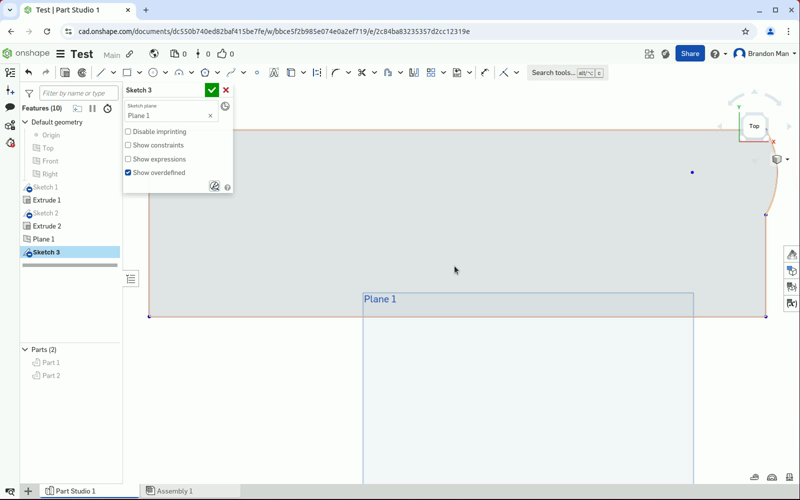
scroll(-6)
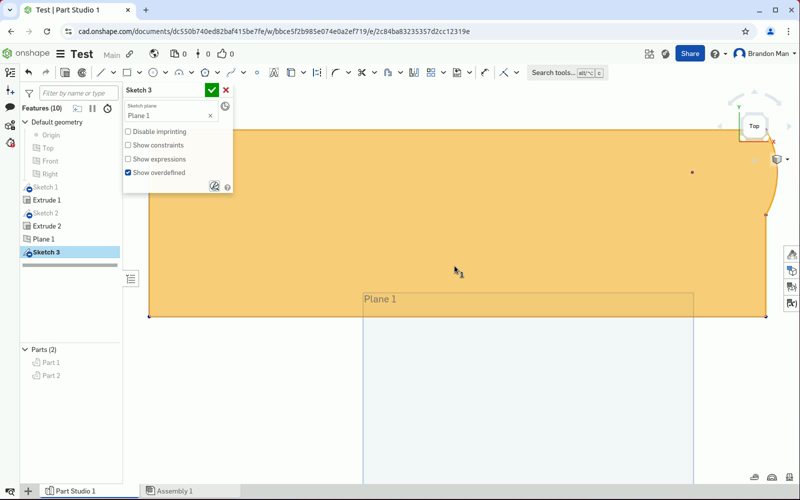
scroll(-6)
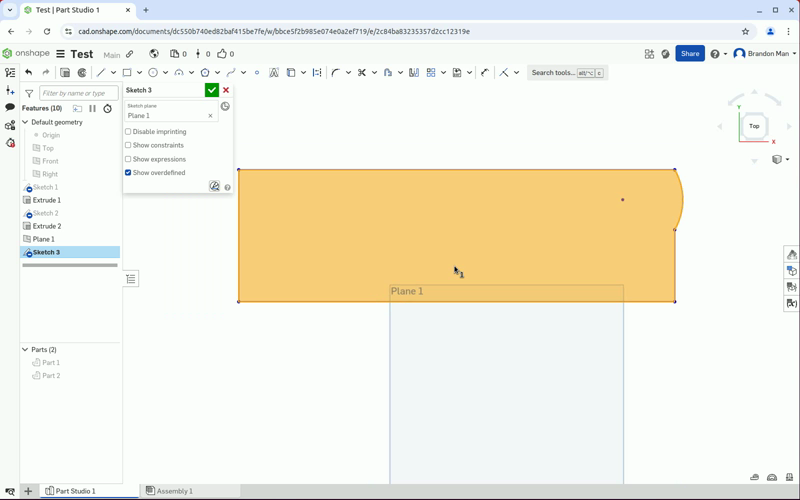
scroll(-6)
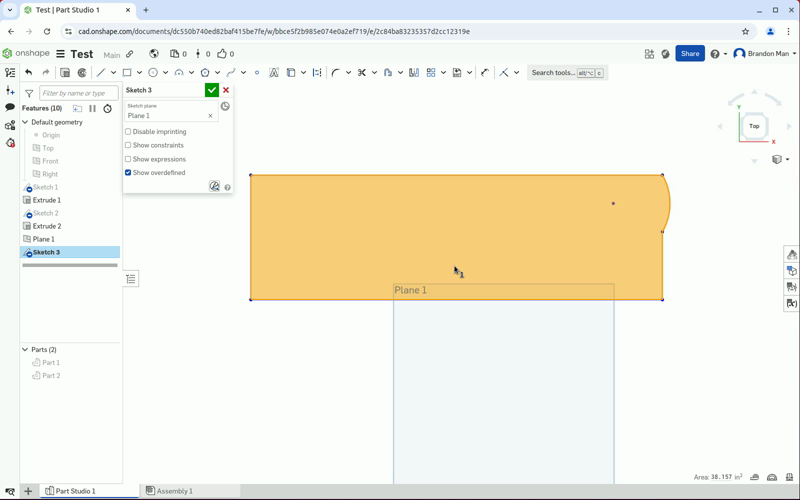
scroll(-6)
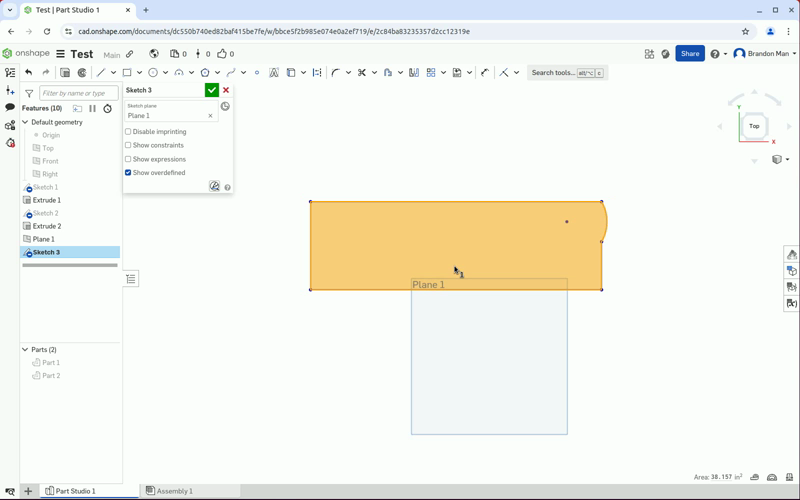
scroll(-6)
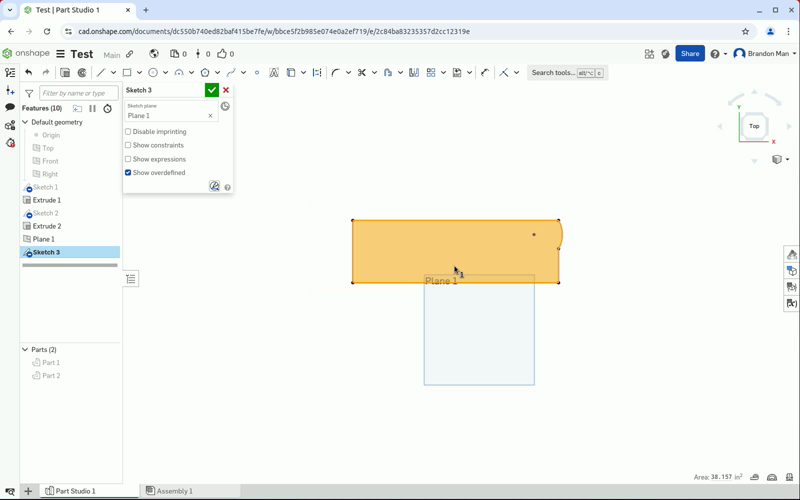
scroll(-6)
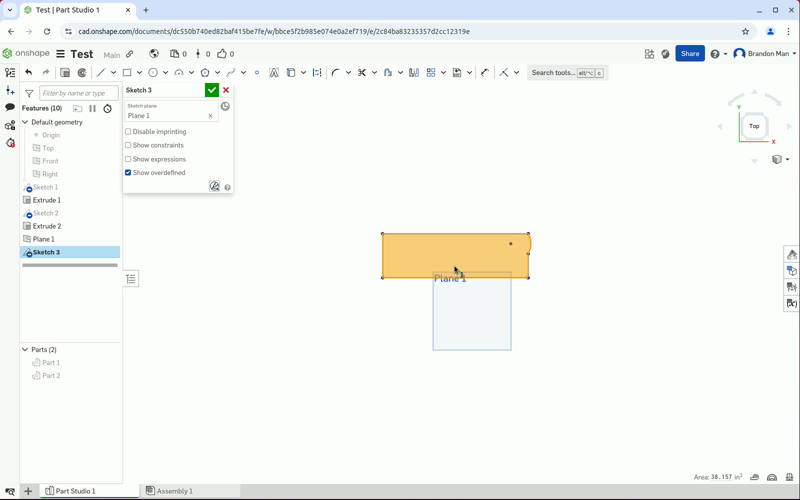
scroll(-6)
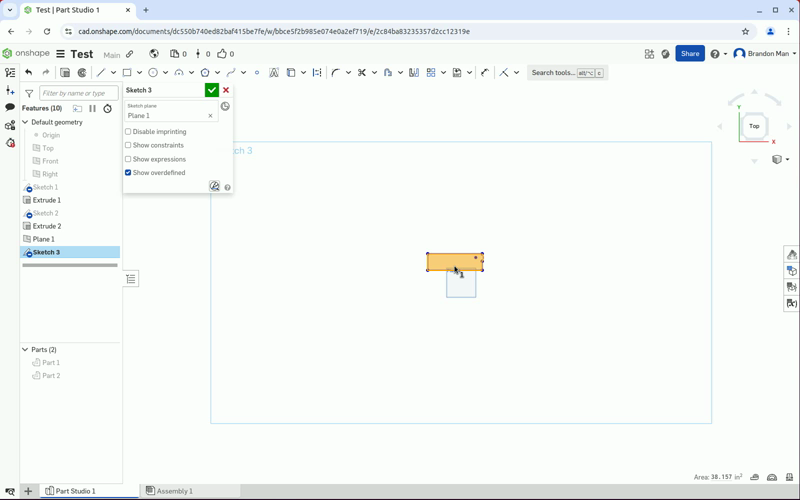
mouse_move(73, 352)
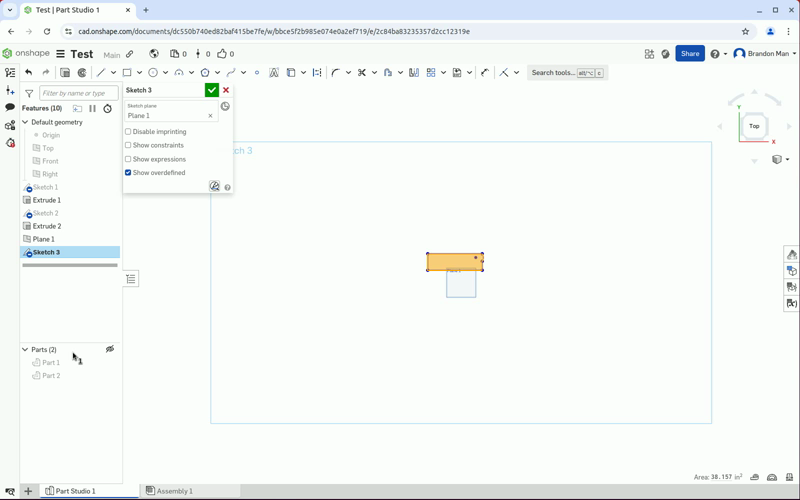
key(shift+y)
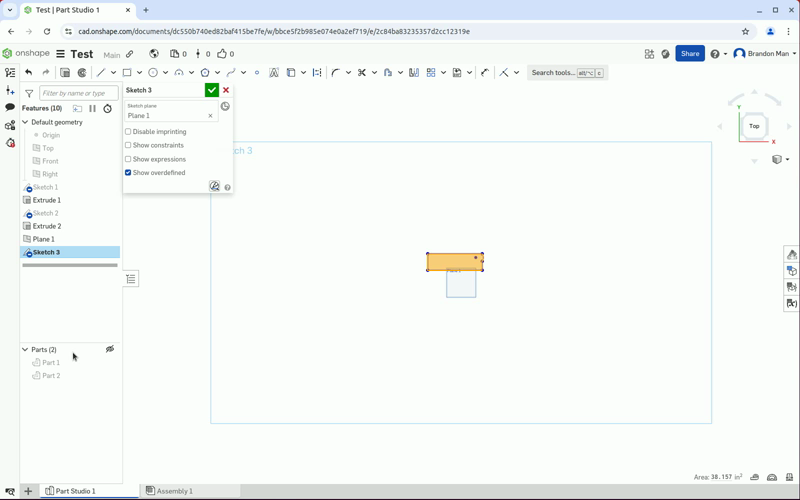
key(shift+e)
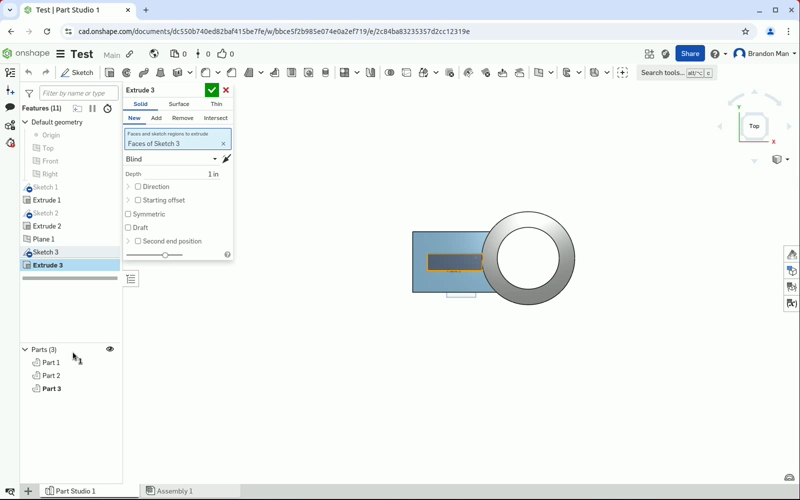
mouse_move(143, 106)
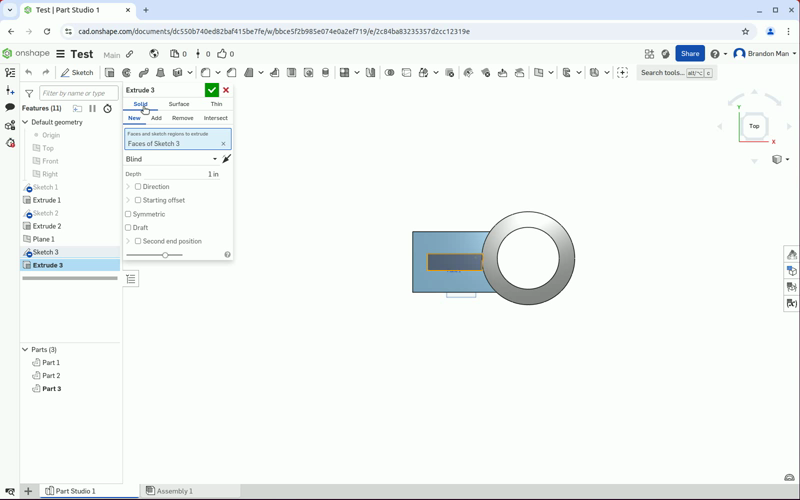
click(143, 106)
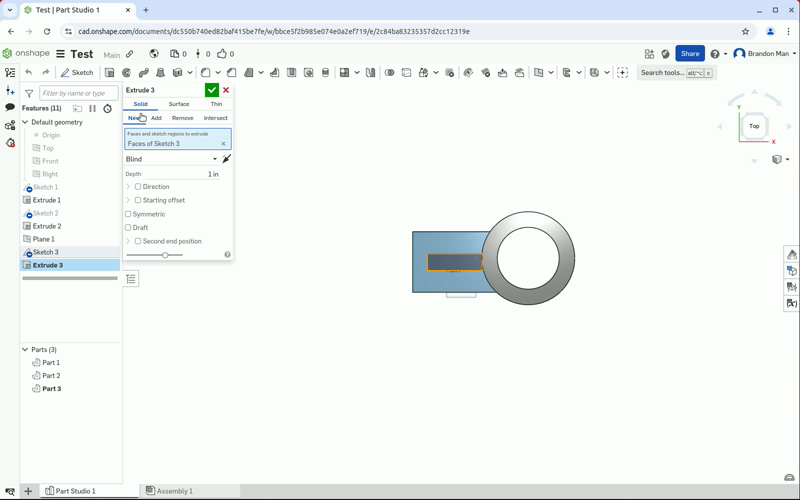
mouse_move(137, 120)
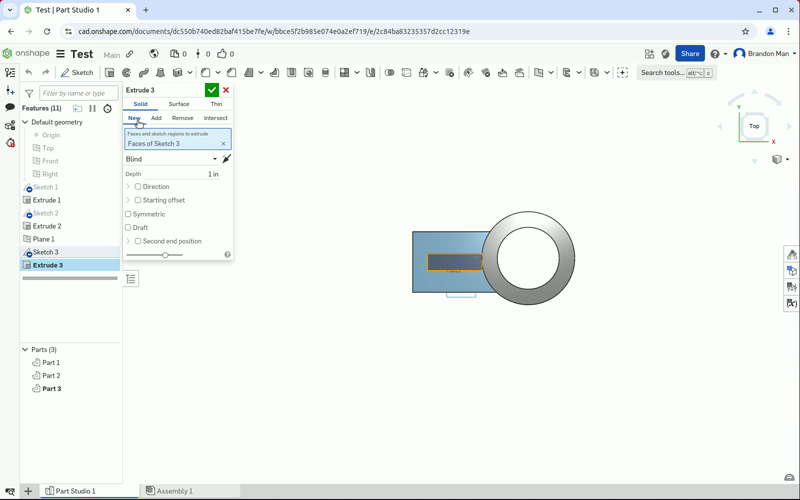
click(137, 120)
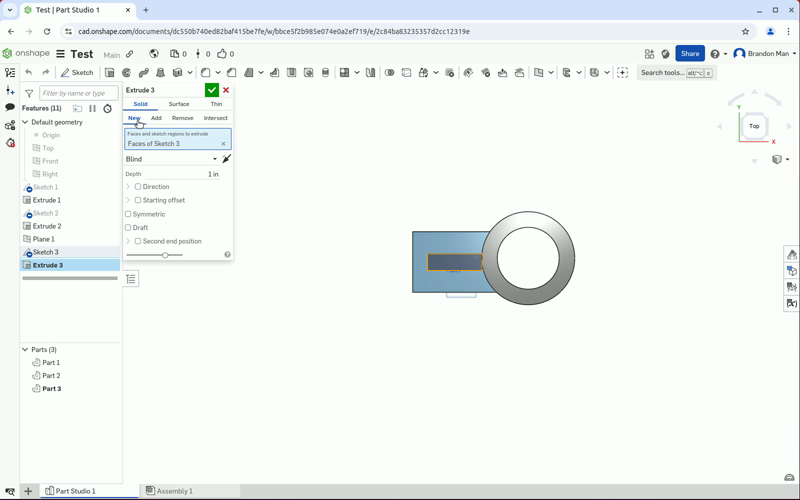
key(tab, 4)
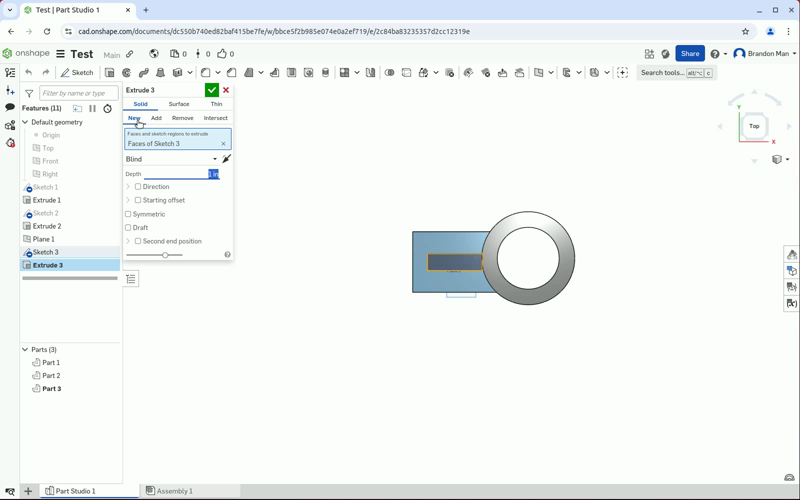
text(5.777)
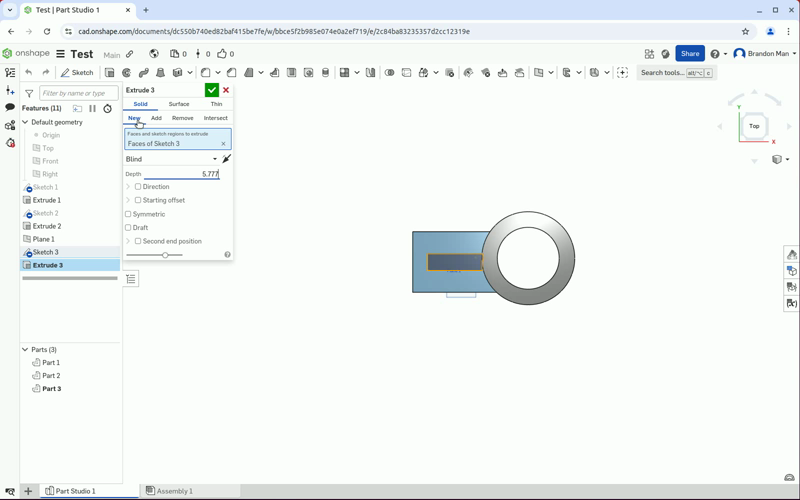
key(enter)
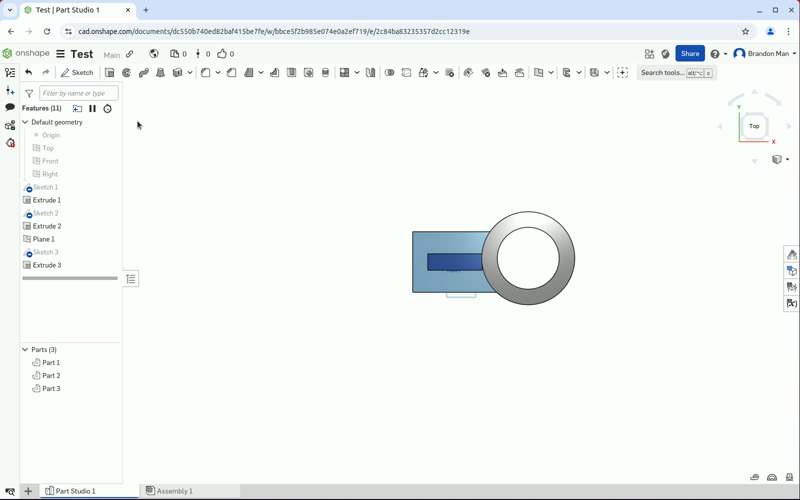
key(shift+h)
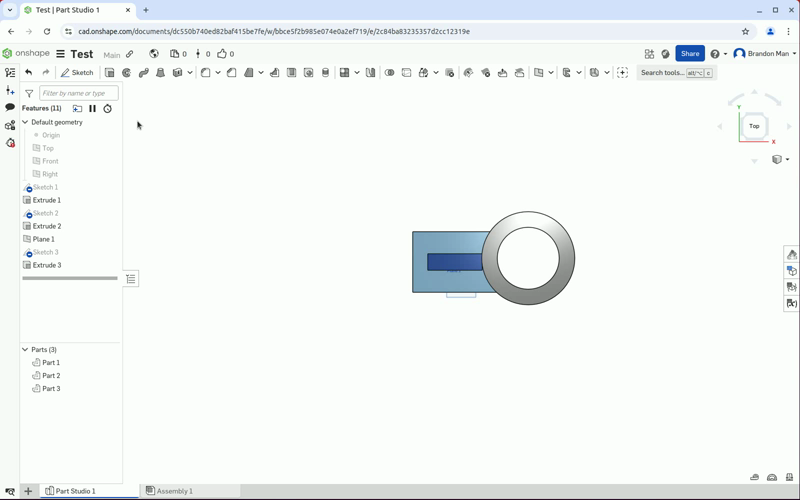
key(shift+h)
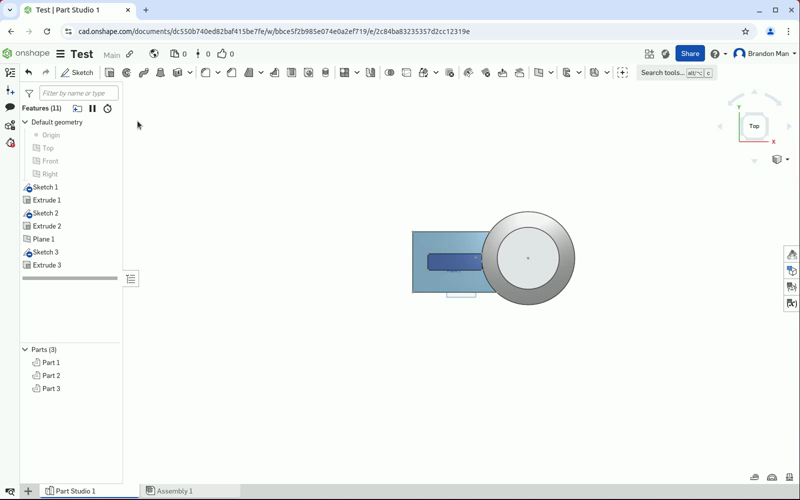
key(shift+7)
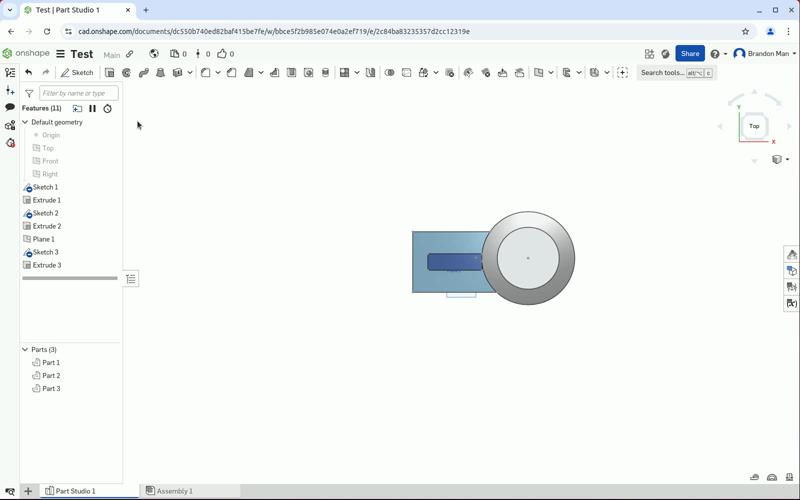
key(up, 3)
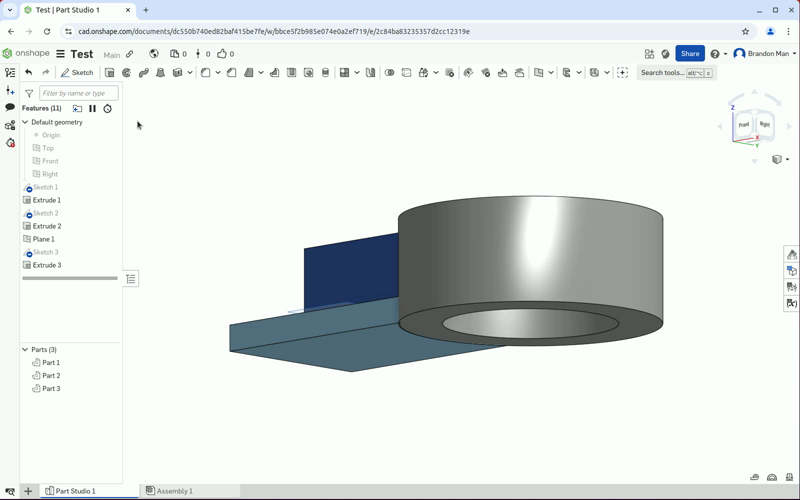
key(left, 3)
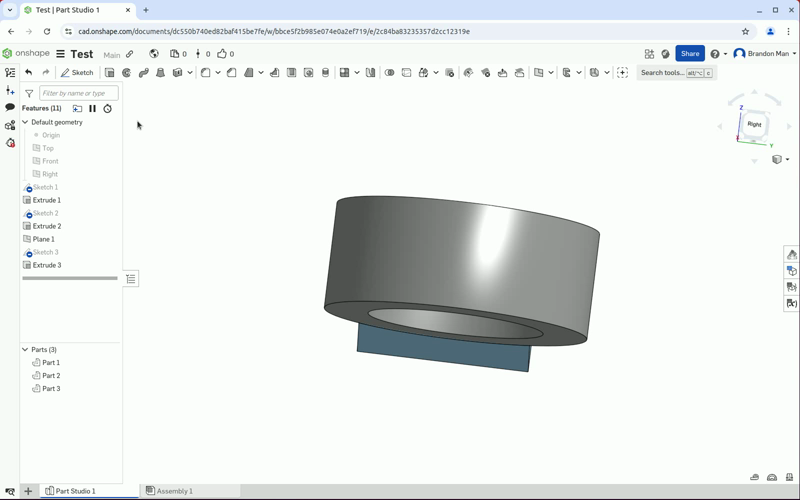
key(right, 3)
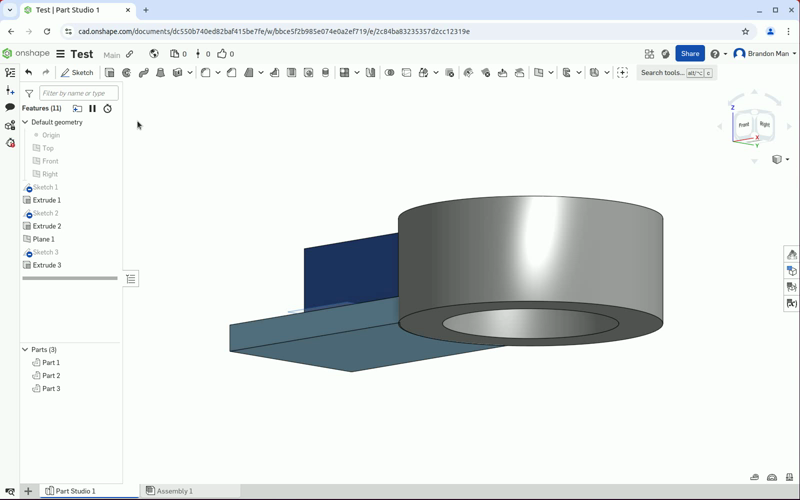
key(down, 3)
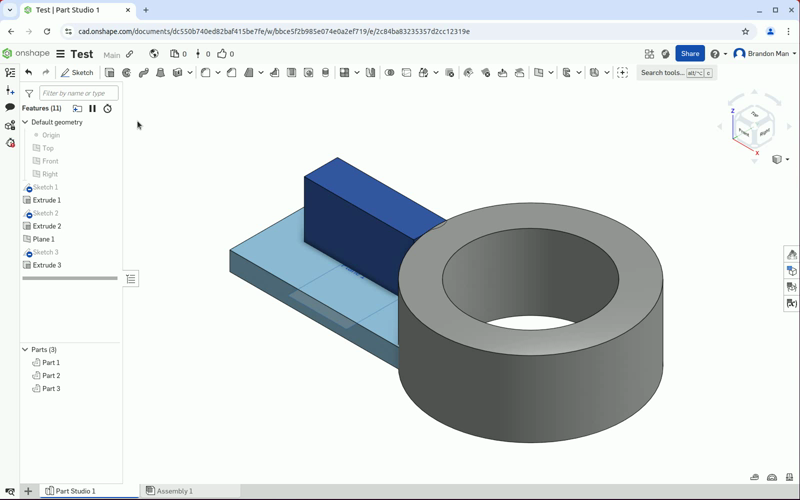
mouse_move(73, 189)
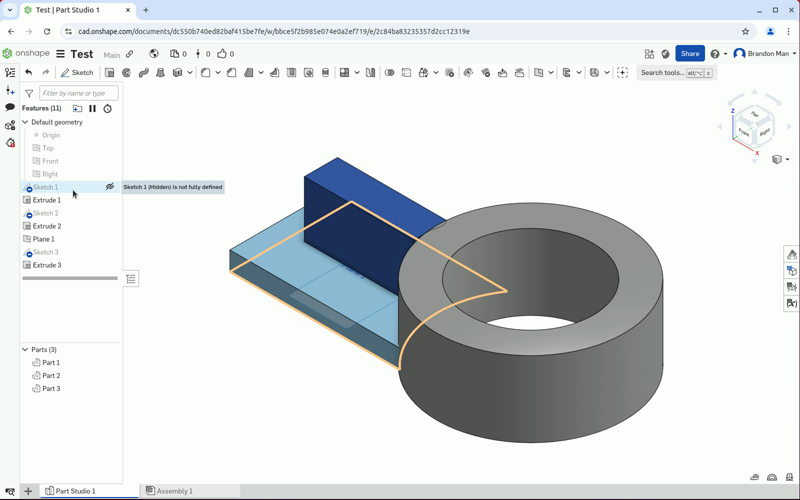
click(73, 189)